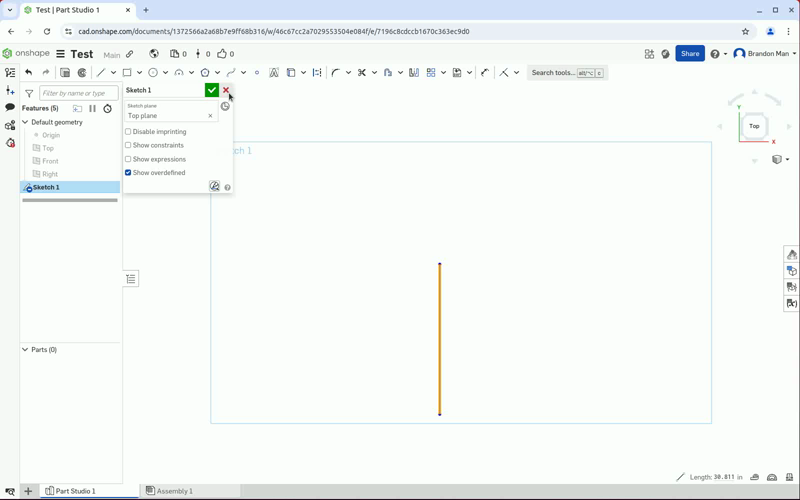
key(shift+h)
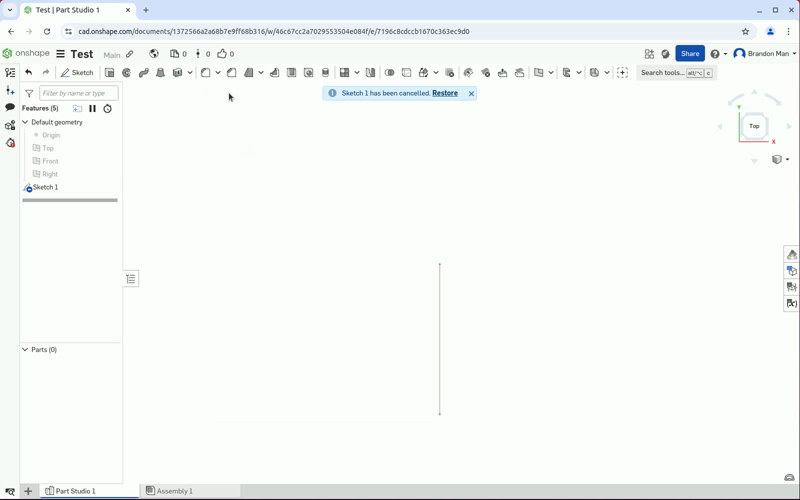
key(shift+s)
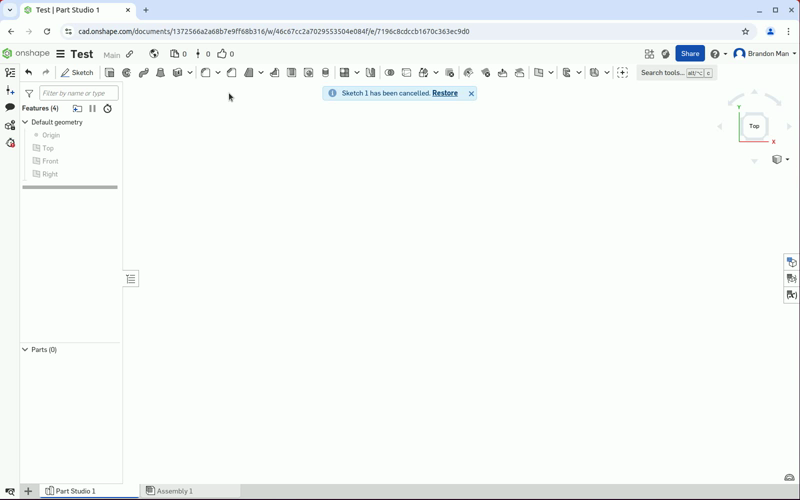
mouse_move(73, 150)
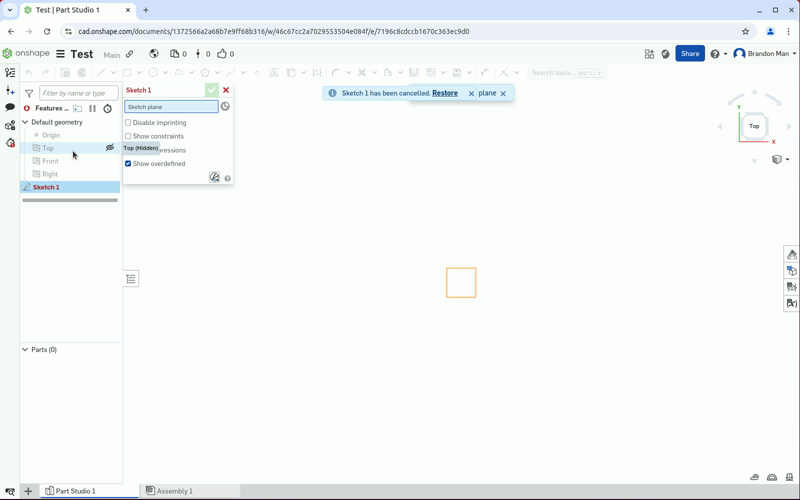
click(73, 150)
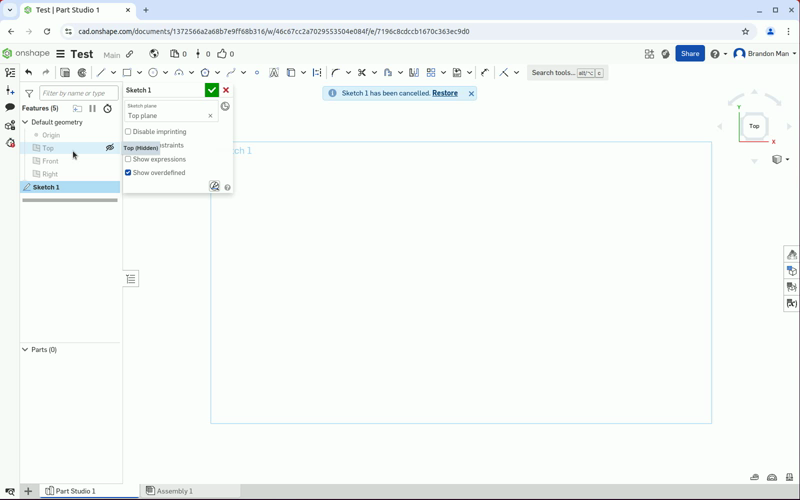
mouse_move(73, 352)
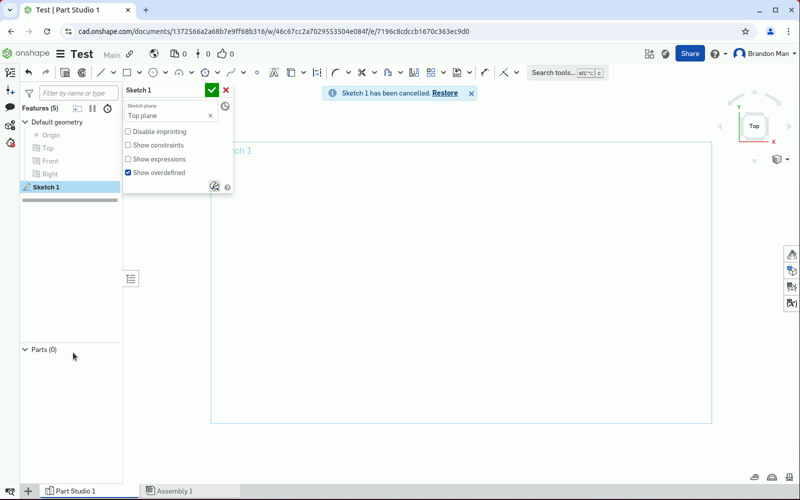
key(y)
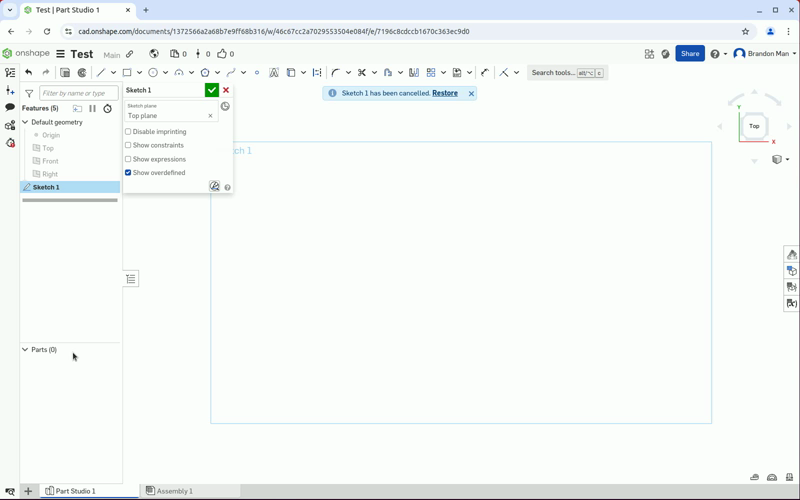
key(c)
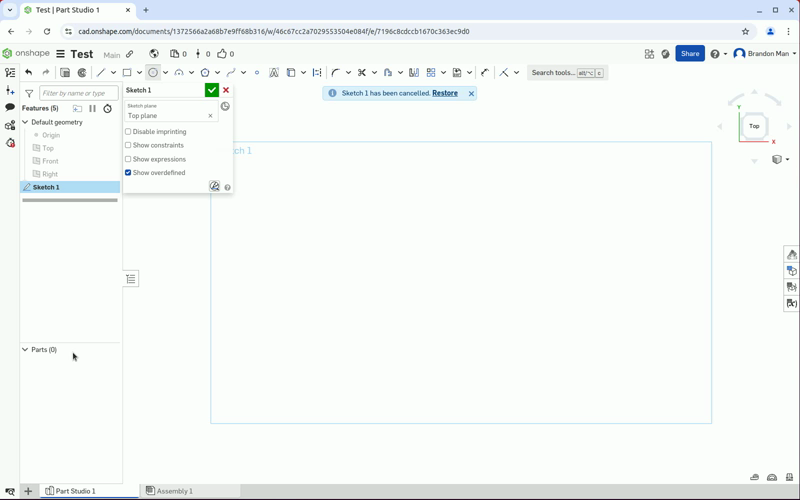
key_down(shift)
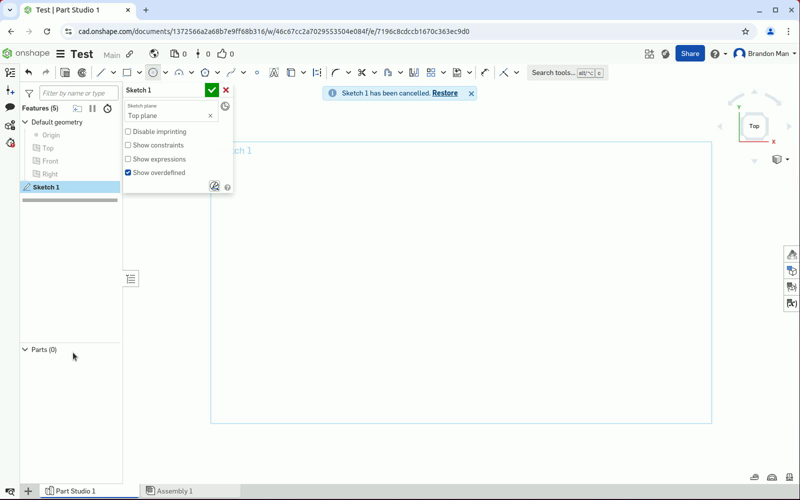
mouse_move(461, 282)
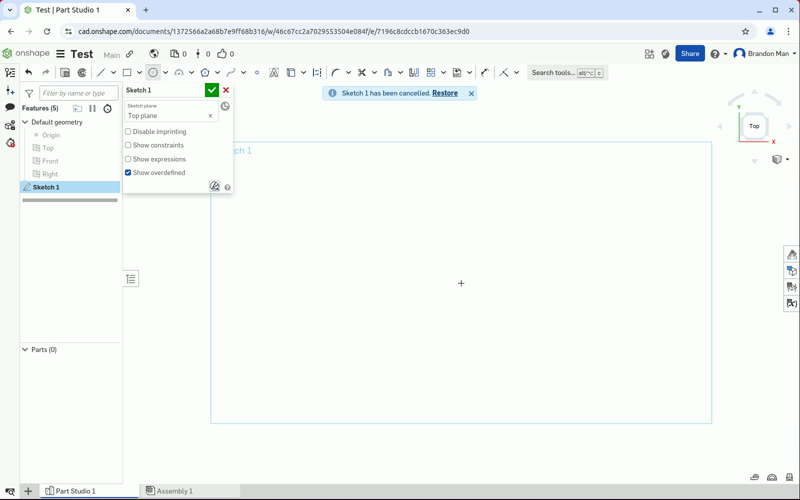
click(461, 282)
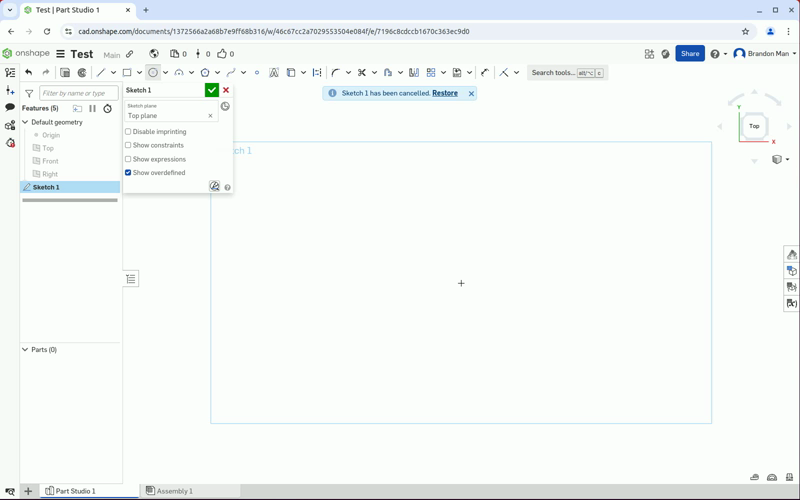
key_up(shift)
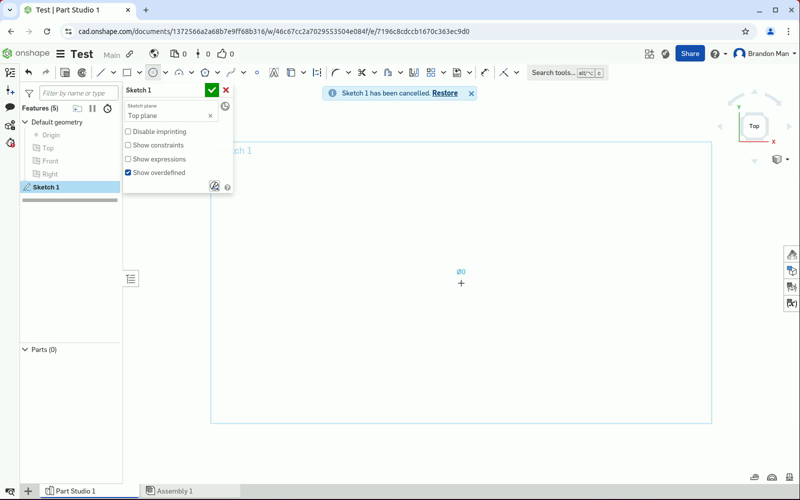
mouse_move(574, 282)
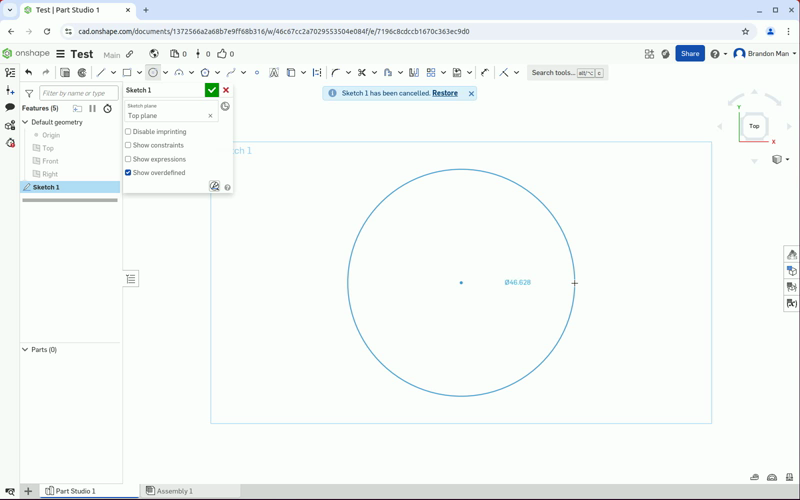
click(574, 282)
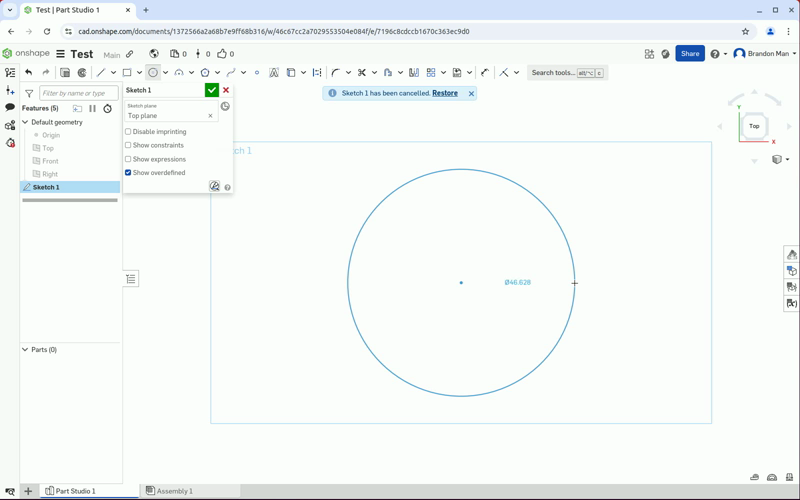
key(esc)
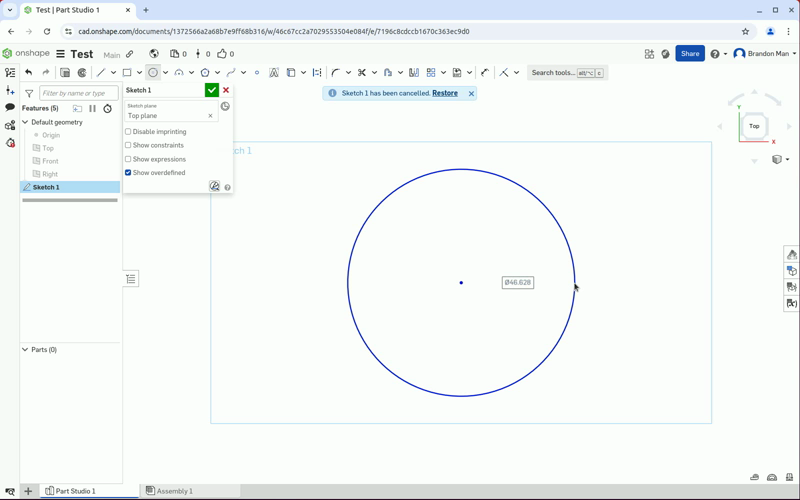
key(c)
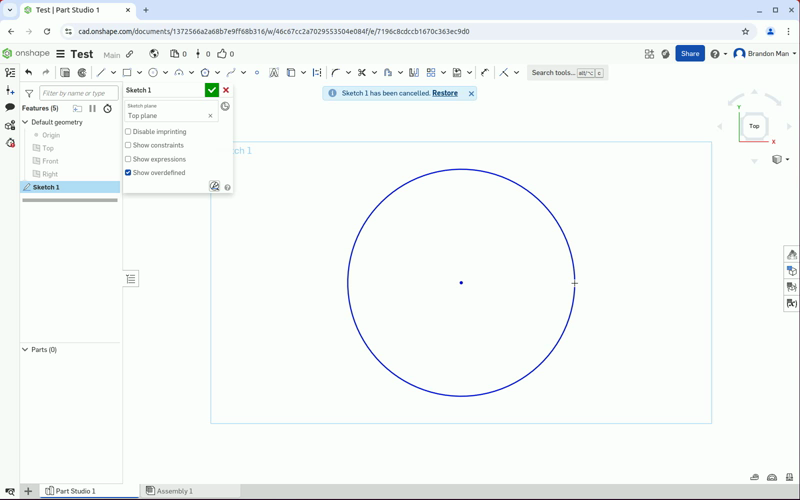
key_down(shift)
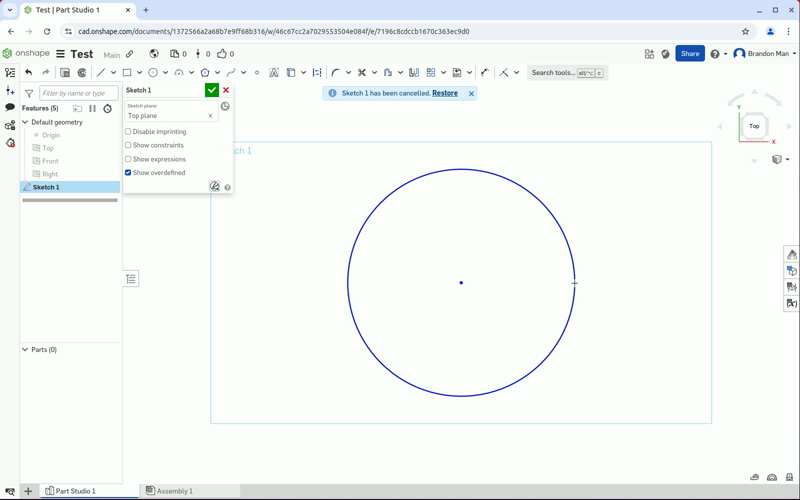
mouse_move(461, 282)
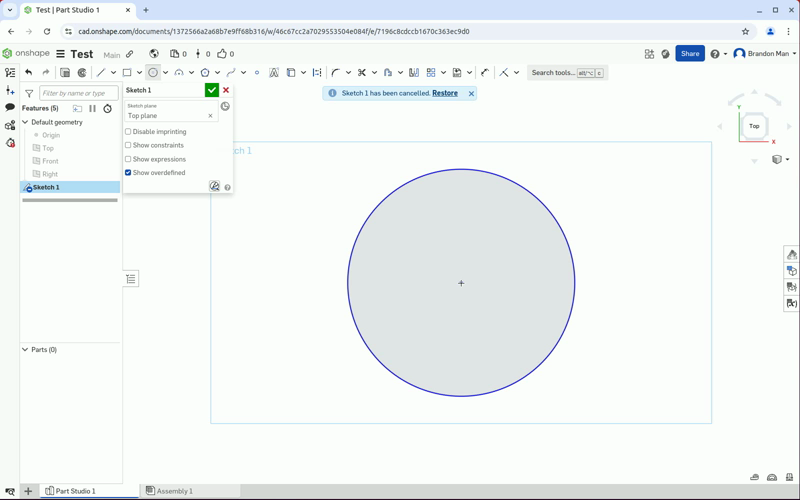
click(461, 282)
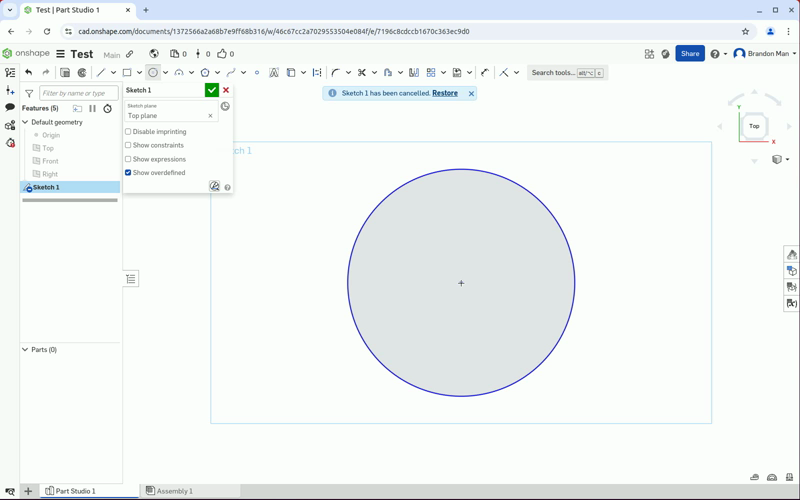
key_up(shift)
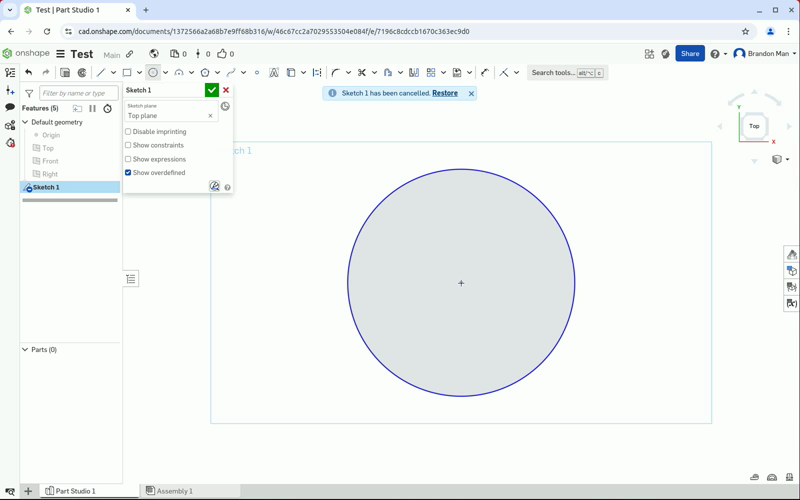
mouse_move(529, 282)
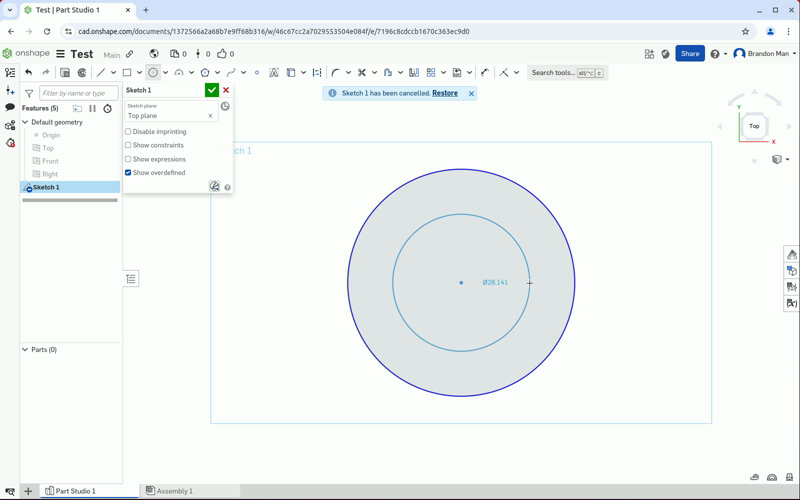
click(529, 282)
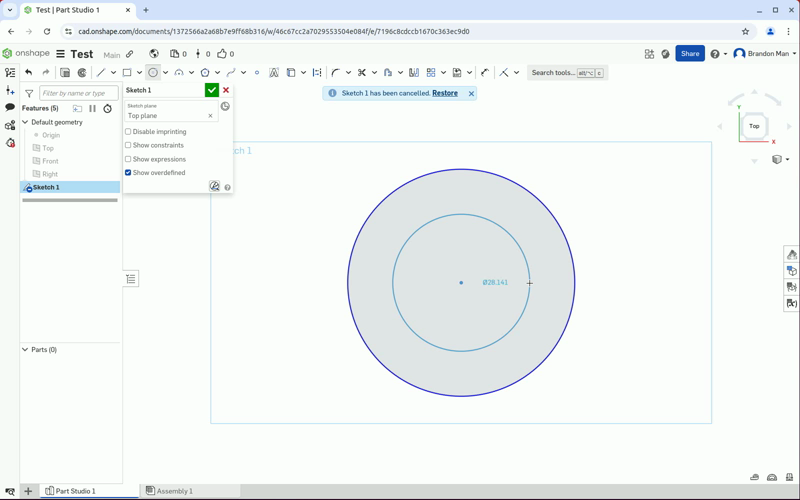
key(esc)
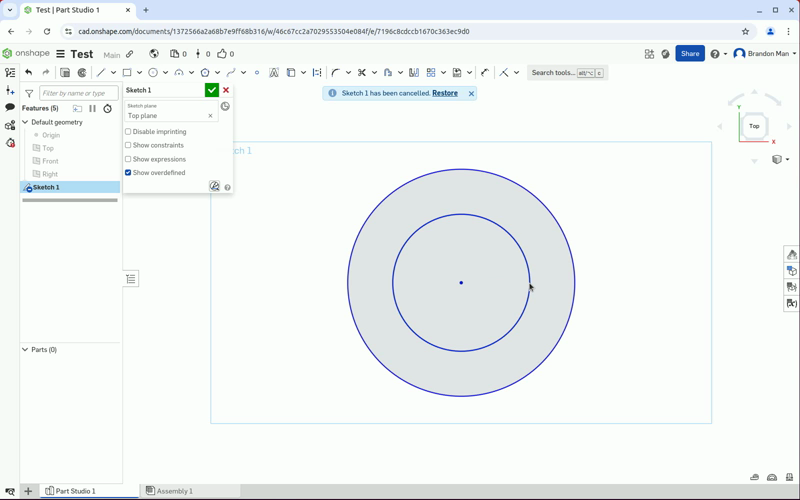
mouse_move(503, 198)
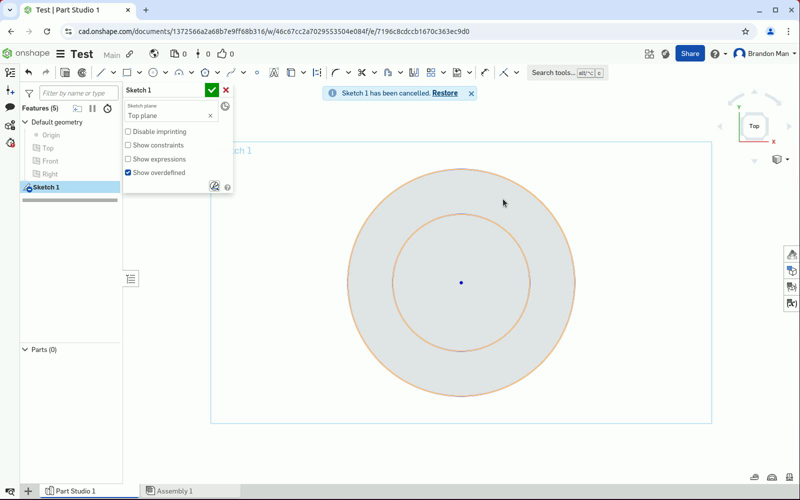
click(503, 198)
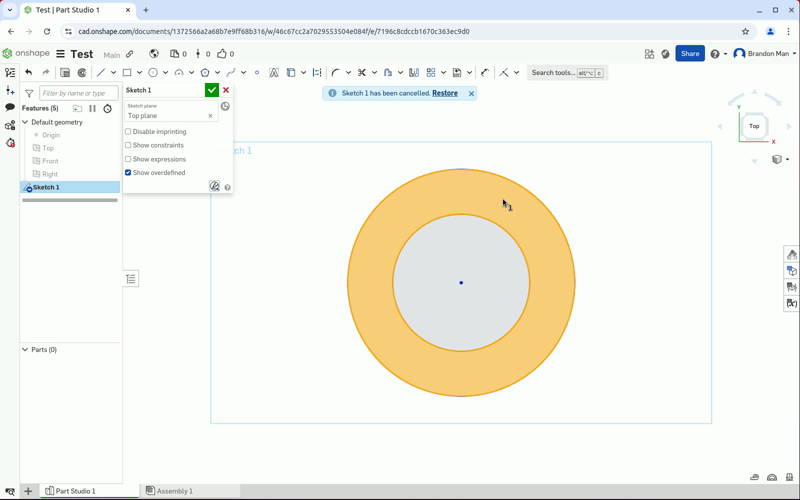
mouse_move(73, 352)
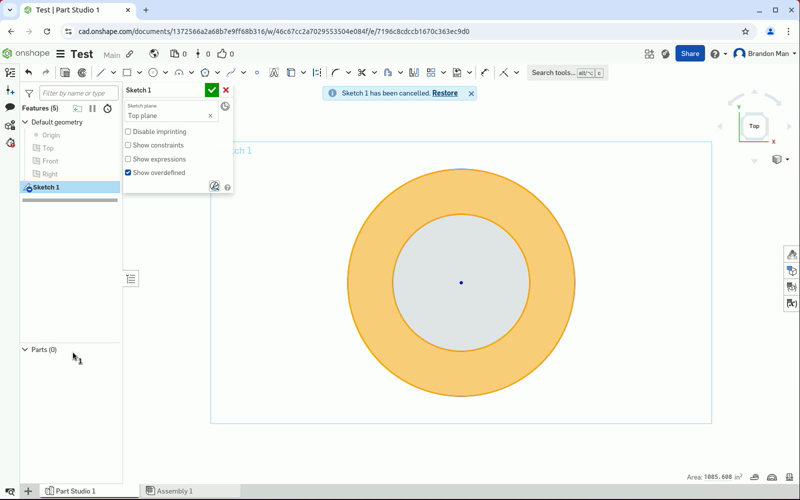
key(shift+y)
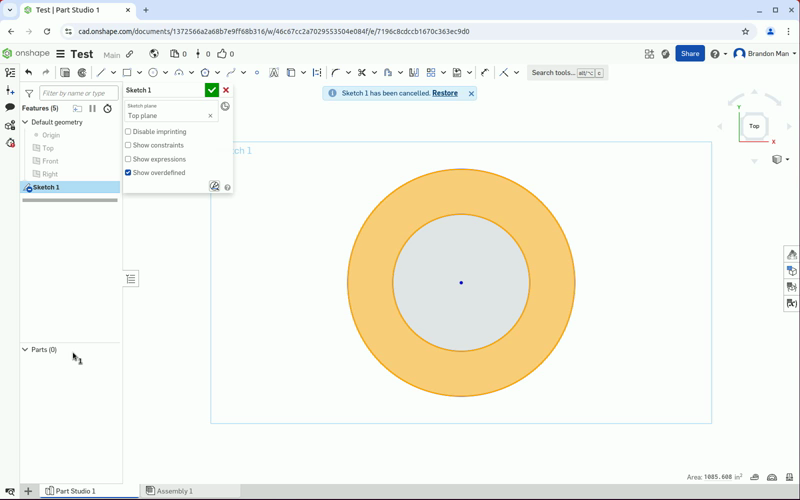
key(shift+e)
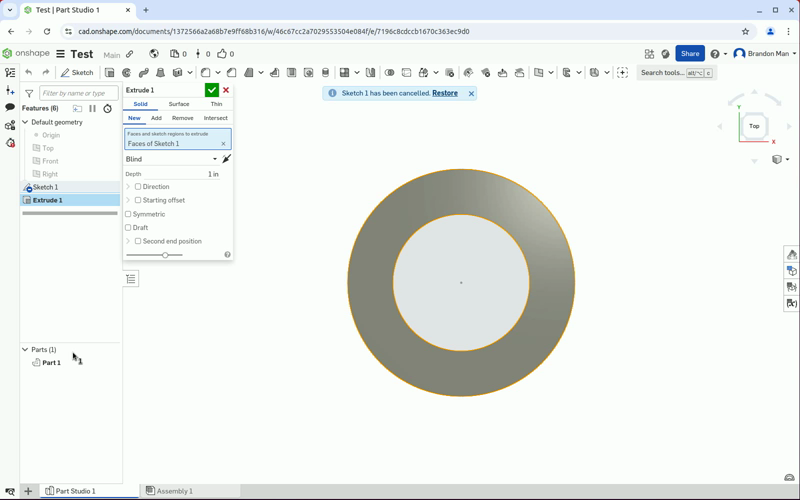
mouse_move(143, 106)
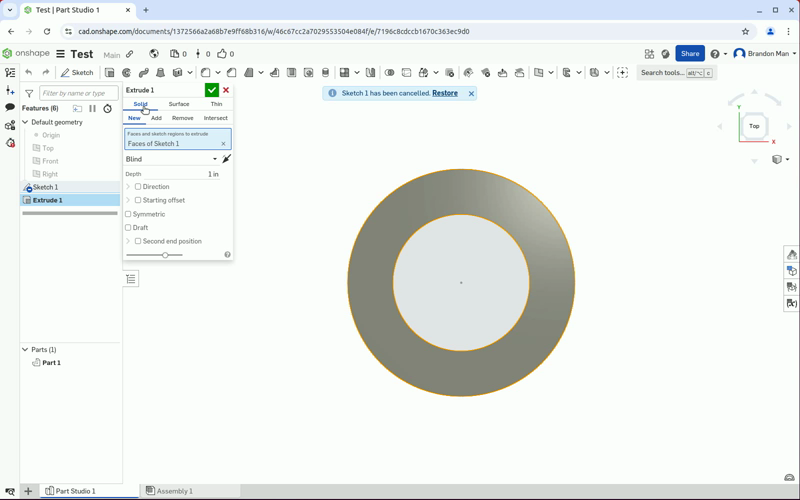
click(143, 106)
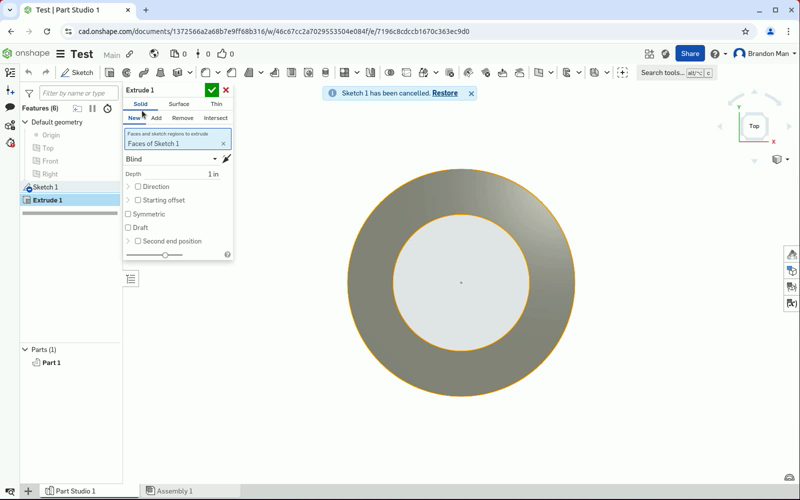
mouse_move(137, 120)
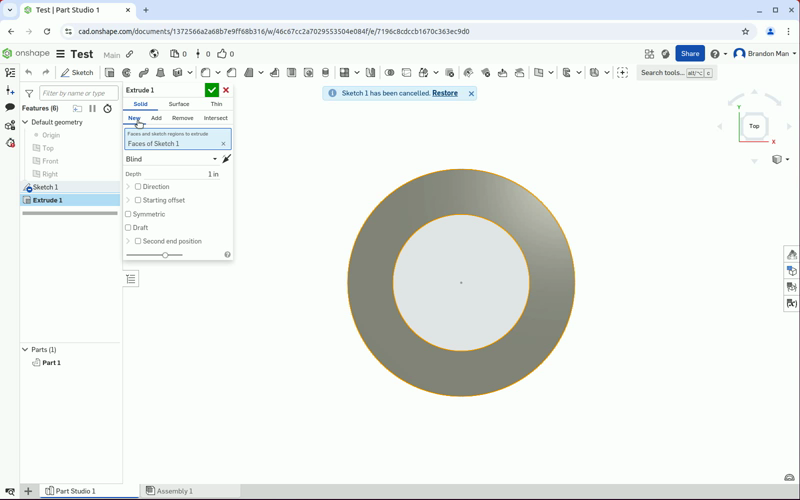
click(137, 120)
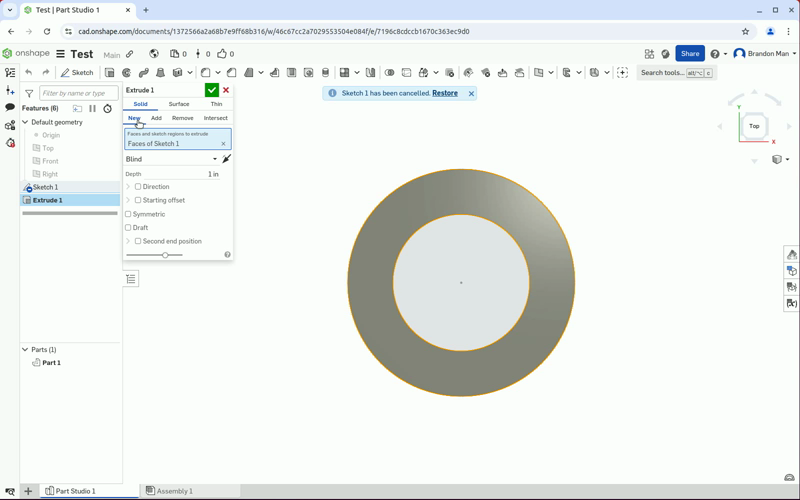
key(tab, 4)
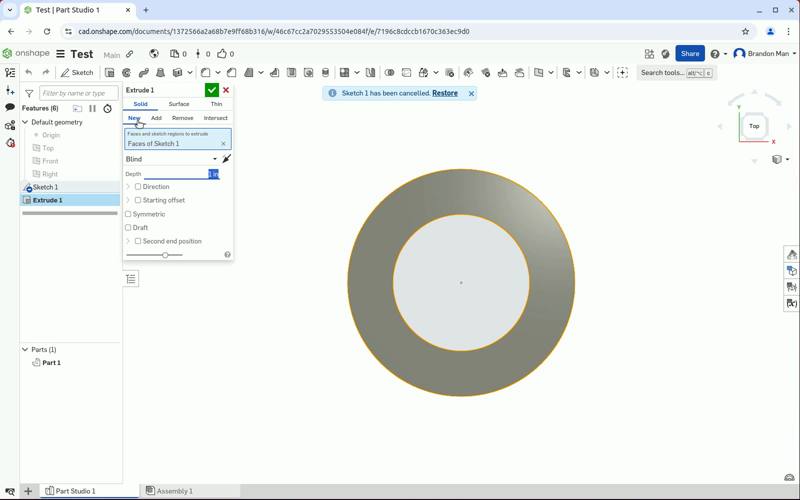
text(1.685)
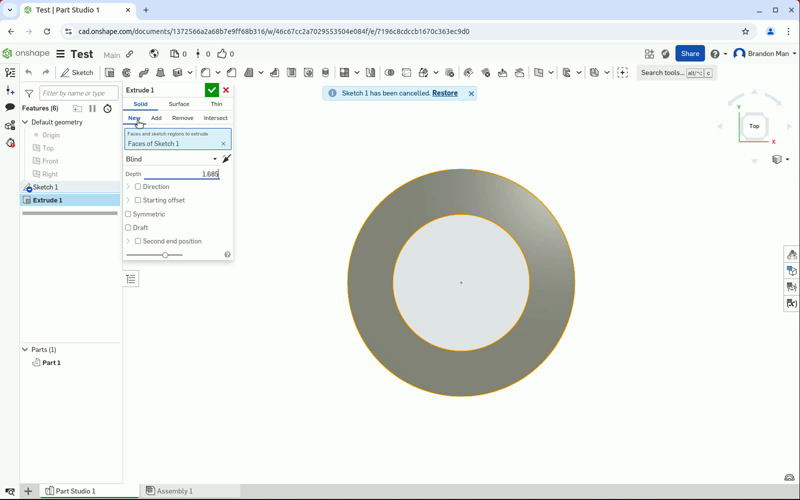
key(enter)
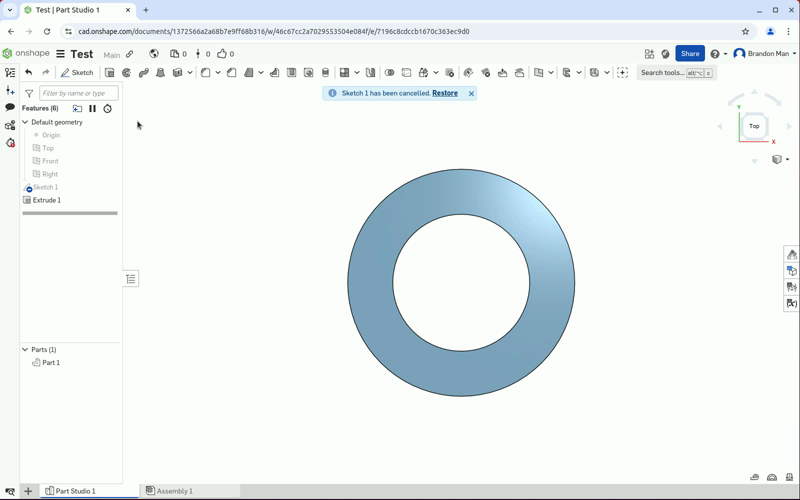
key(shift+h)
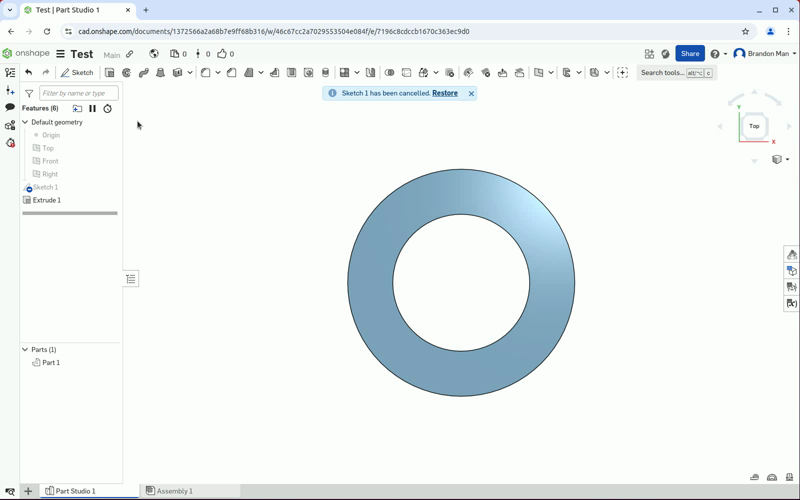
key(shift+h)
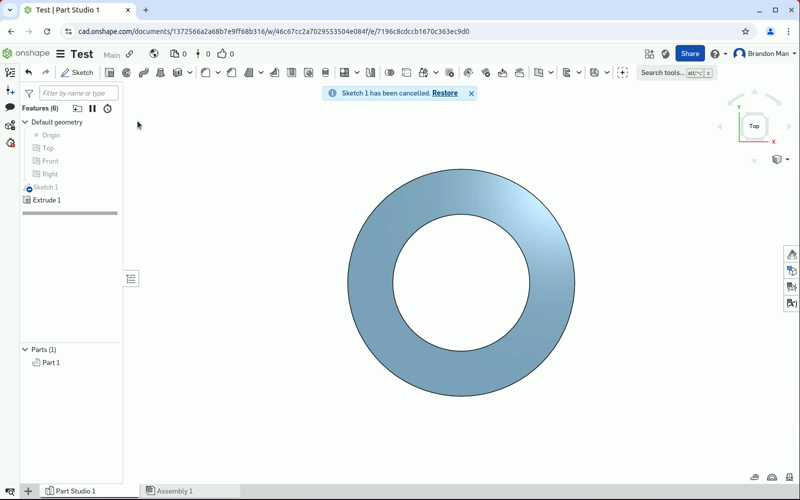
mouse_move(73, 189)
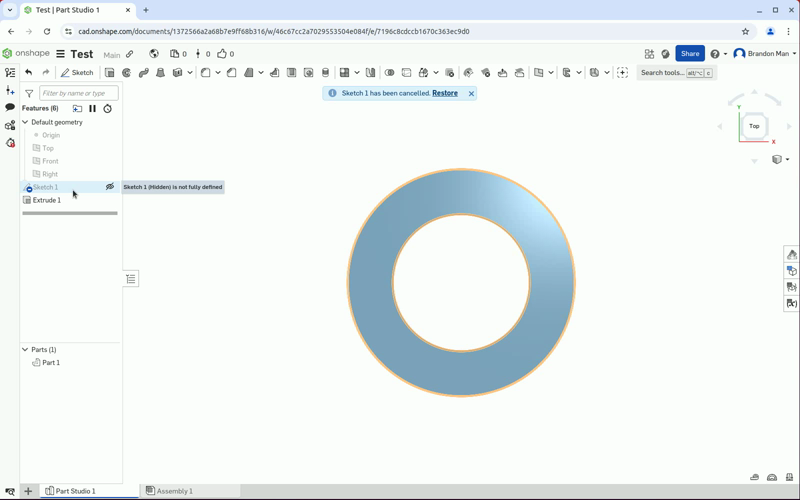
click(73, 189)
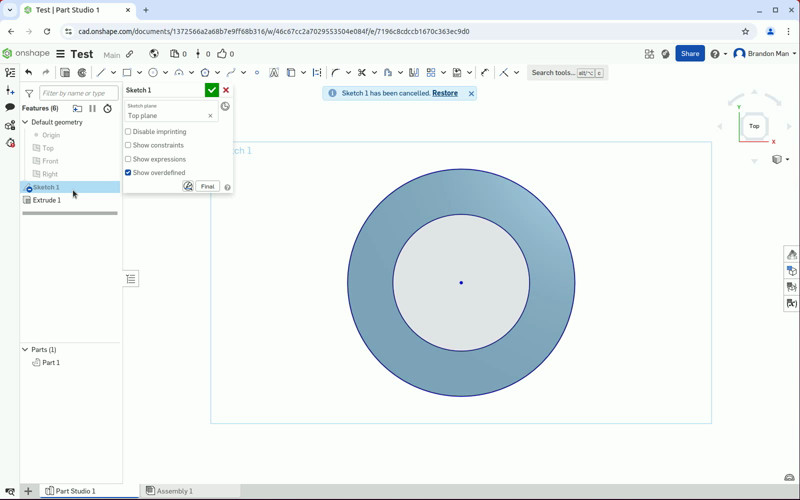
mouse_move(229, 92)
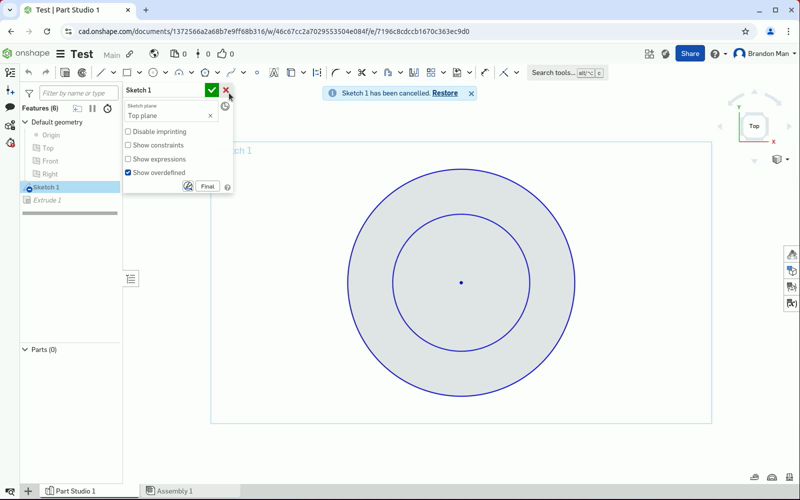
click(229, 92)
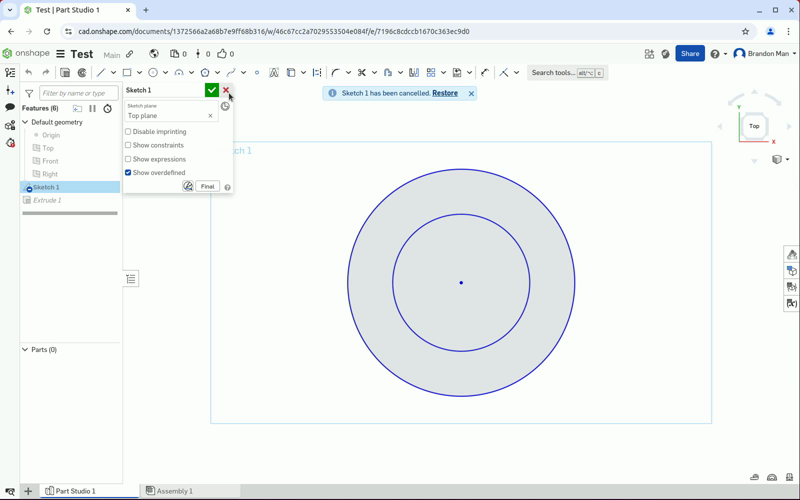
key(shift+s)
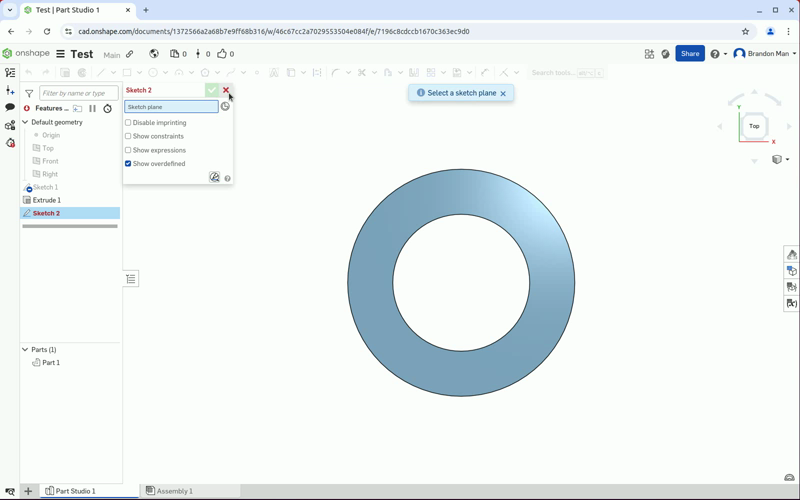
mouse_move(73, 150)
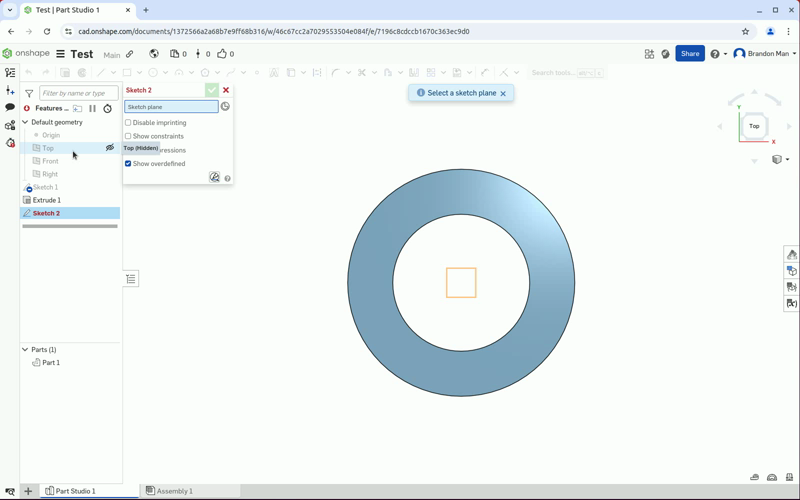
click(73, 150)
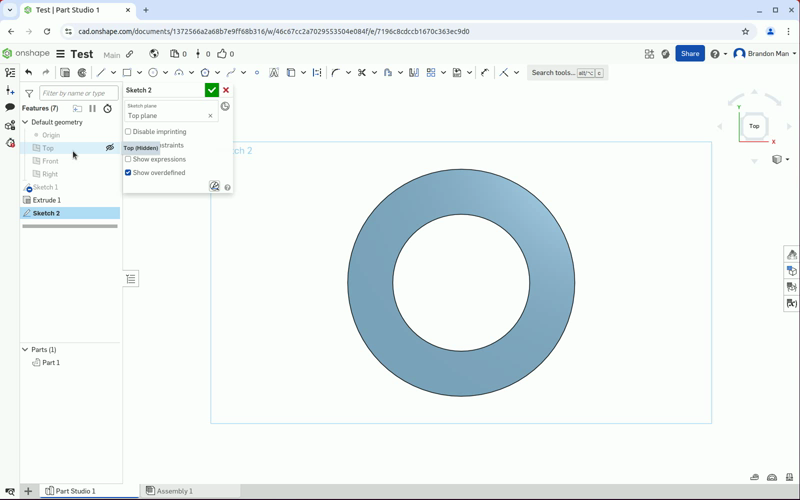
mouse_move(73, 352)
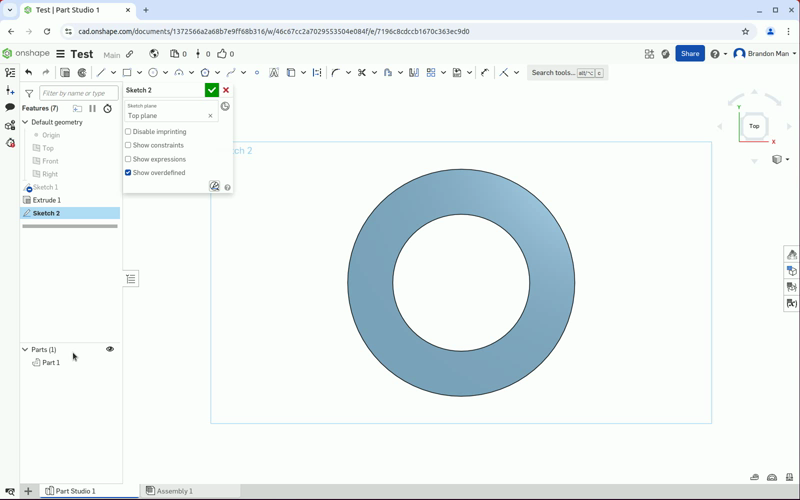
key(y)
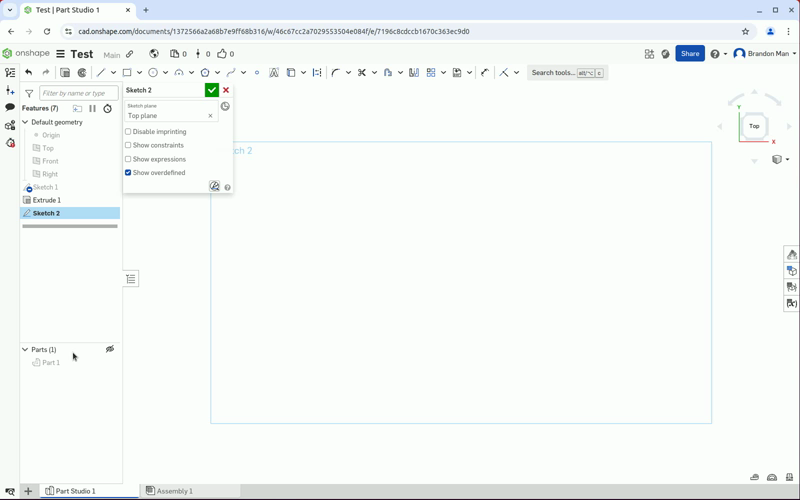
key(c)
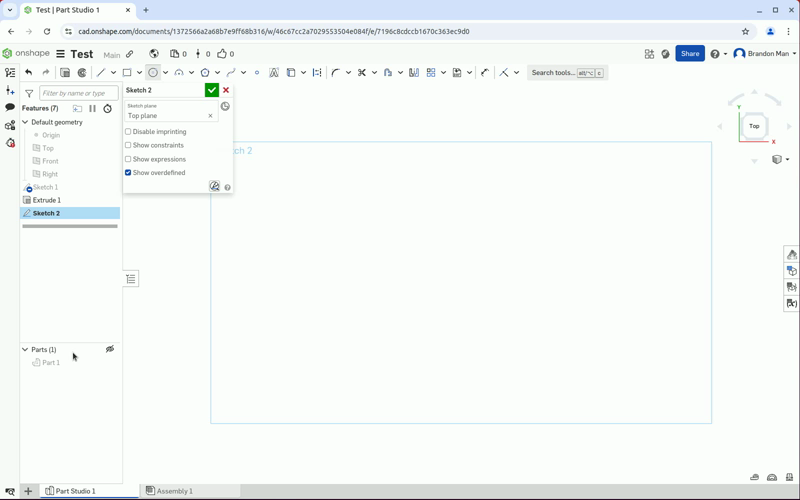
key_down(shift)
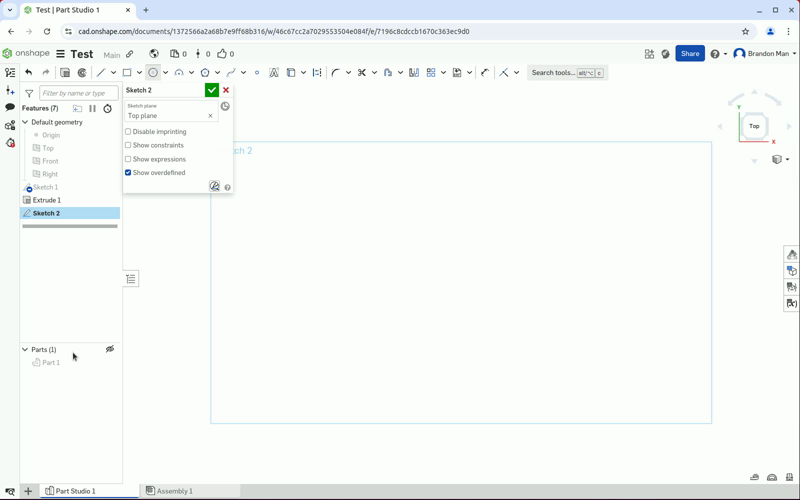
mouse_move(461, 282)
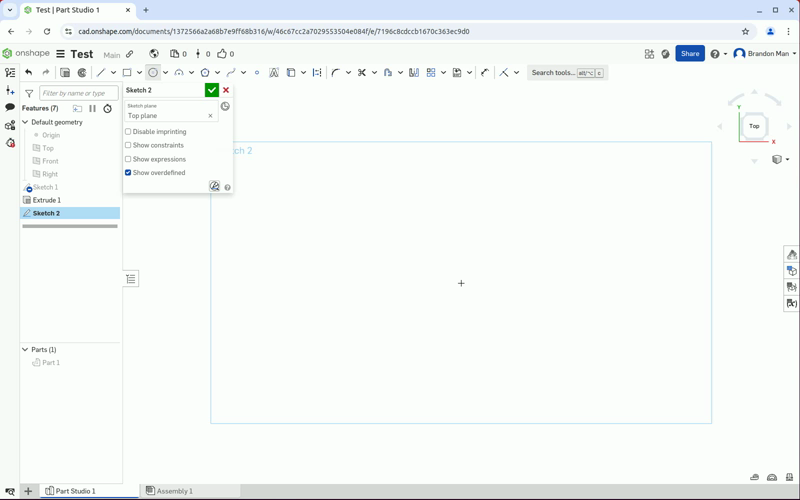
click(461, 282)
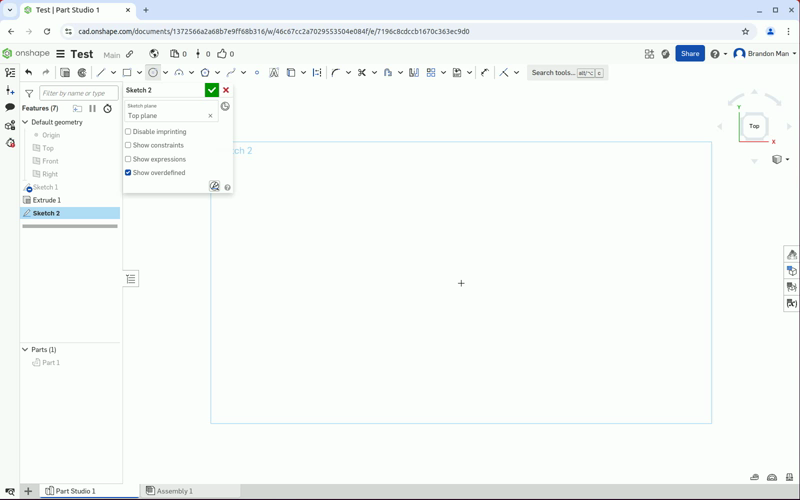
key_up(shift)
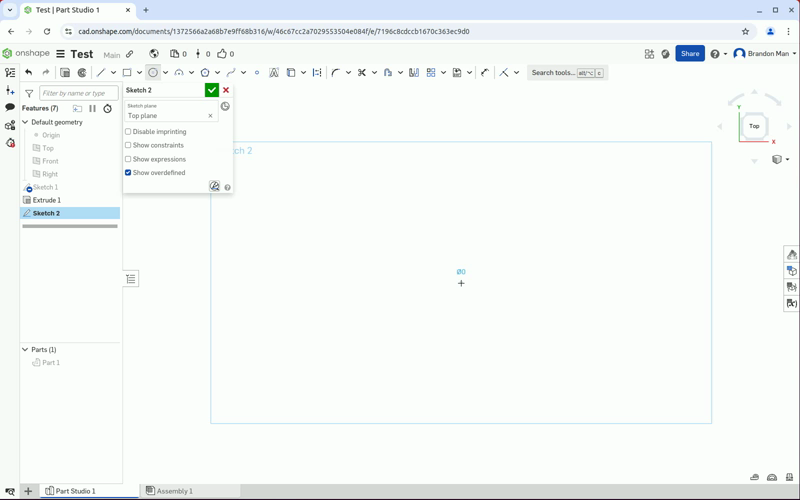
mouse_move(522, 282)
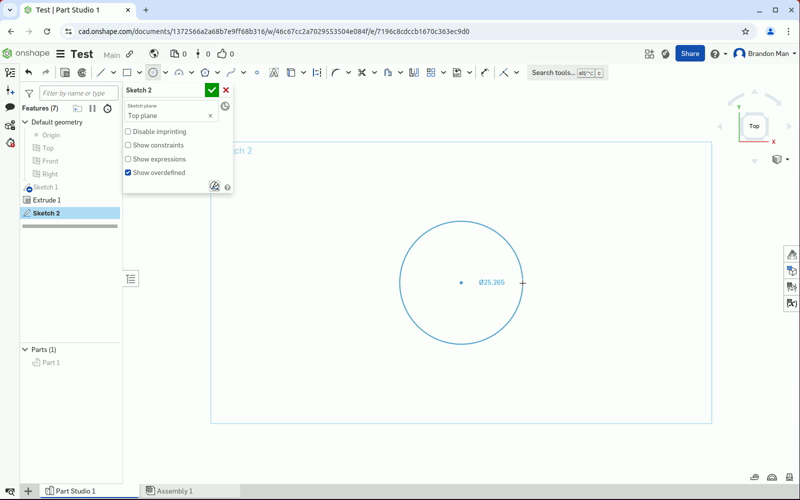
click(522, 282)
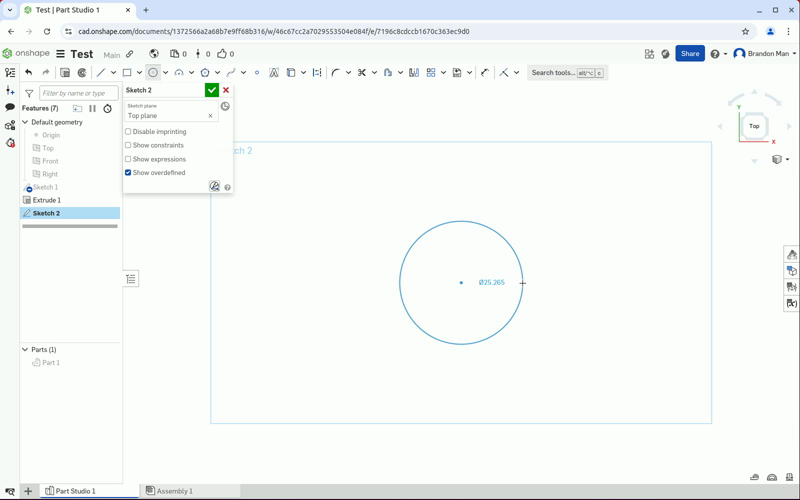
key(esc)
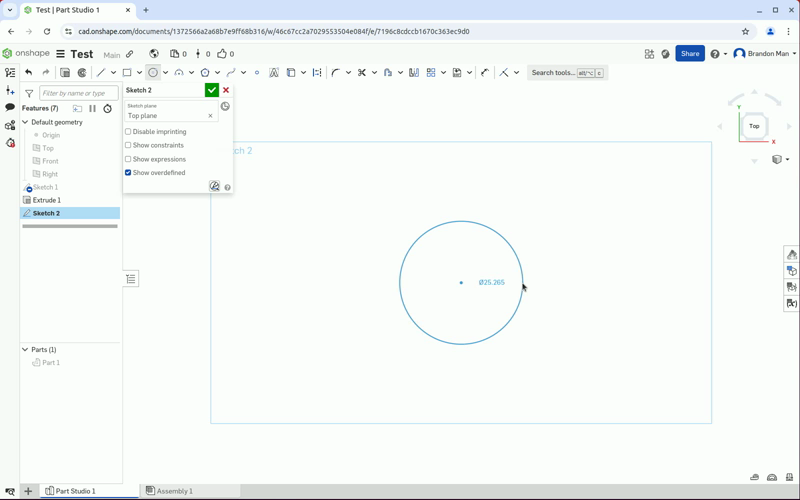
key(c)
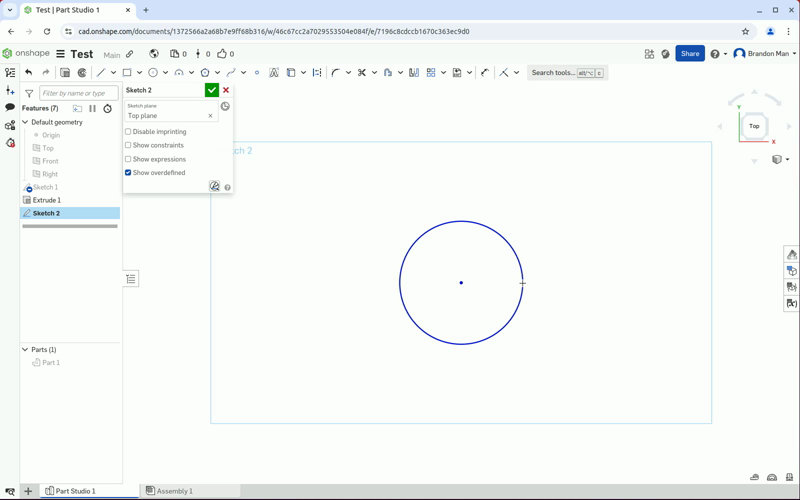
key_down(shift)
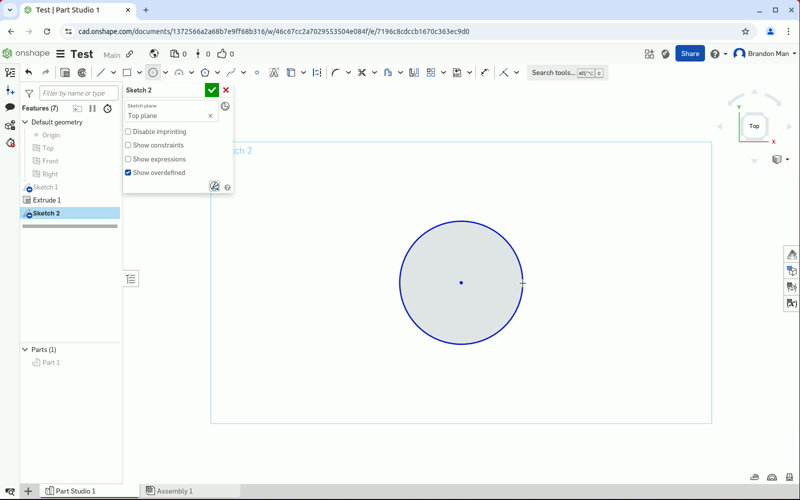
mouse_move(461, 282)
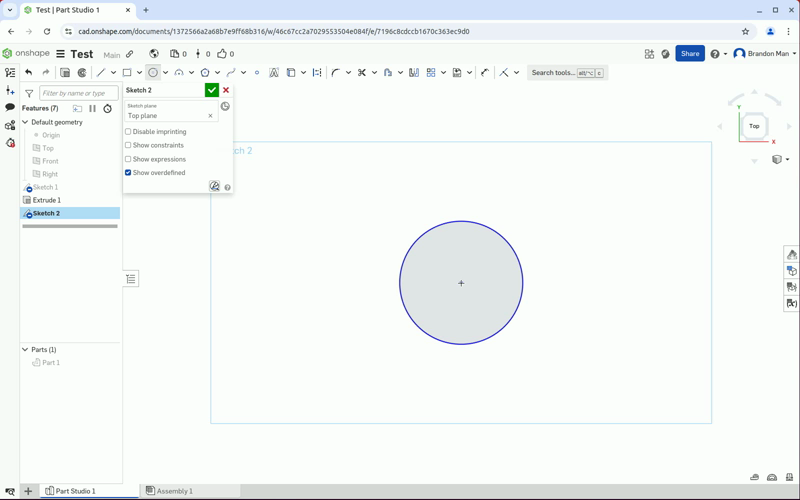
click(461, 282)
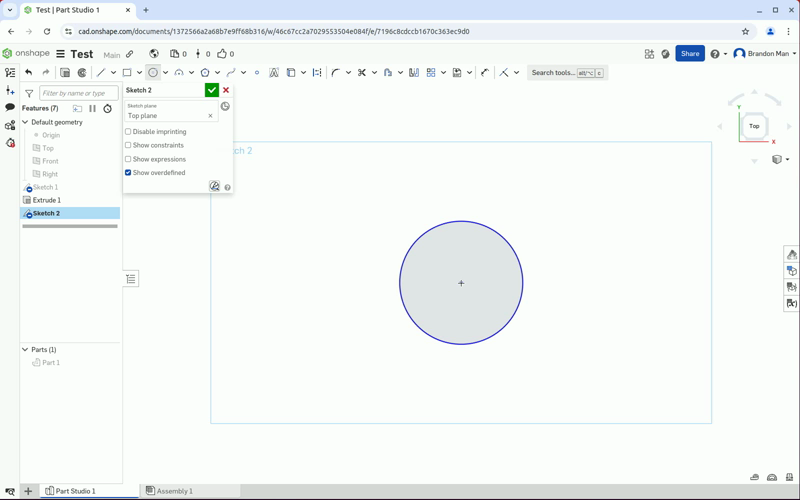
key_up(shift)
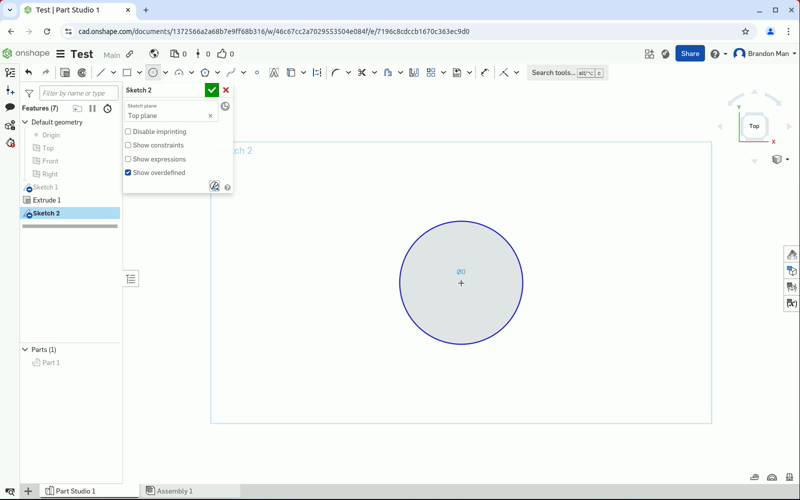
mouse_move(467, 282)
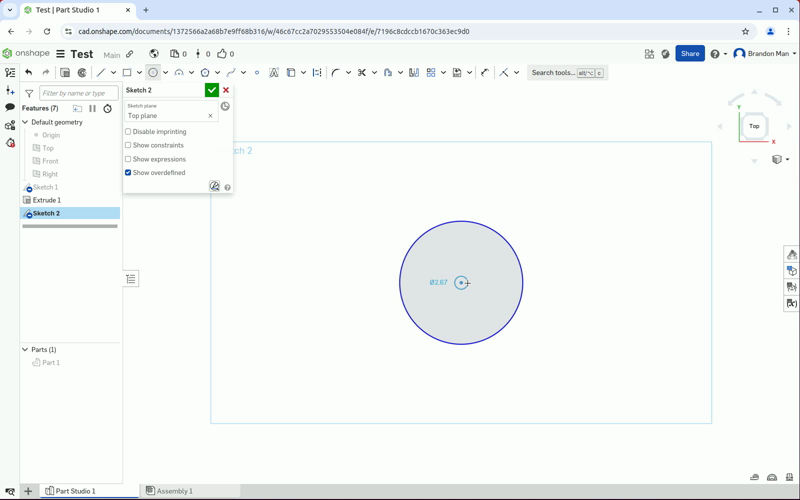
click(467, 282)
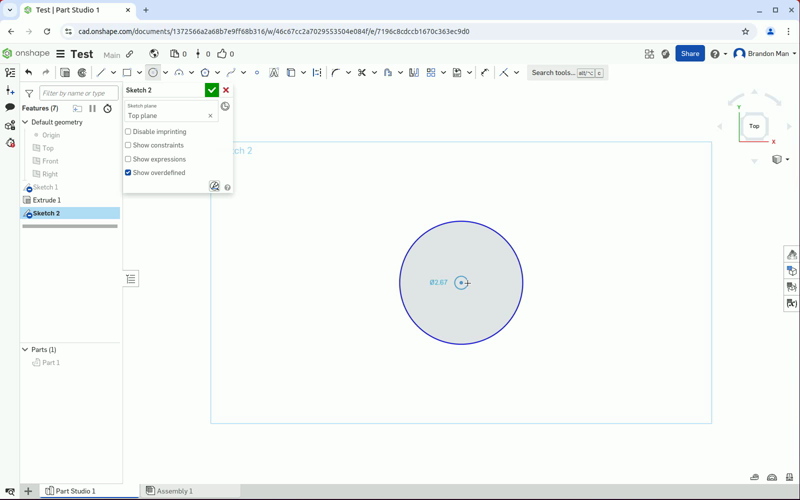
key(esc)
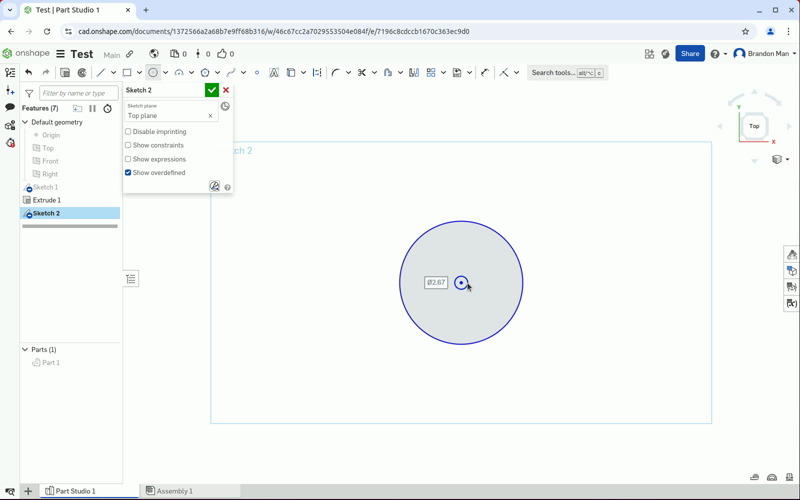
mouse_move(427, 267)
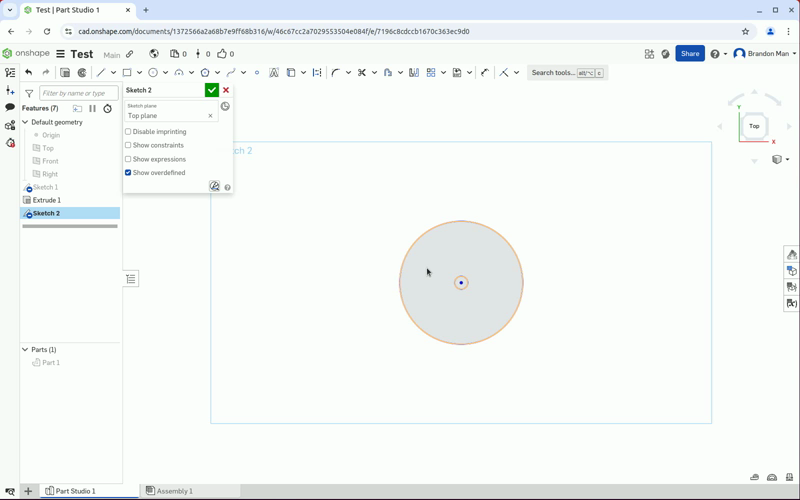
click(427, 267)
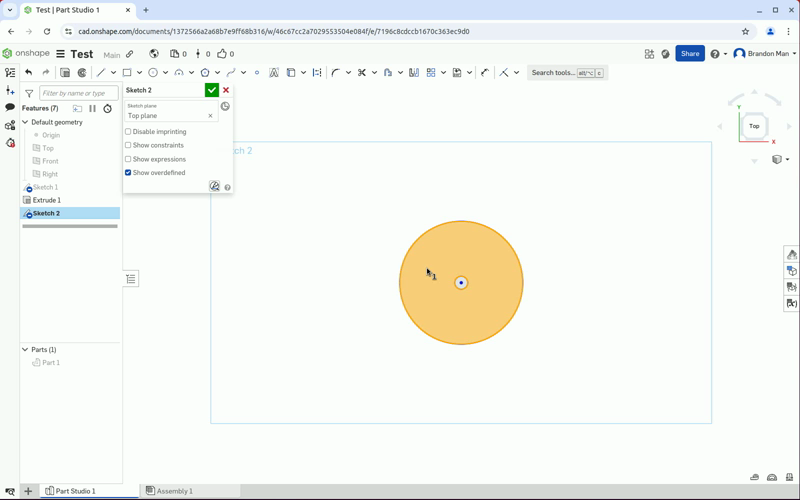
mouse_move(73, 352)
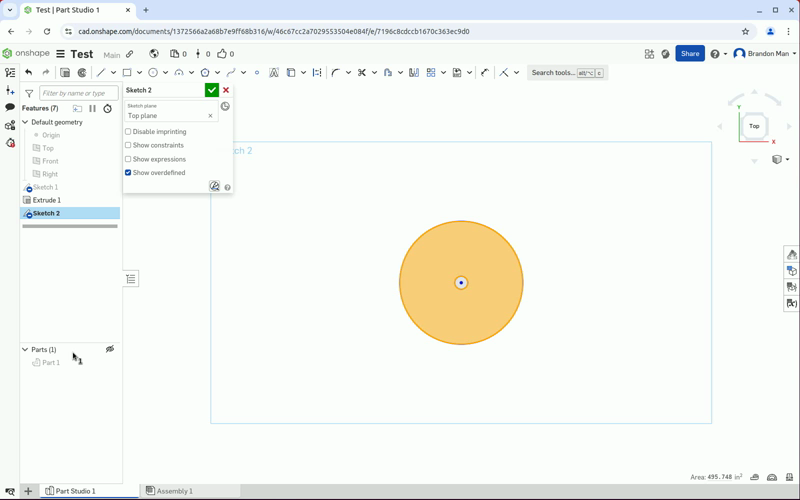
key(shift+y)
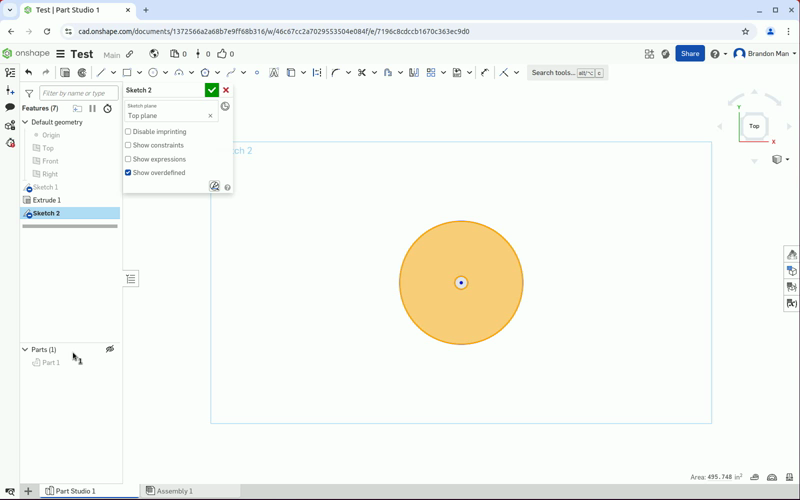
key(shift+e)
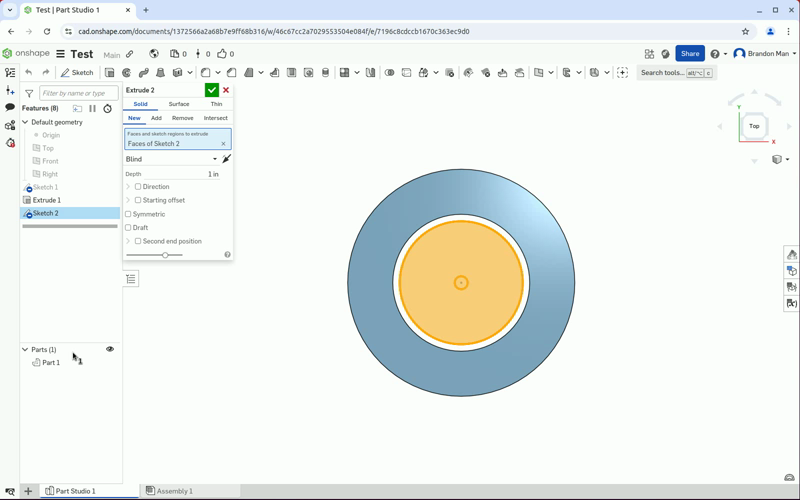
mouse_move(143, 106)
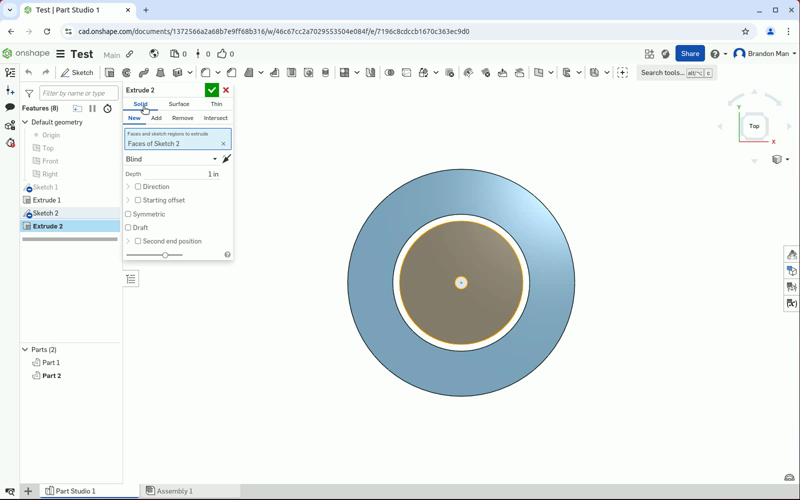
click(143, 106)
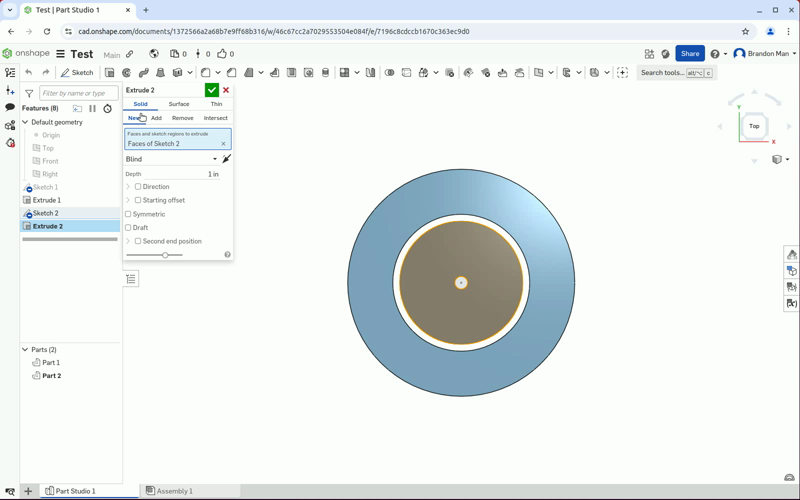
mouse_move(137, 120)
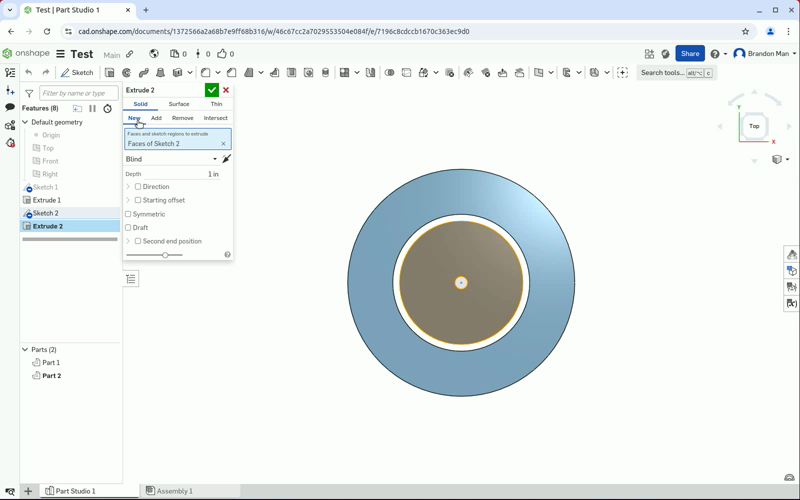
click(137, 120)
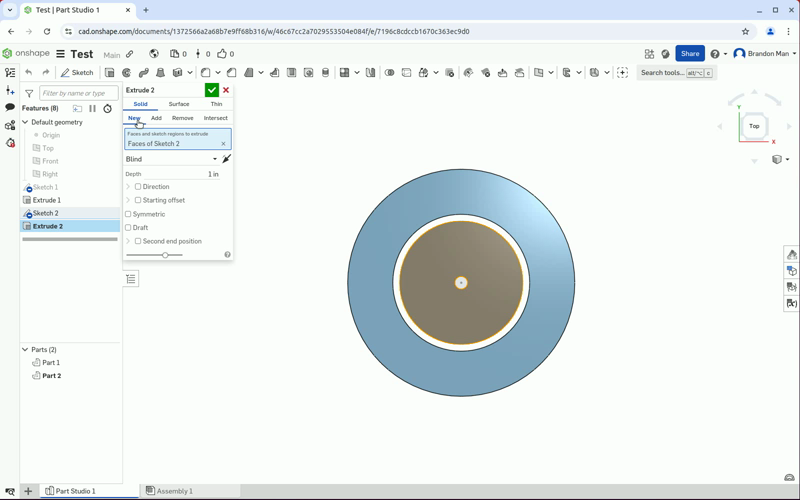
key(tab, 4)
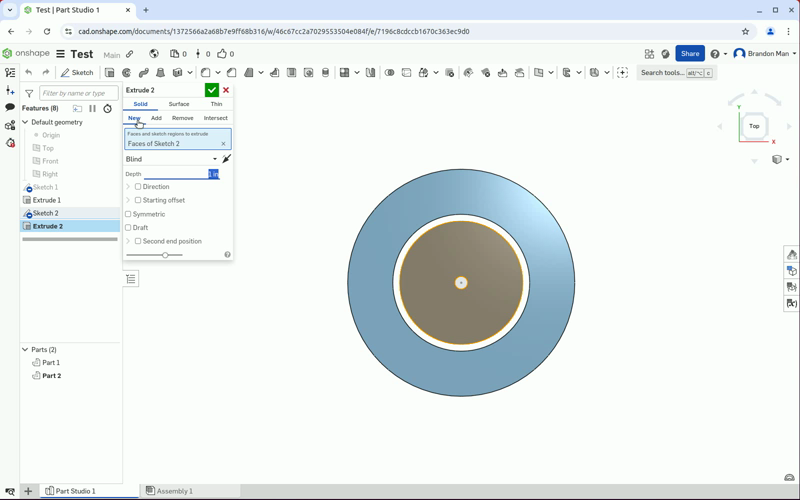
text(1.685)
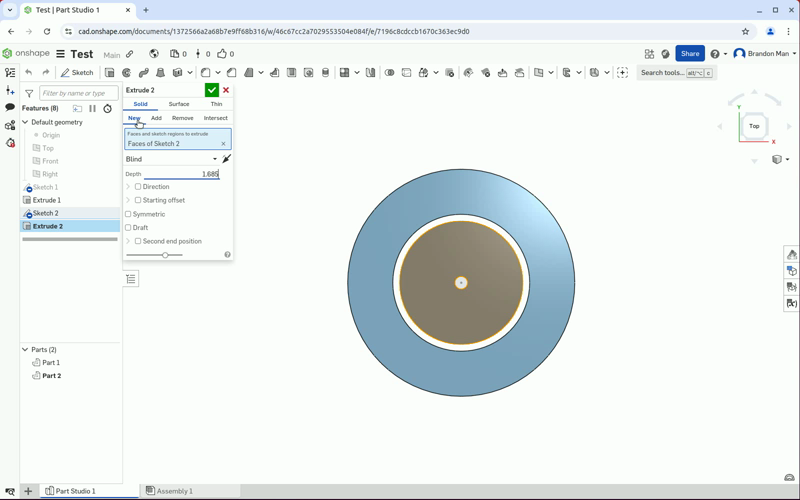
key(enter)
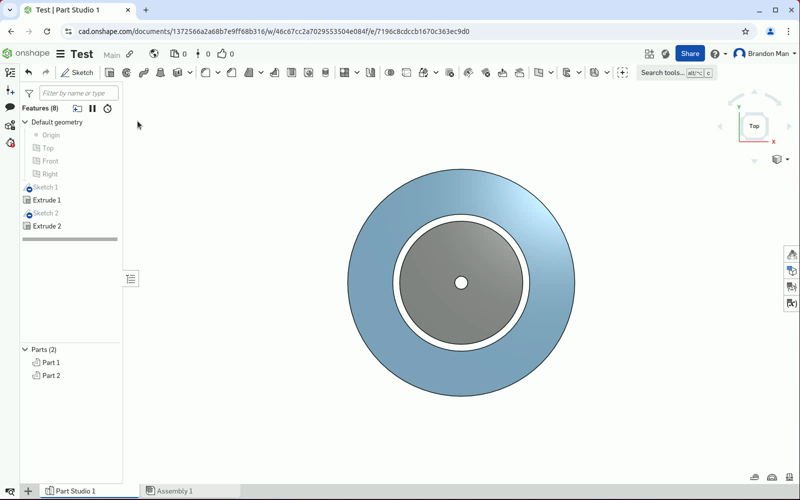
key(shift+h)
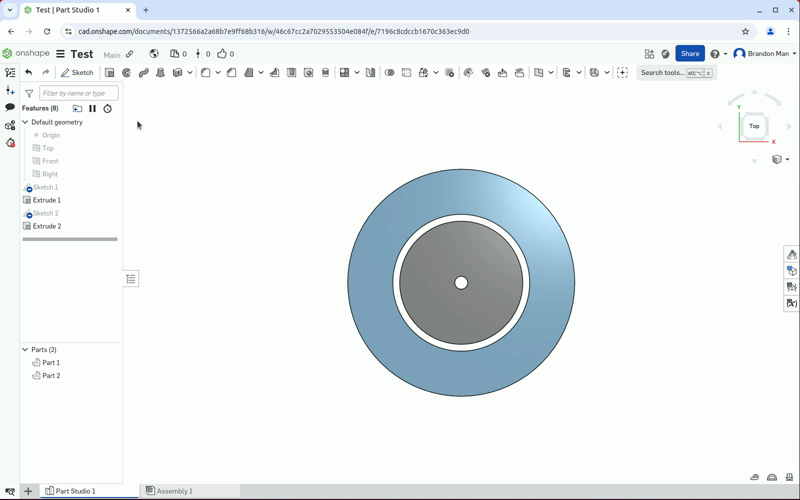
key(shift+h)
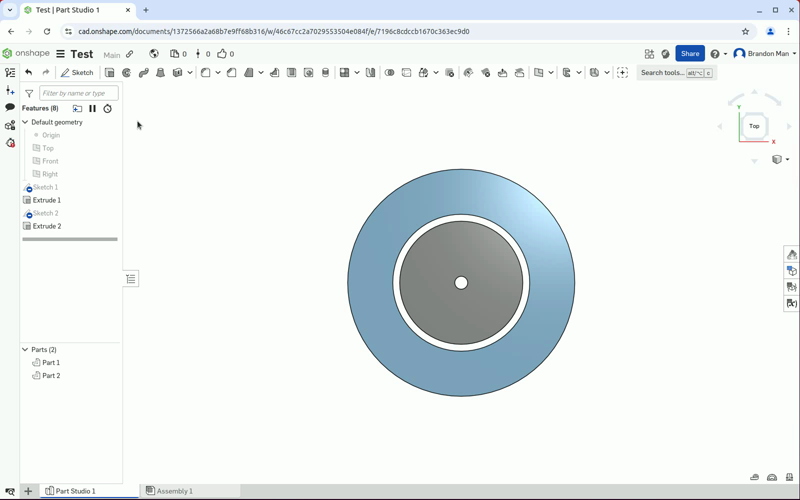
mouse_move(73, 189)
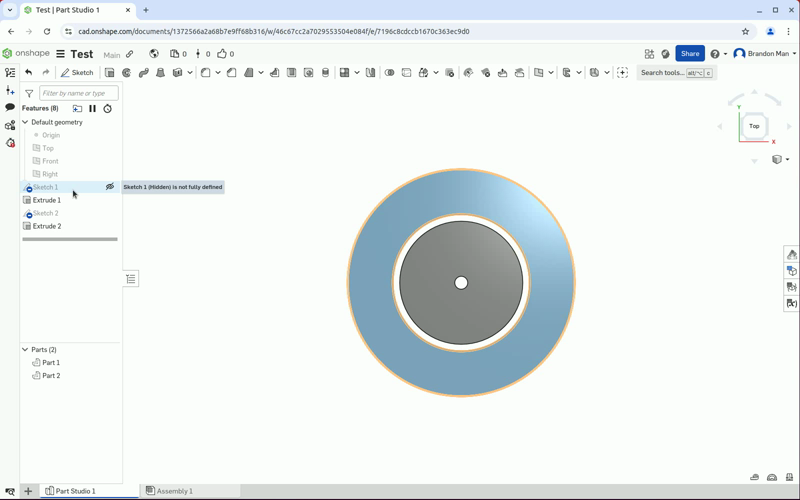
click(73, 189)
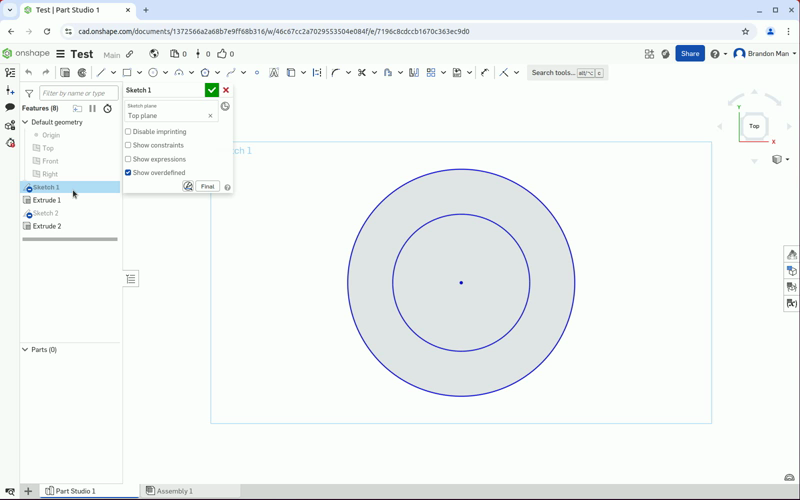
mouse_move(229, 92)
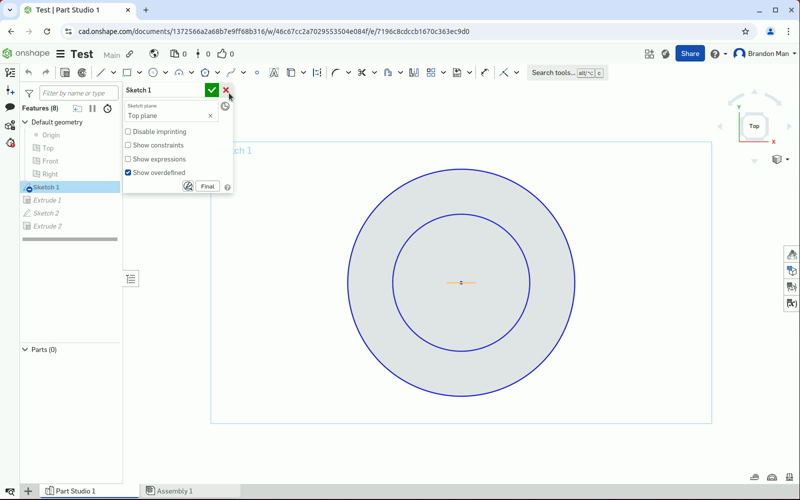
click(229, 92)
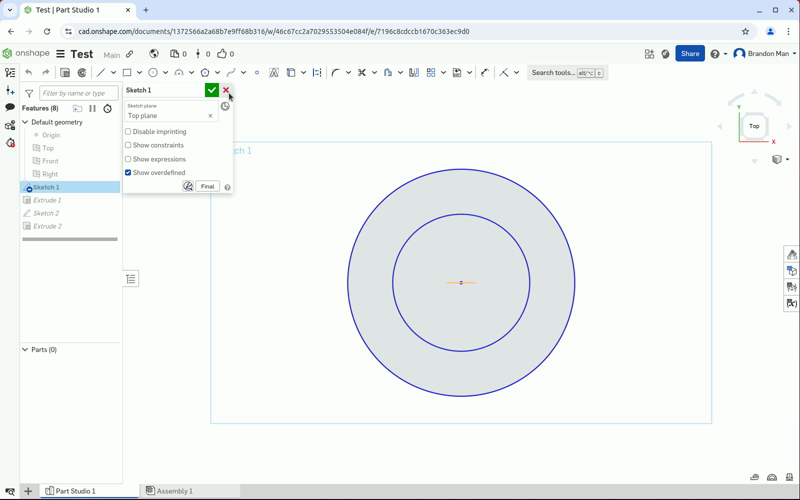
key(shift+s)
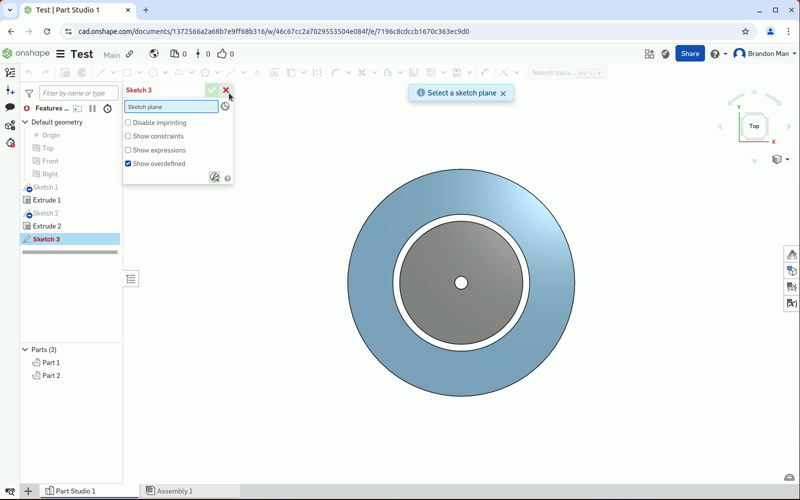
mouse_move(73, 150)
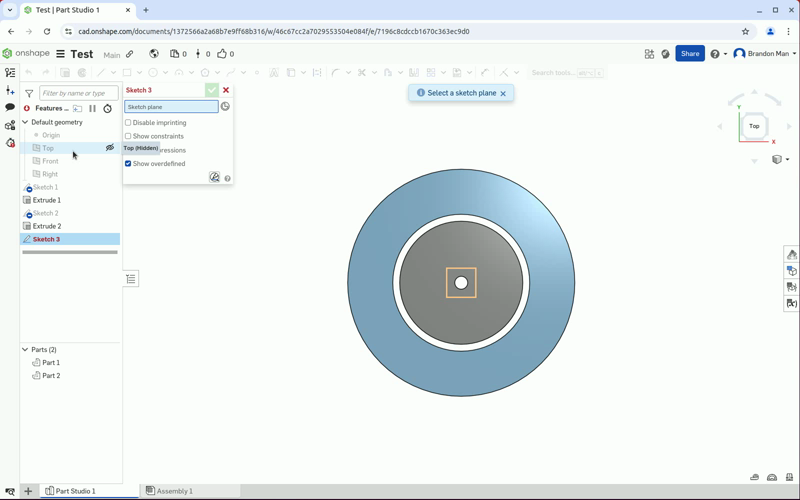
click(73, 150)
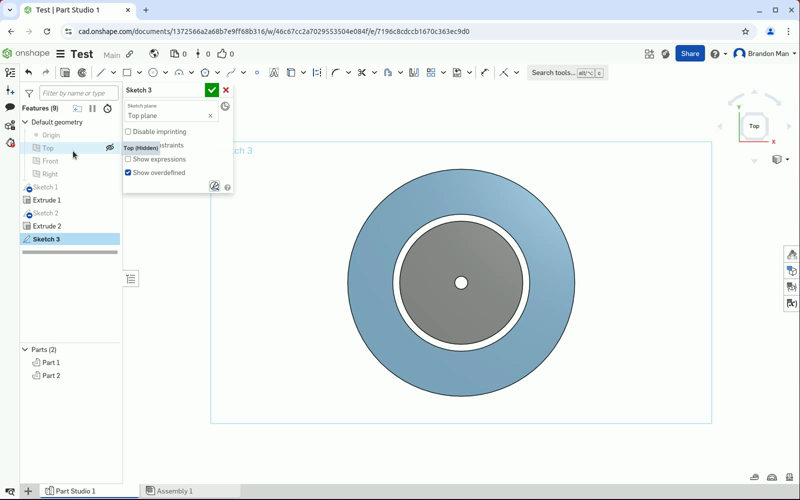
mouse_move(73, 352)
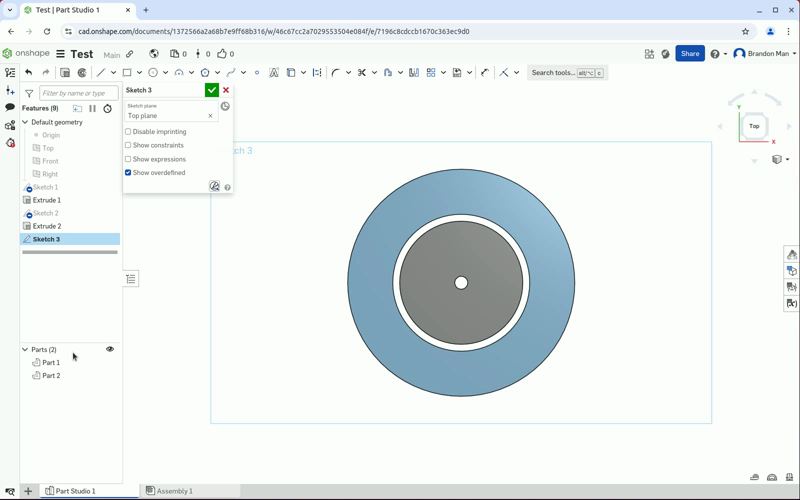
key(y)
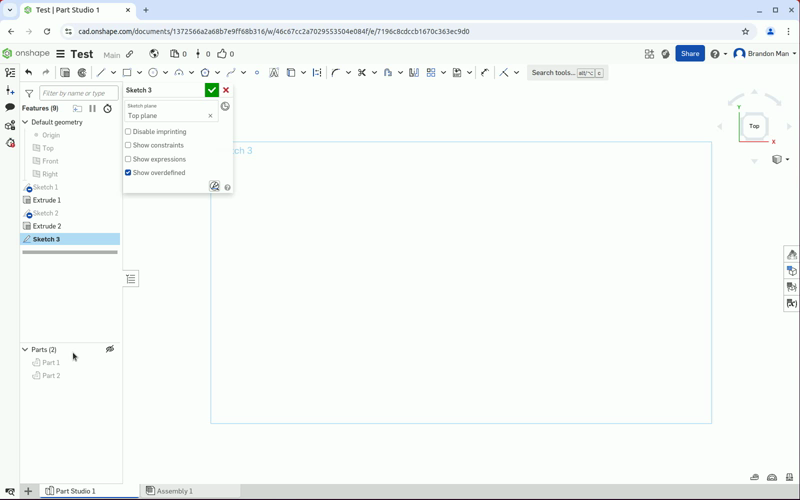
key(c)
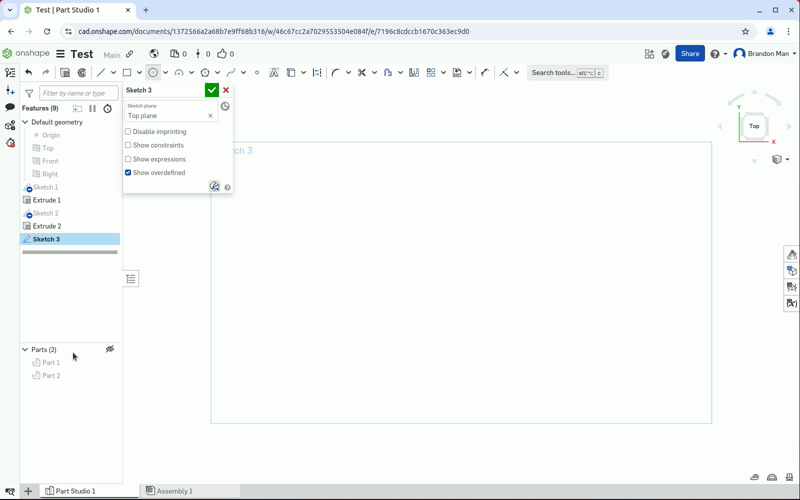
key_down(shift)
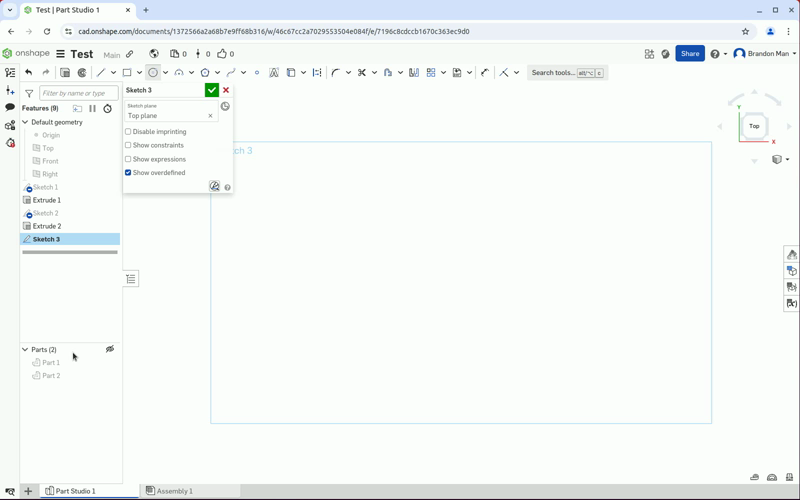
mouse_move(461, 282)
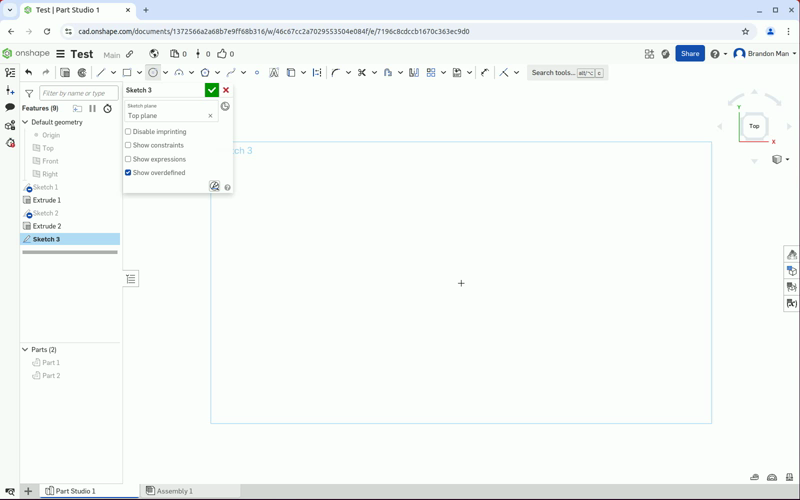
click(461, 282)
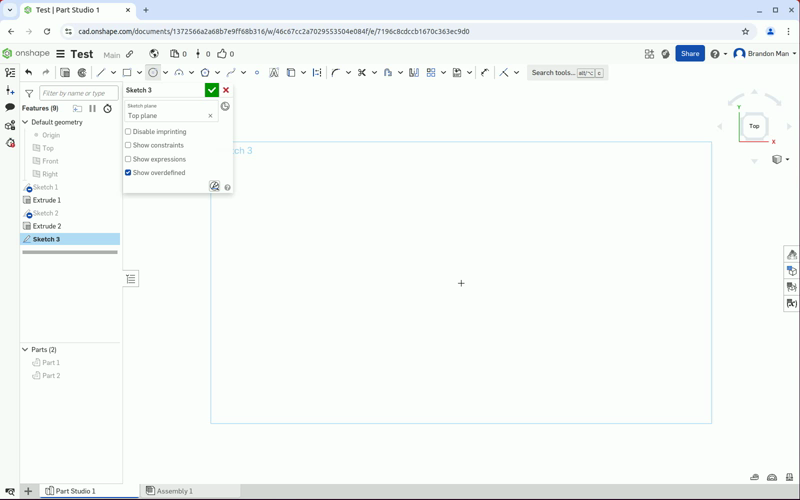
key_up(shift)
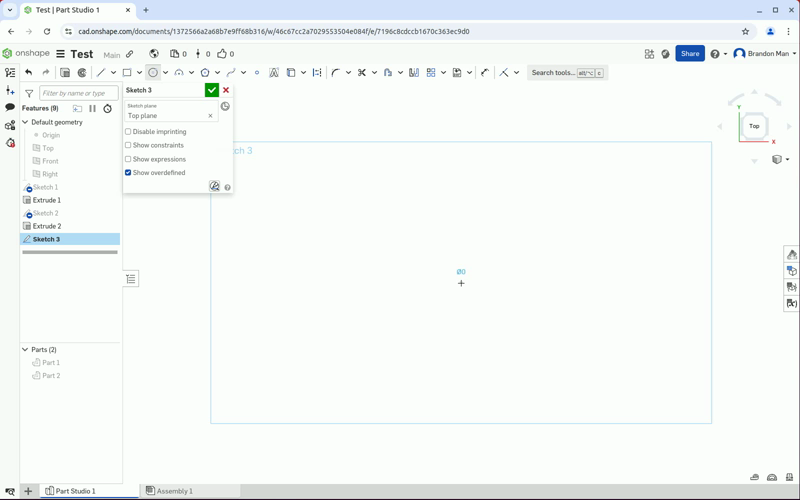
mouse_move(531, 282)
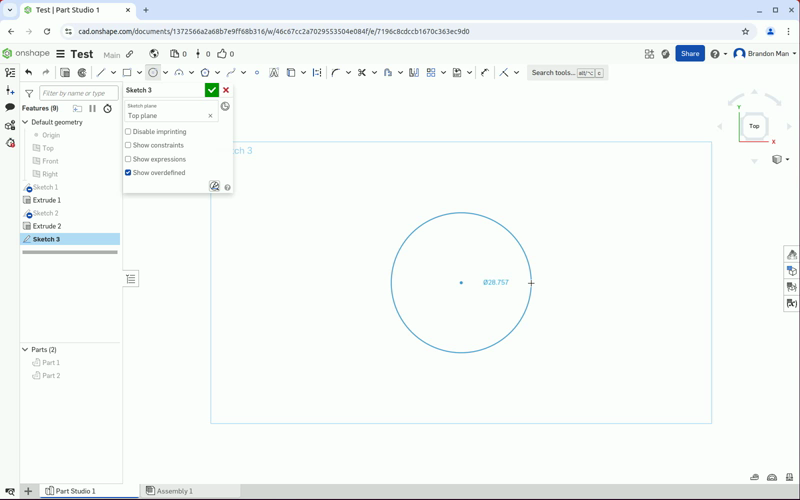
click(531, 282)
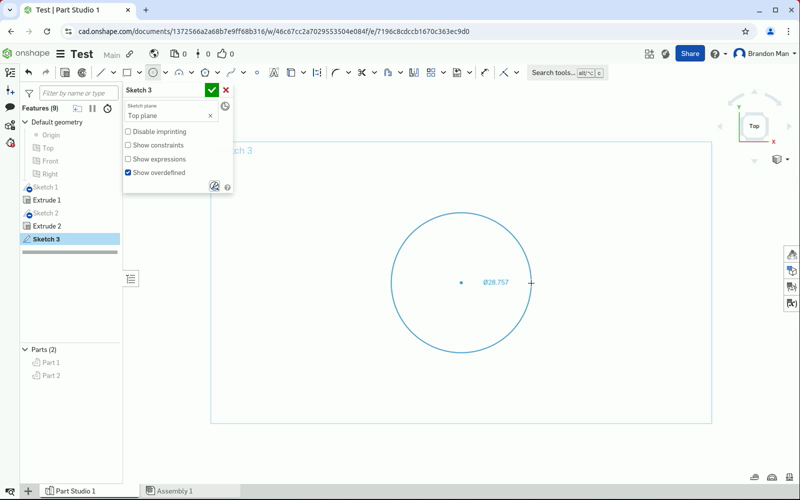
key(esc)
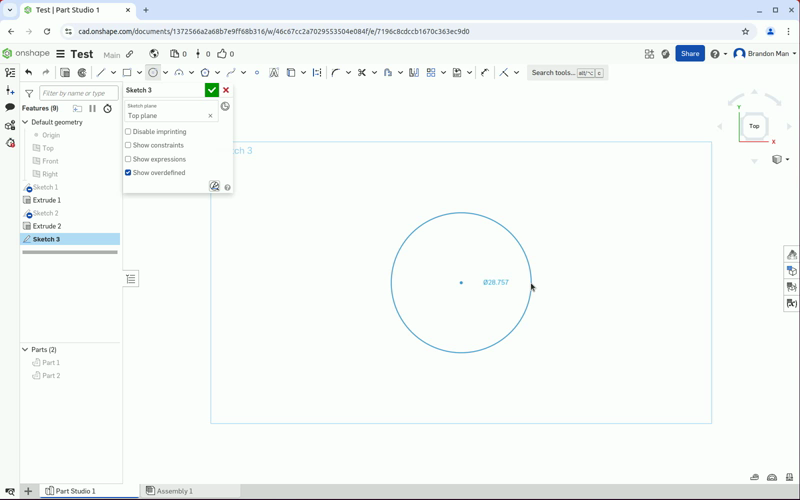
key(c)
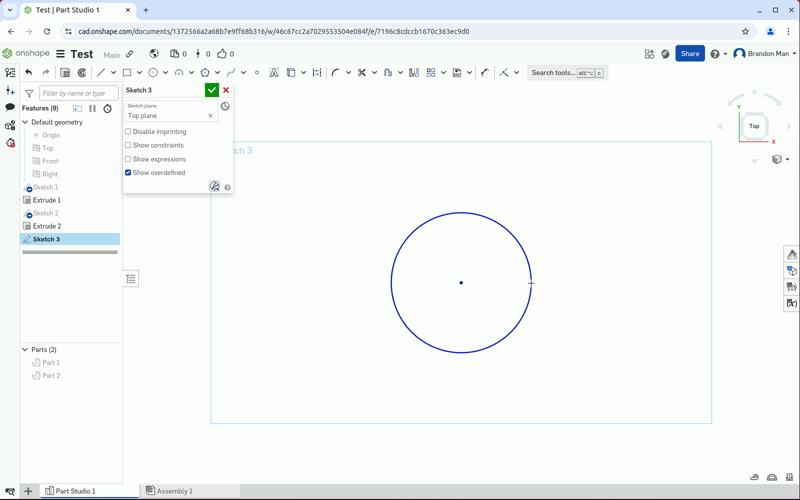
key_down(shift)
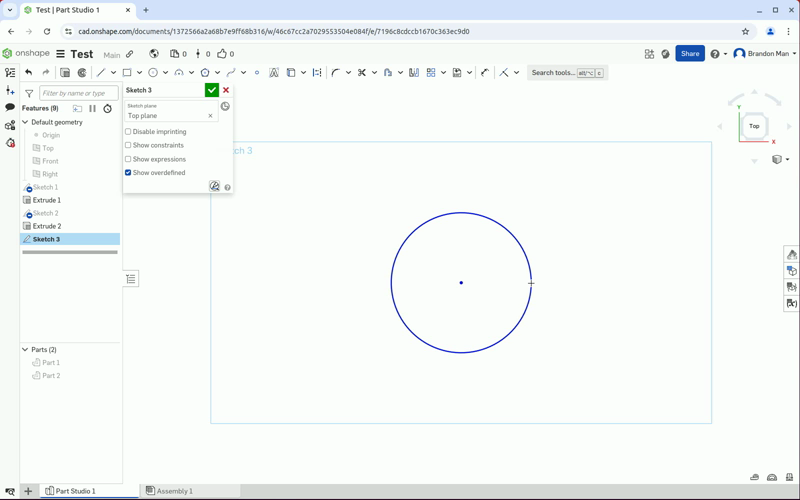
mouse_move(461, 282)
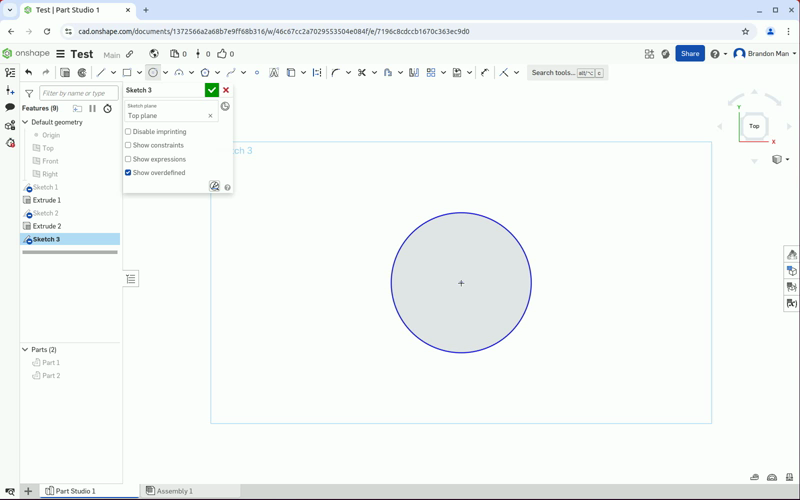
click(461, 282)
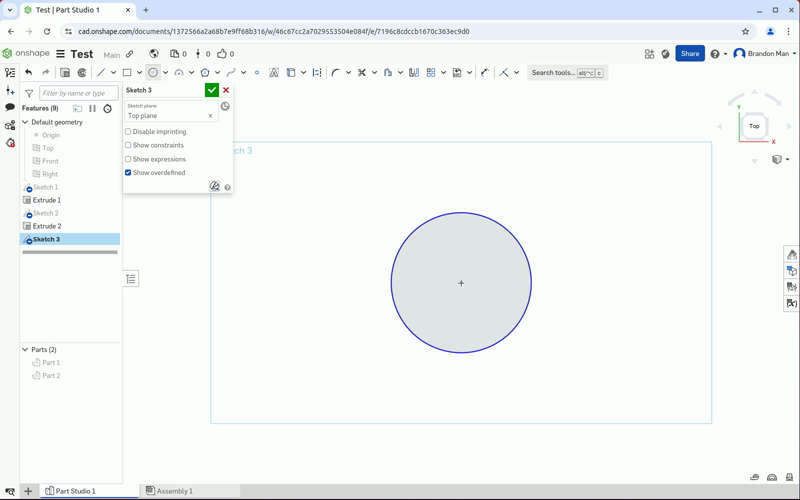
key_up(shift)
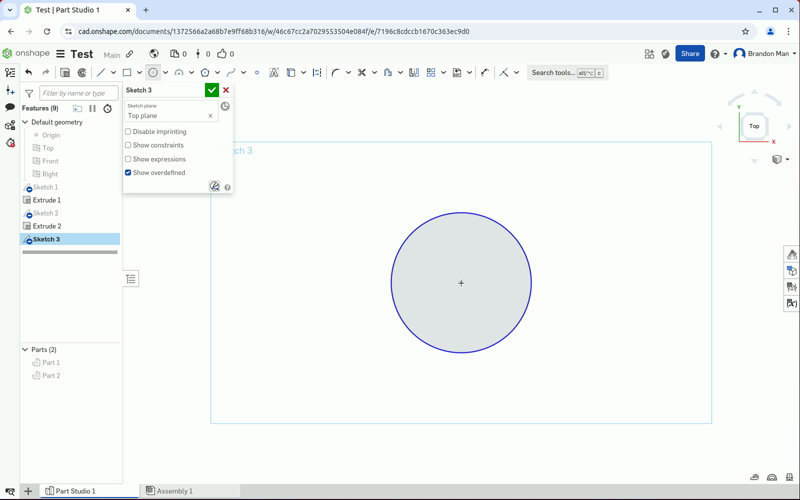
mouse_move(523, 282)
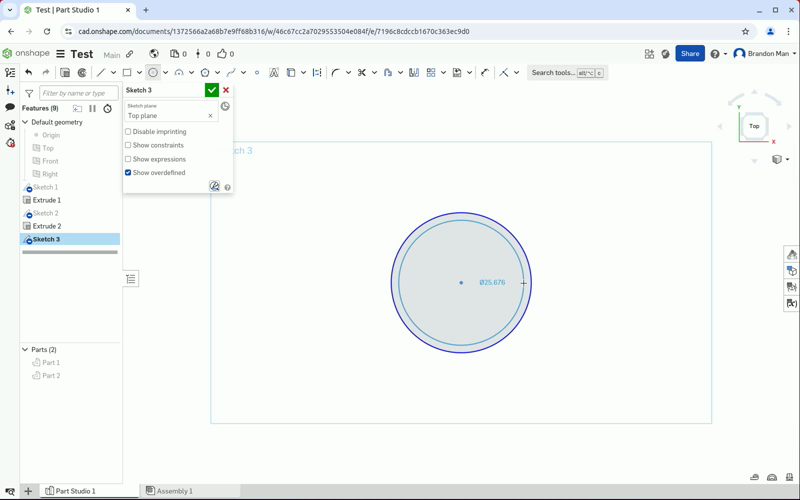
click(523, 282)
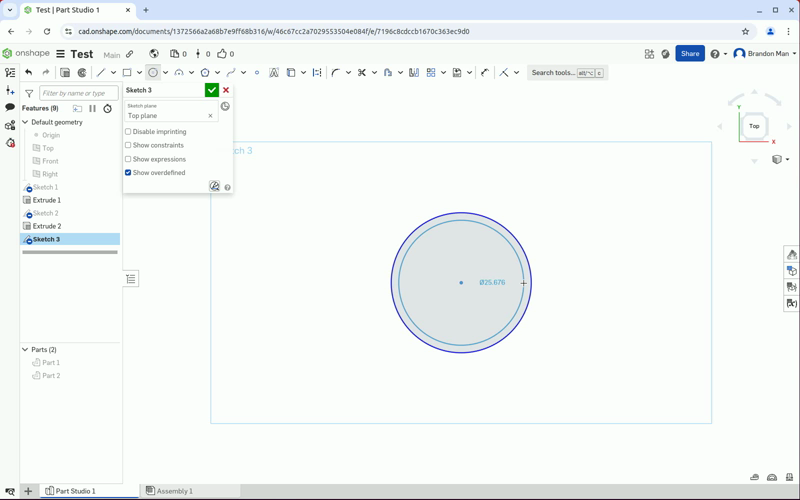
key(esc)
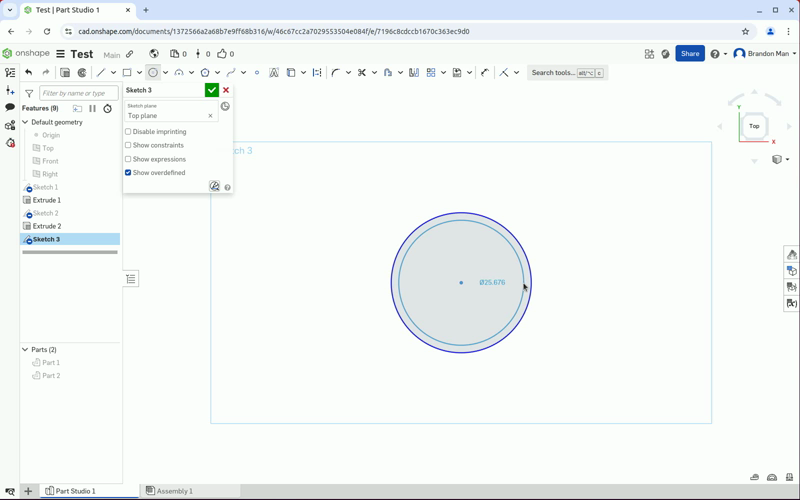
mouse_move(397, 303)
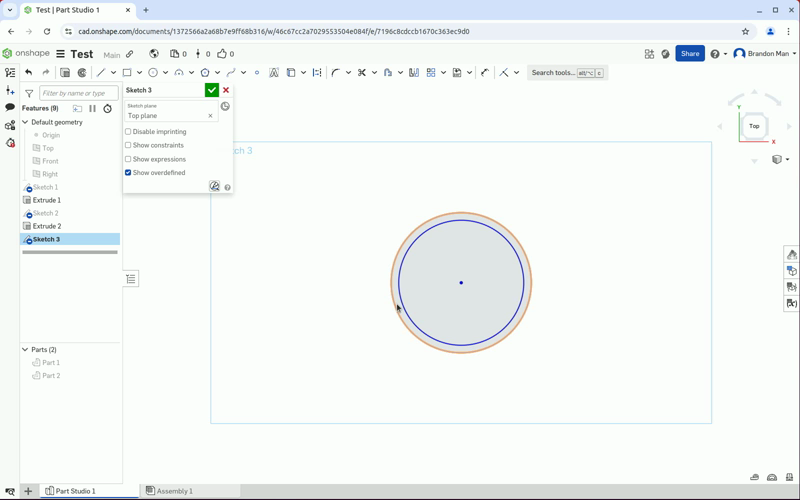
click(397, 303)
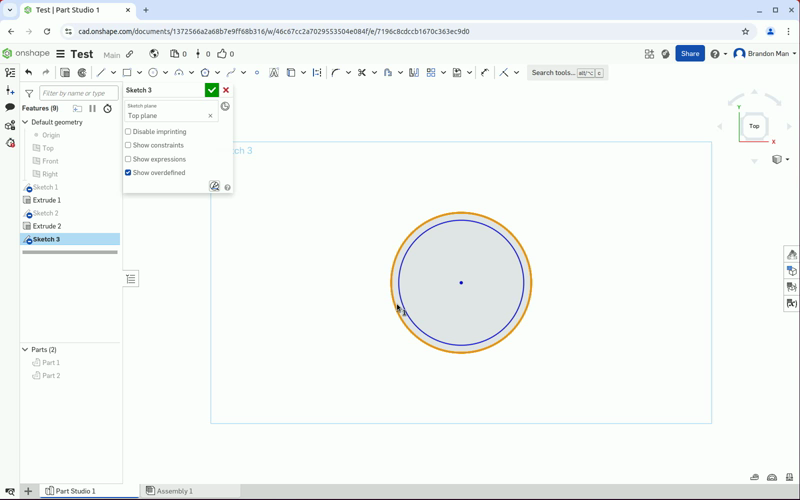
mouse_move(73, 352)
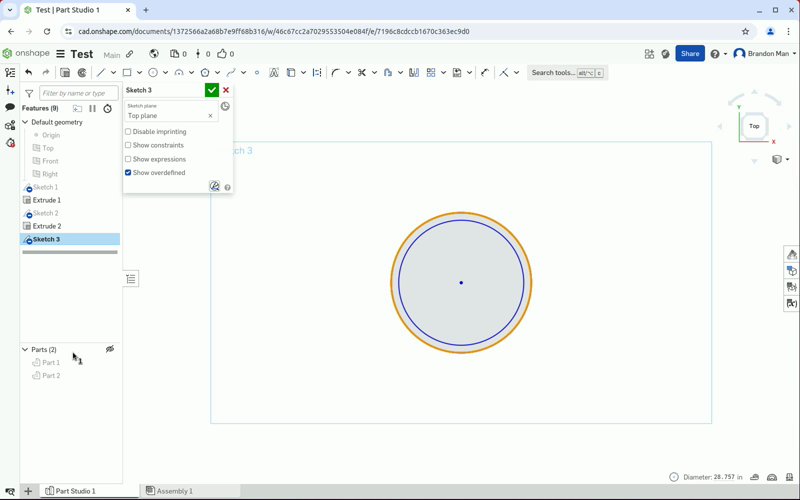
key(shift+y)
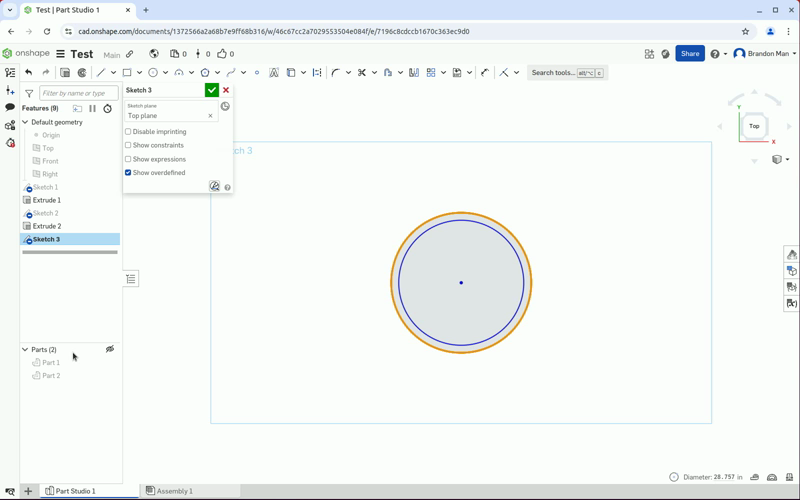
key(shift+e)
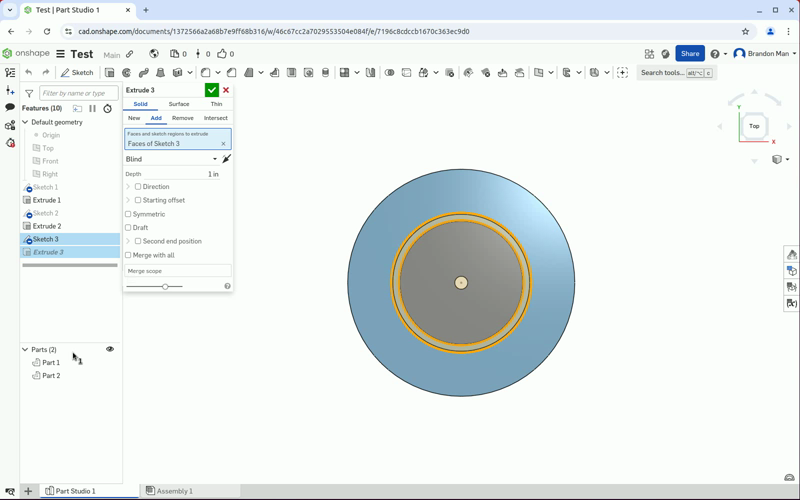
mouse_move(143, 106)
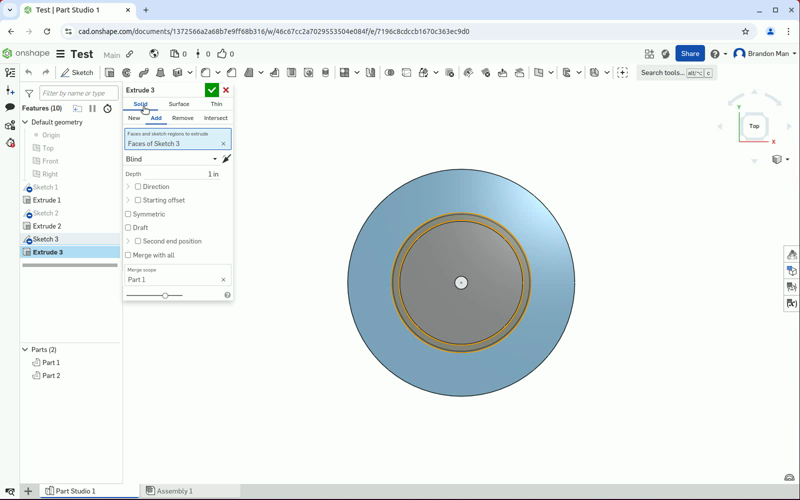
click(143, 106)
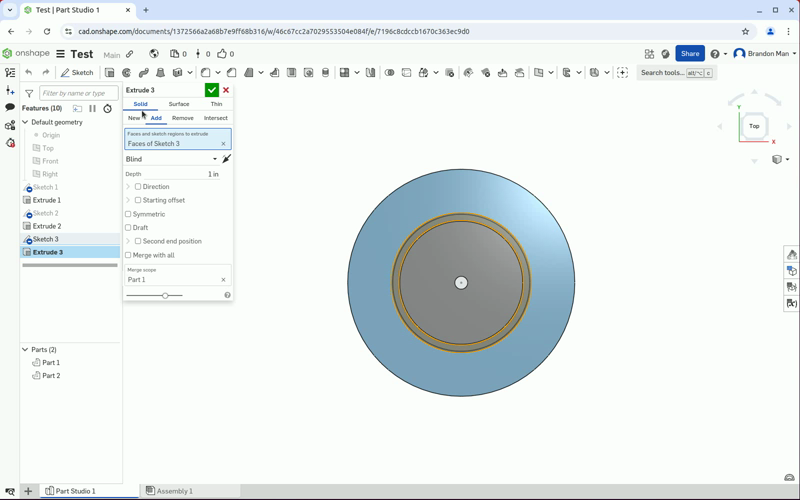
mouse_move(137, 120)
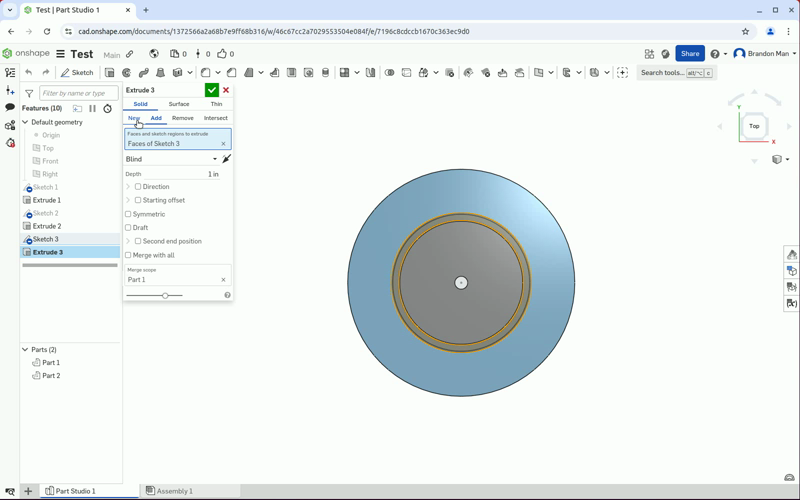
click(137, 120)
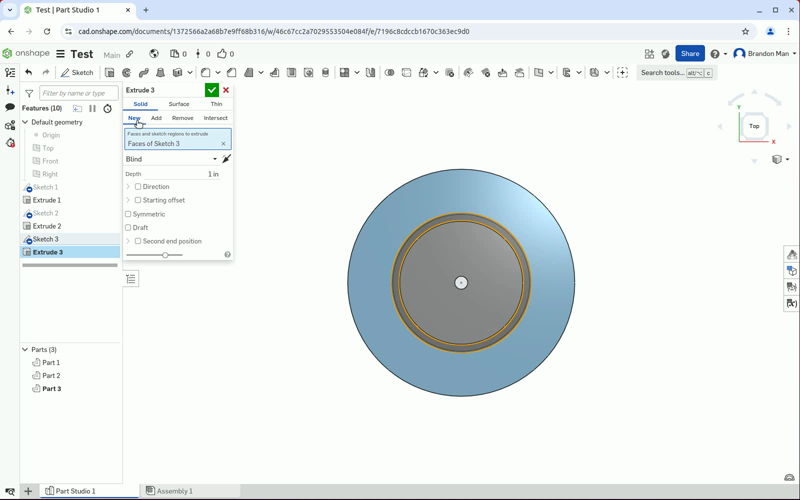
key(tab, 4)
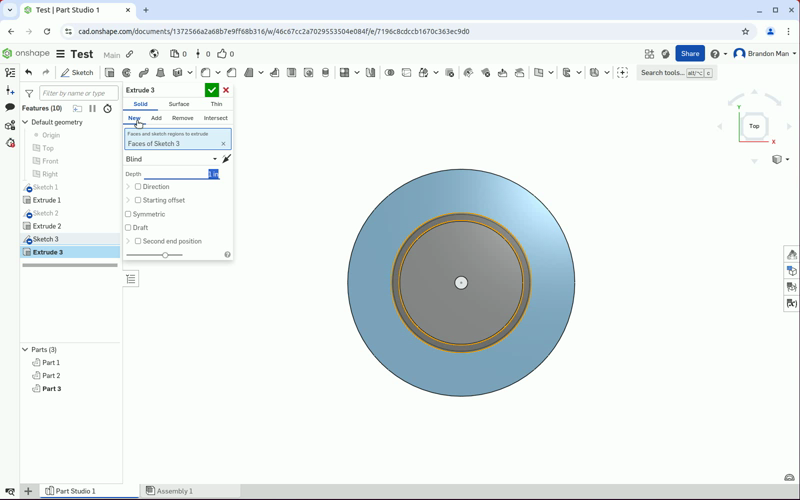
text(1.685)
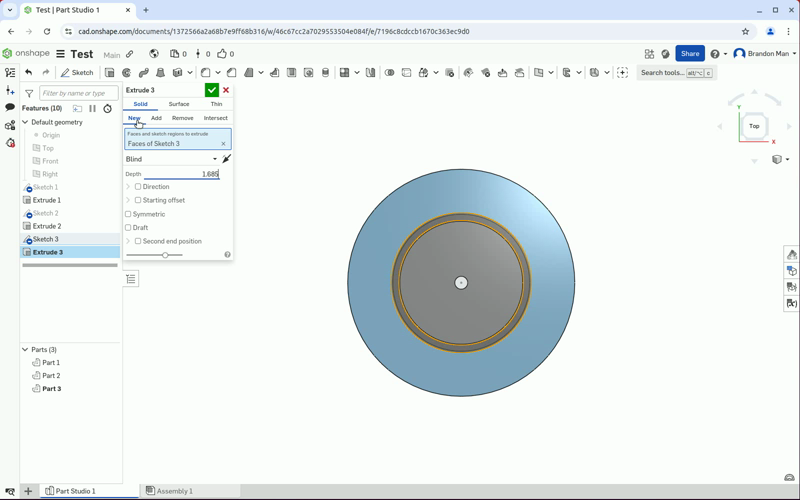
key(enter)
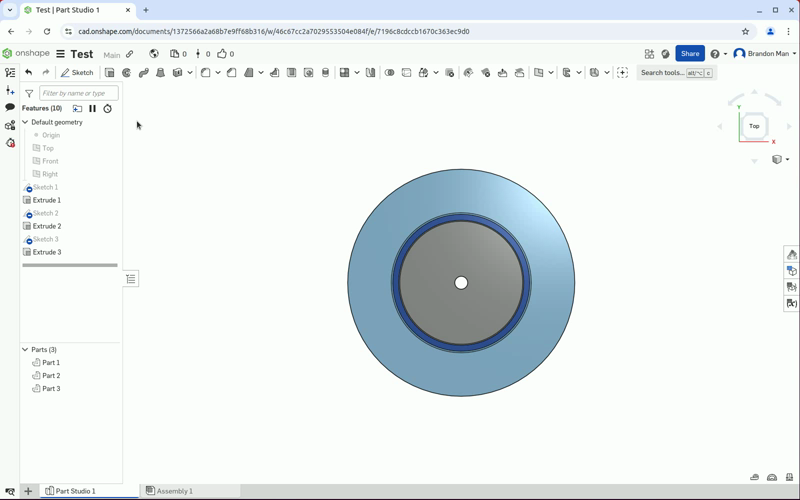
key(shift+h)
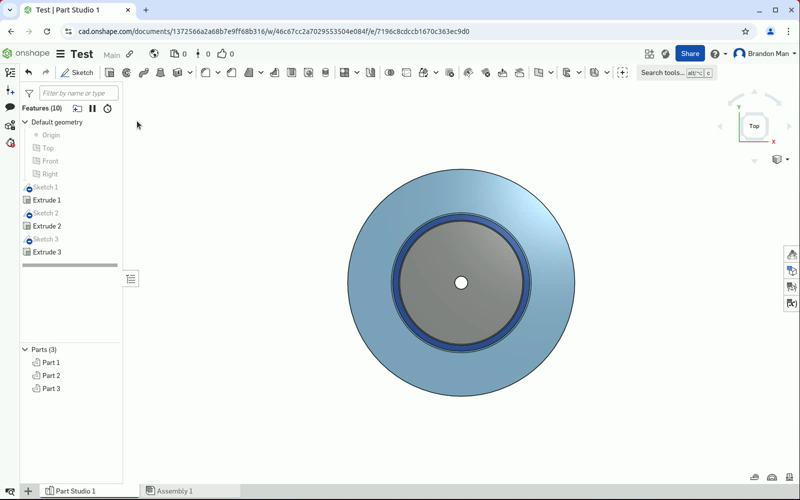
key(shift+h)
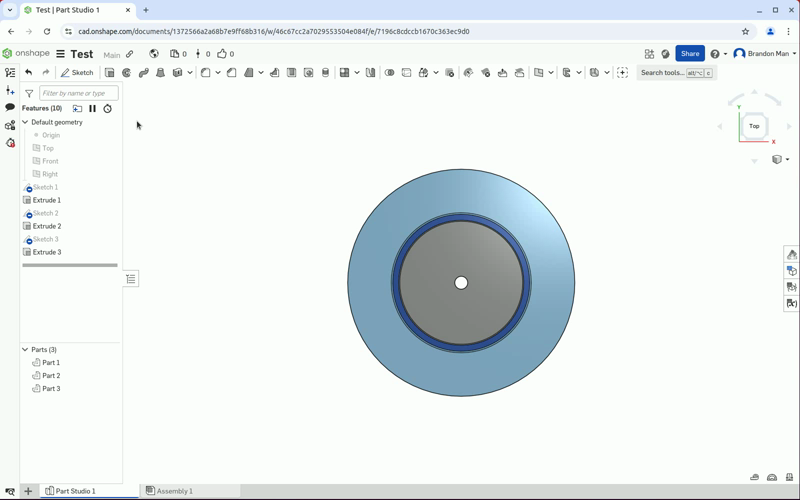
mouse_move(73, 189)
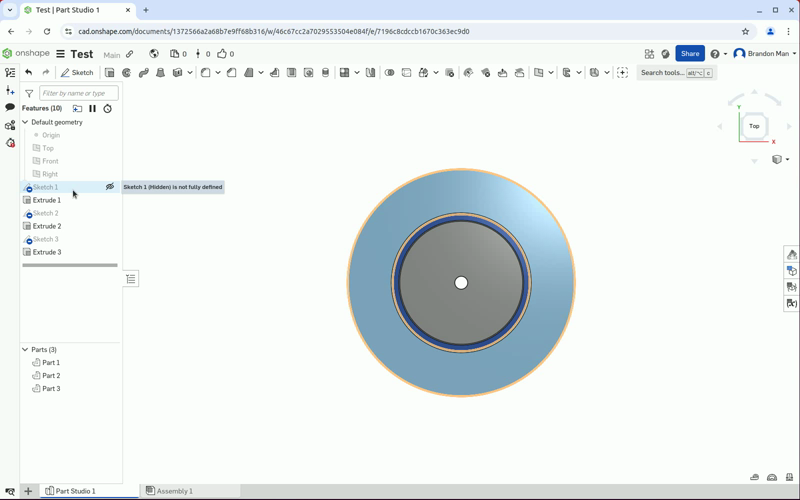
click(73, 189)
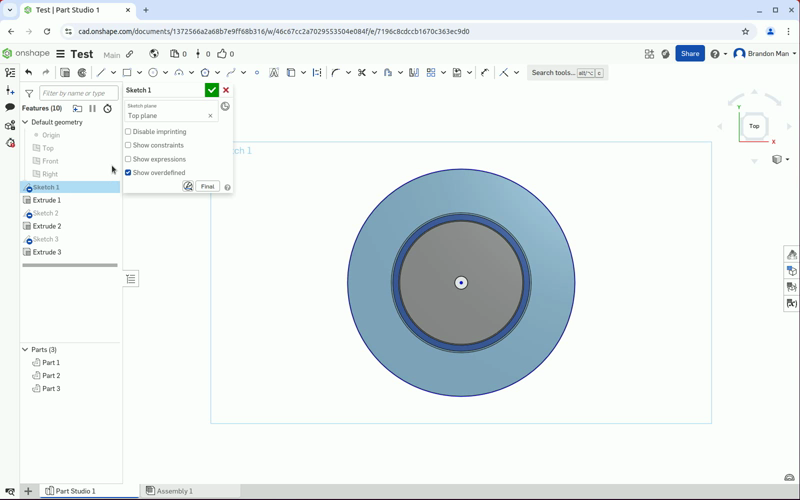
mouse_move(229, 92)
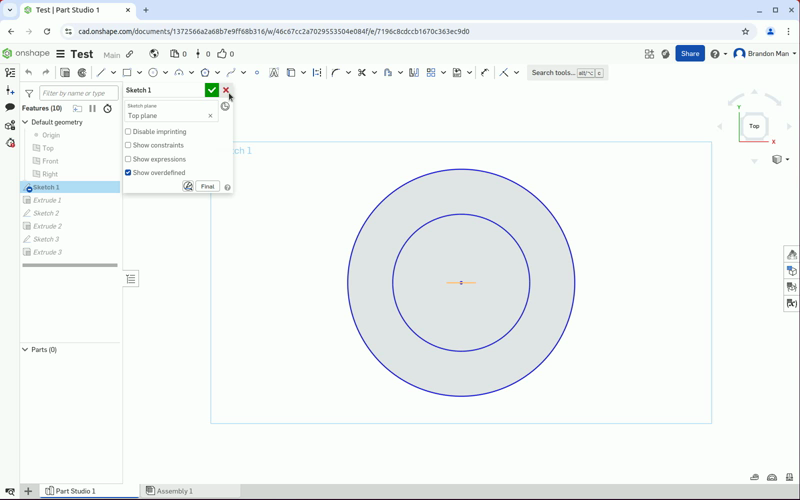
click(229, 92)
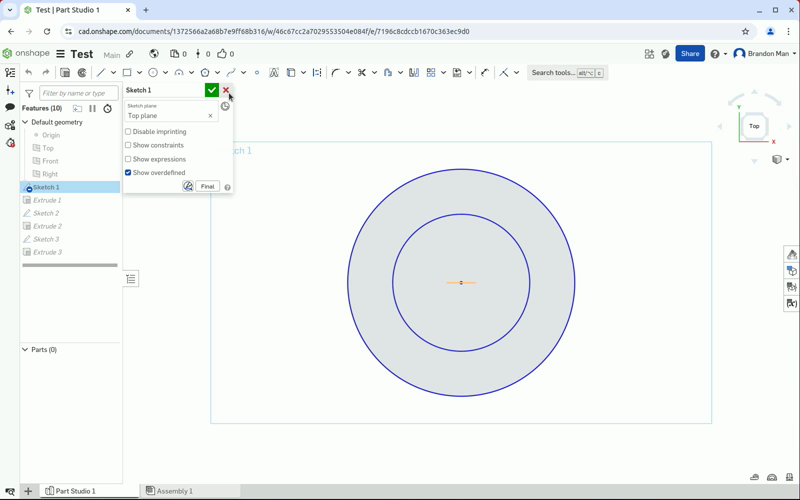
key(shift+s)
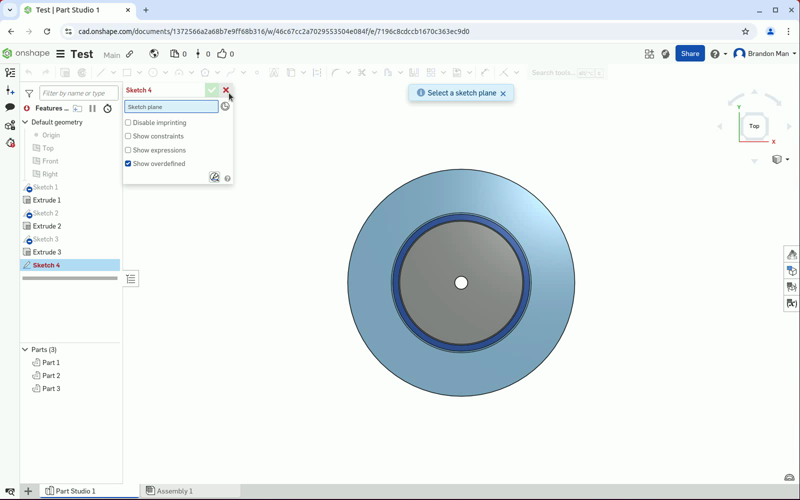
mouse_move(73, 150)
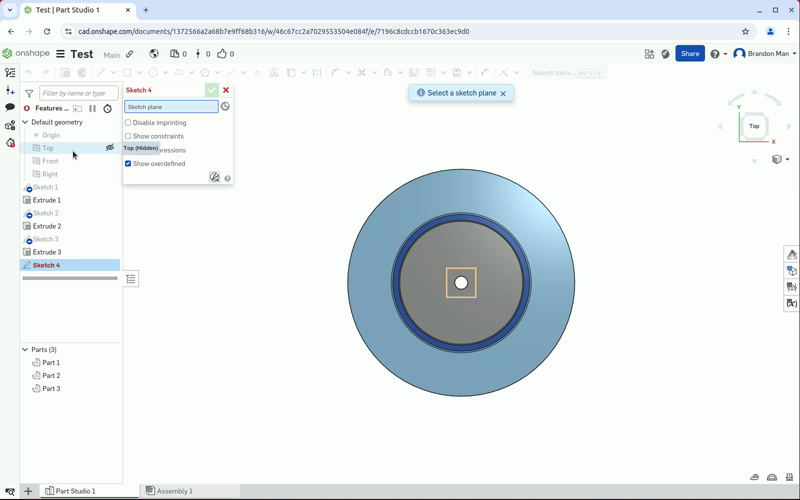
click(73, 150)
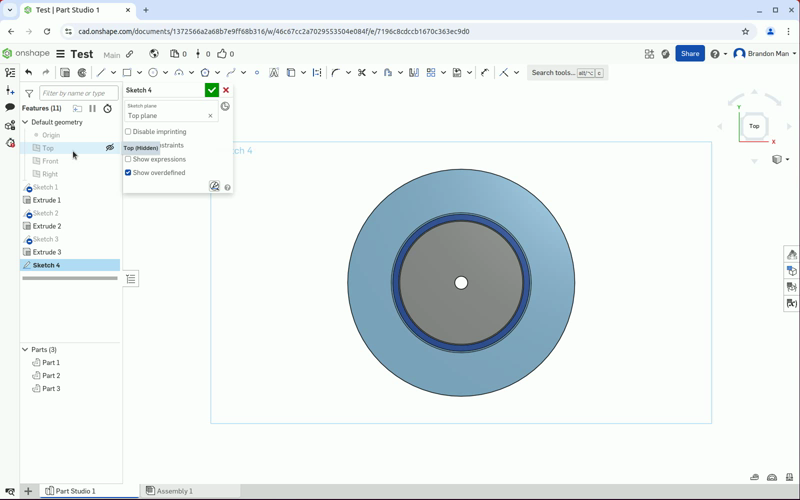
mouse_move(73, 352)
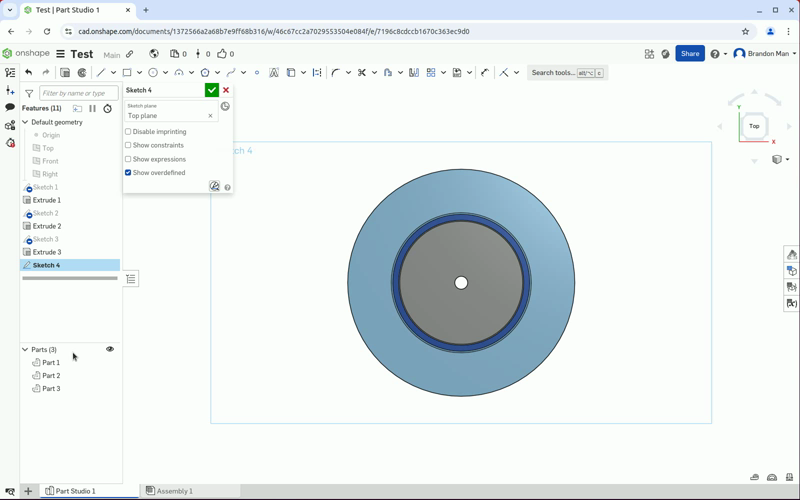
key(y)
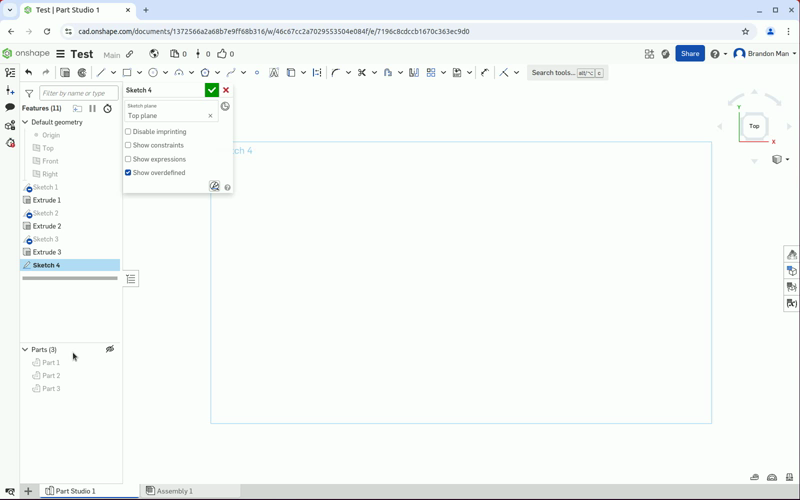
key(c)
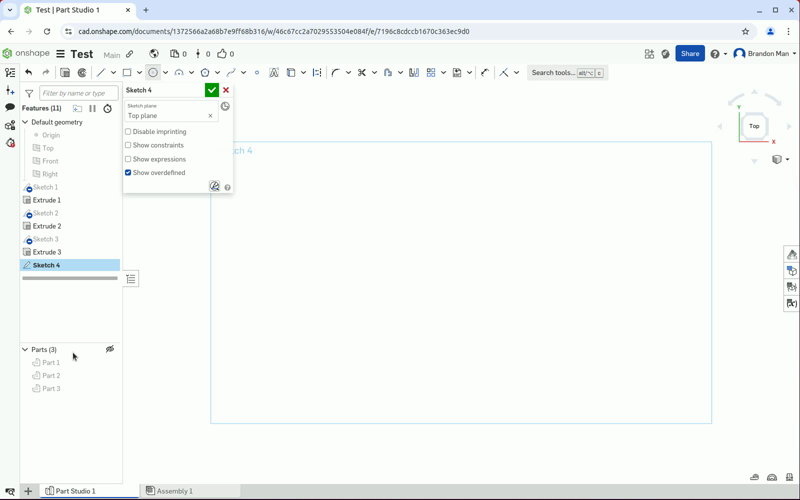
key_down(shift)
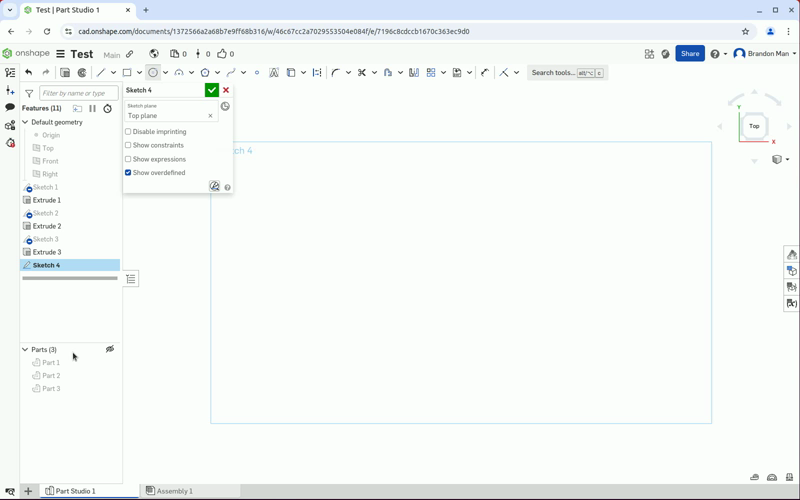
mouse_move(461, 282)
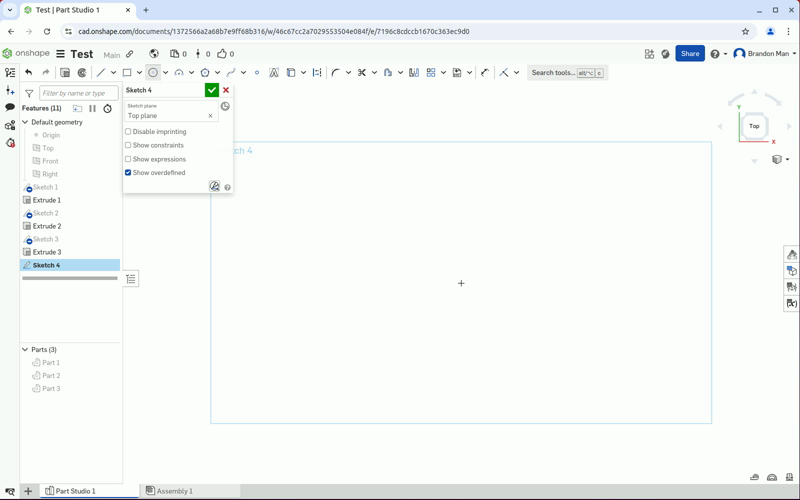
click(461, 282)
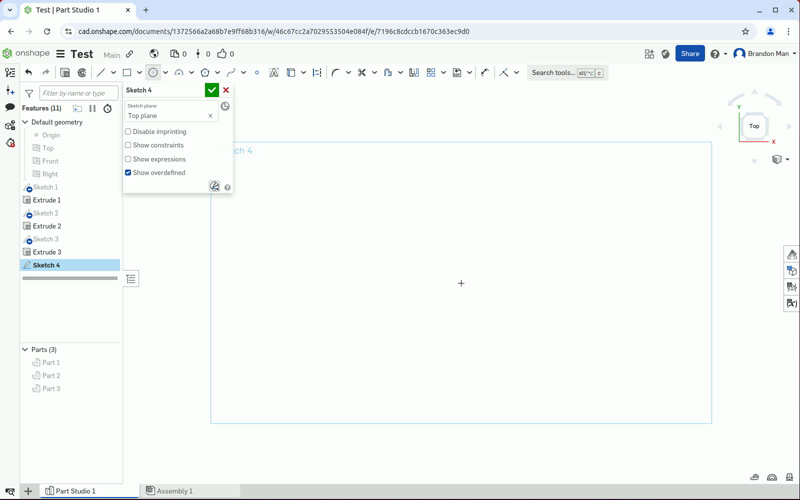
key_up(shift)
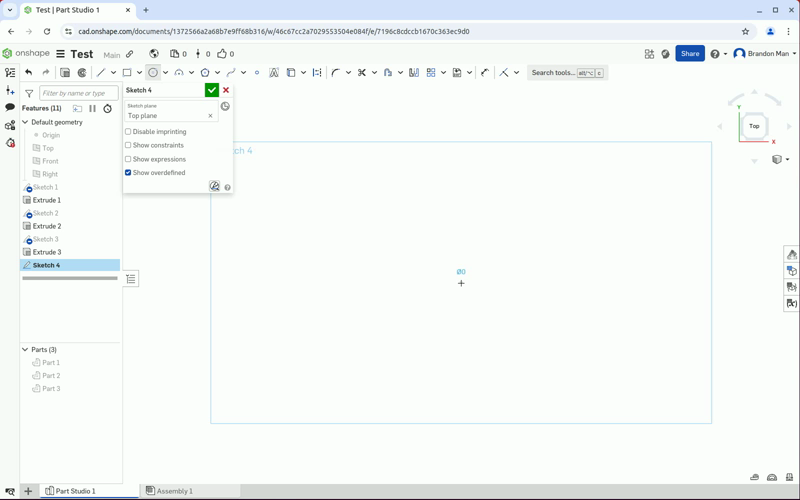
mouse_move(531, 282)
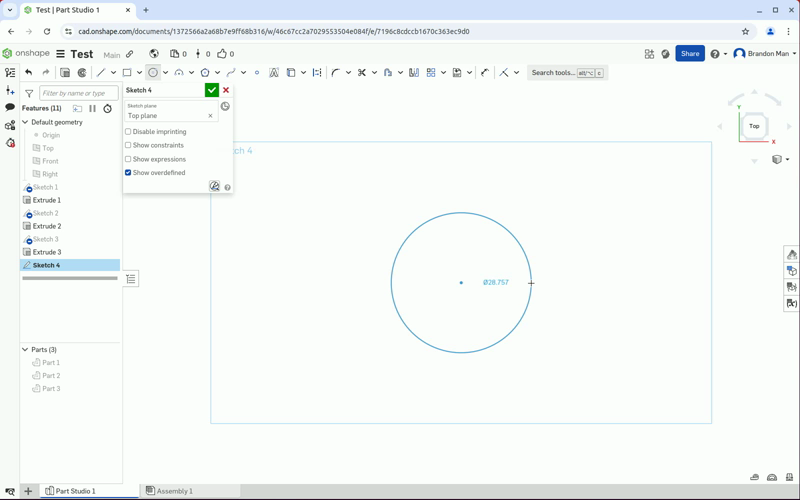
click(531, 282)
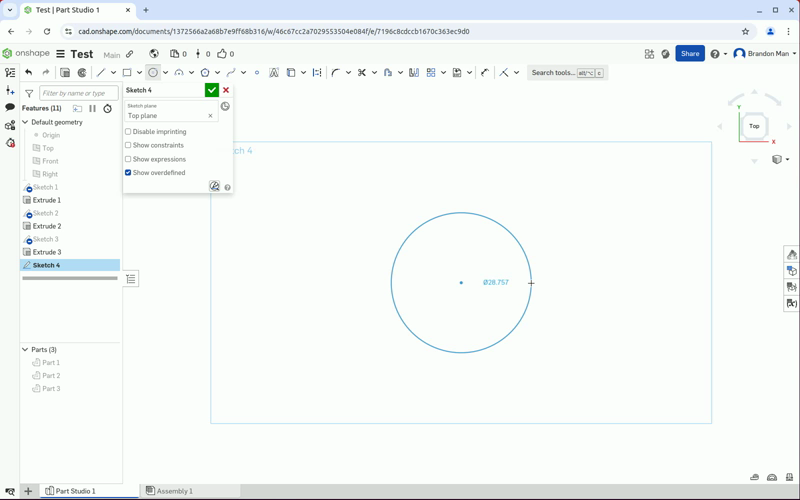
key(esc)
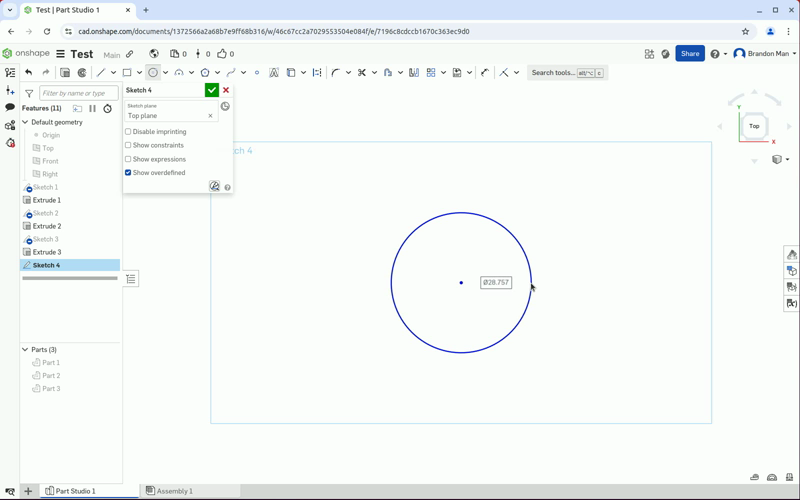
key(c)
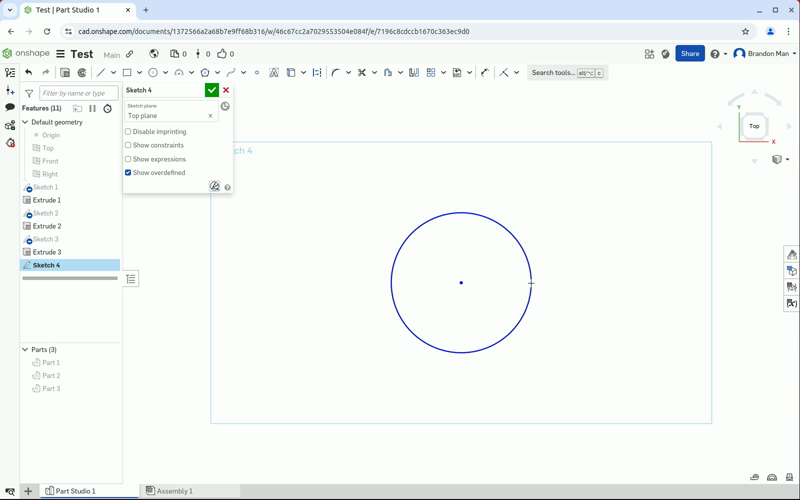
key_down(shift)
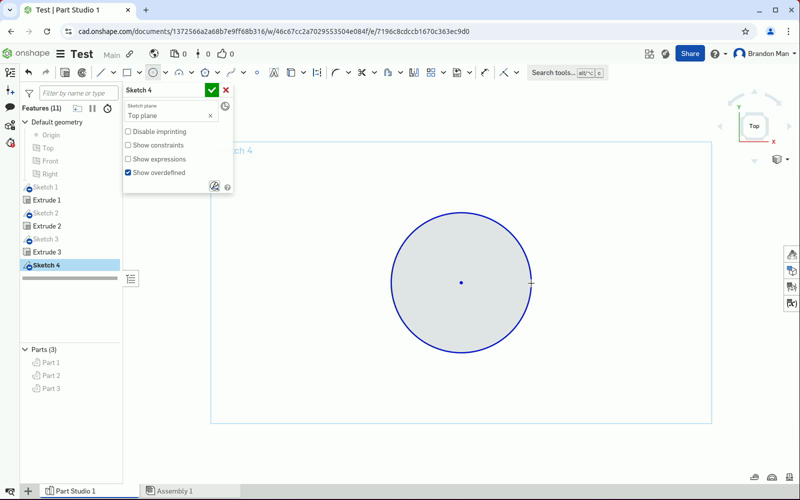
mouse_move(461, 282)
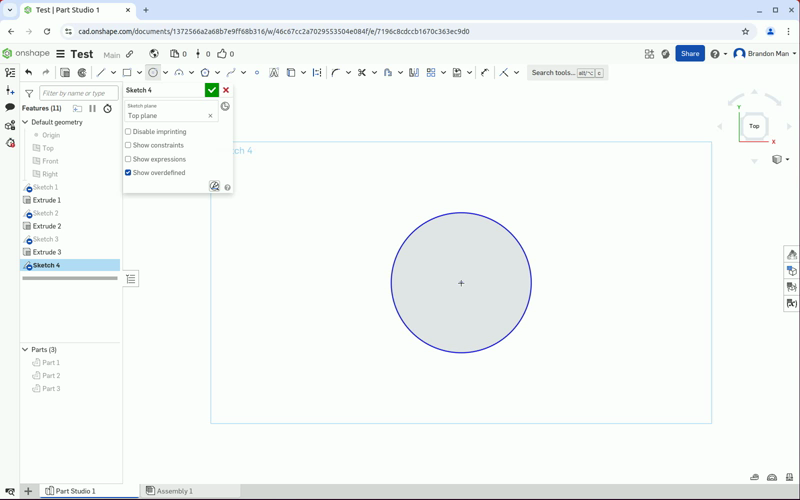
click(461, 282)
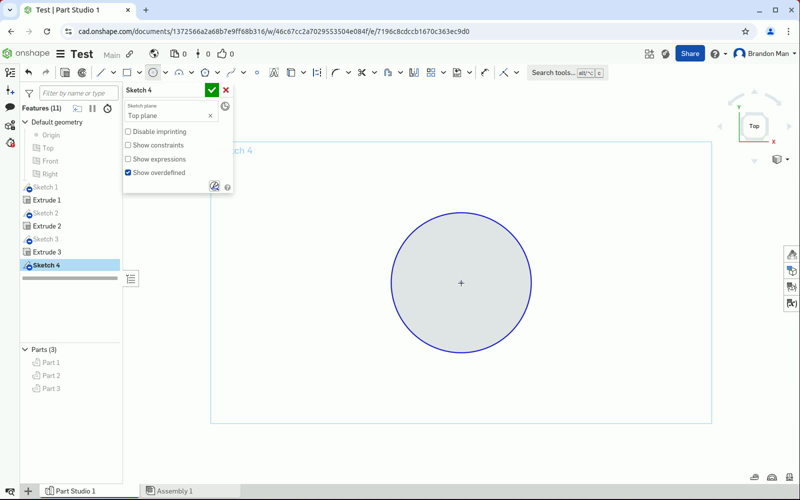
key_up(shift)
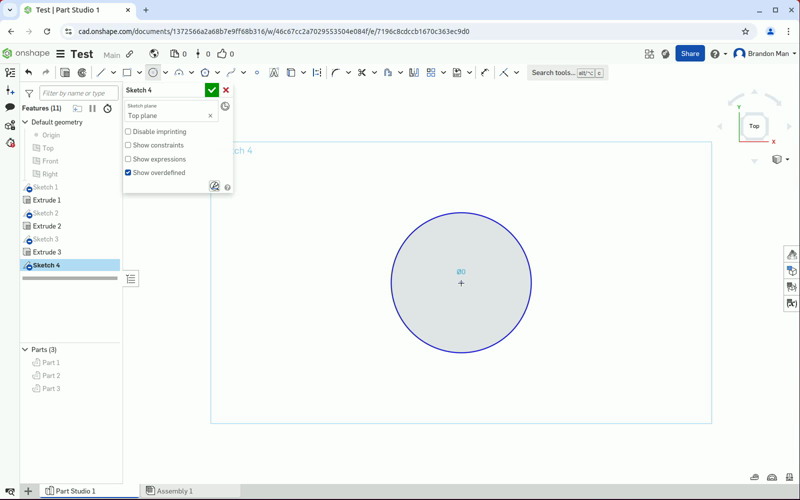
mouse_move(523, 282)
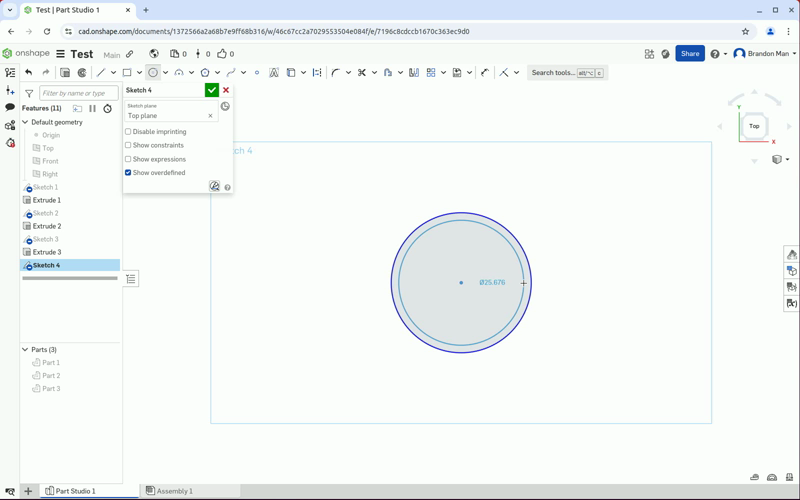
click(523, 282)
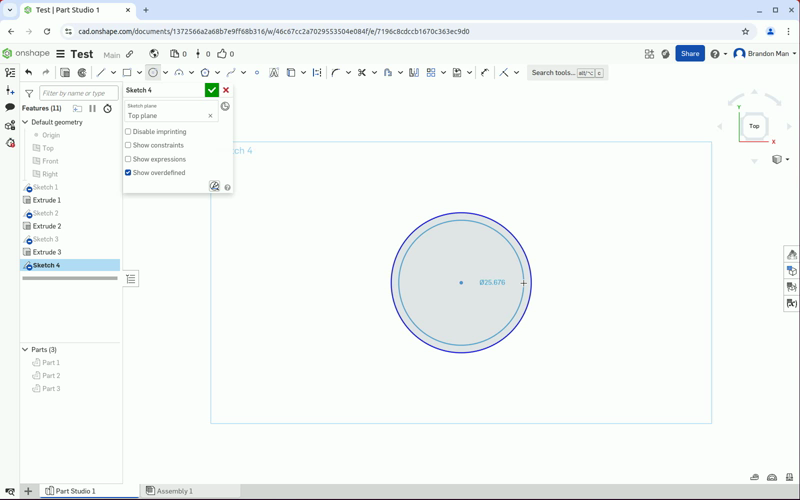
key(esc)
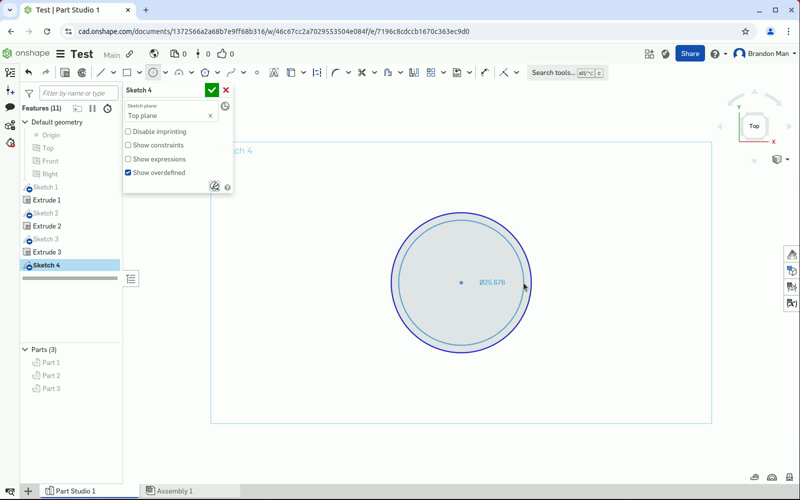
mouse_move(476, 218)
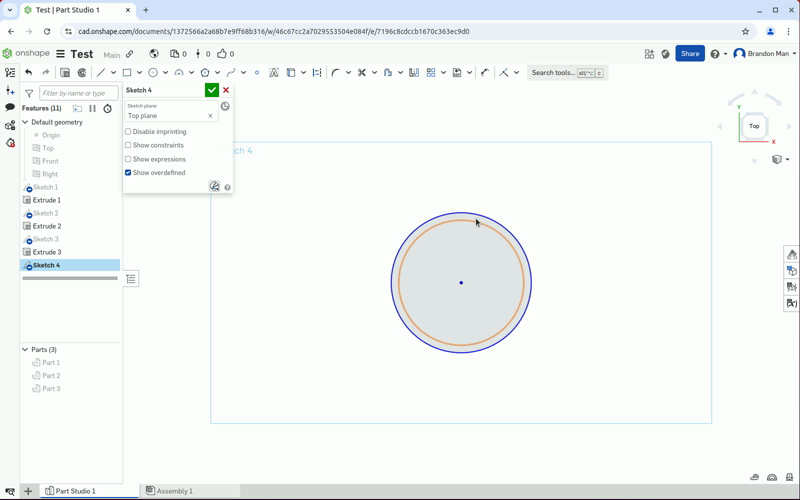
click(476, 218)
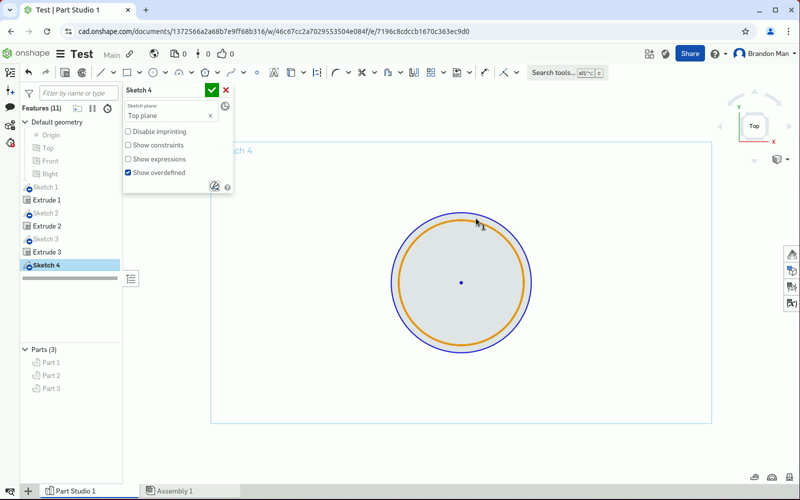
mouse_move(73, 352)
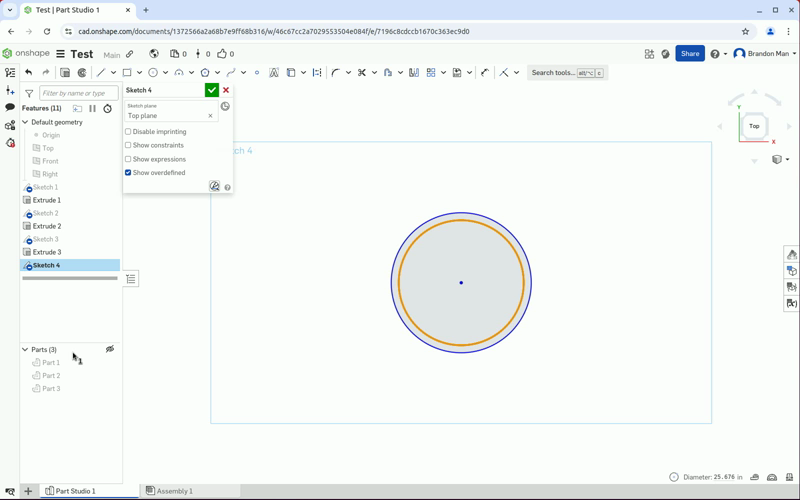
key(shift+y)
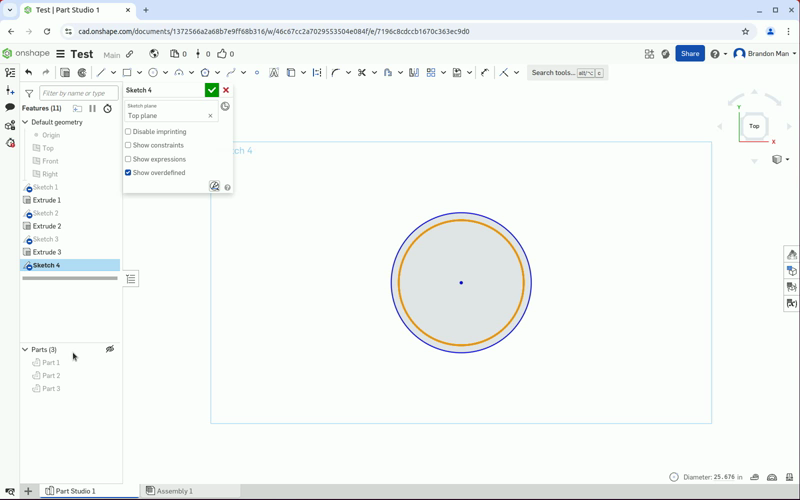
key(shift+e)
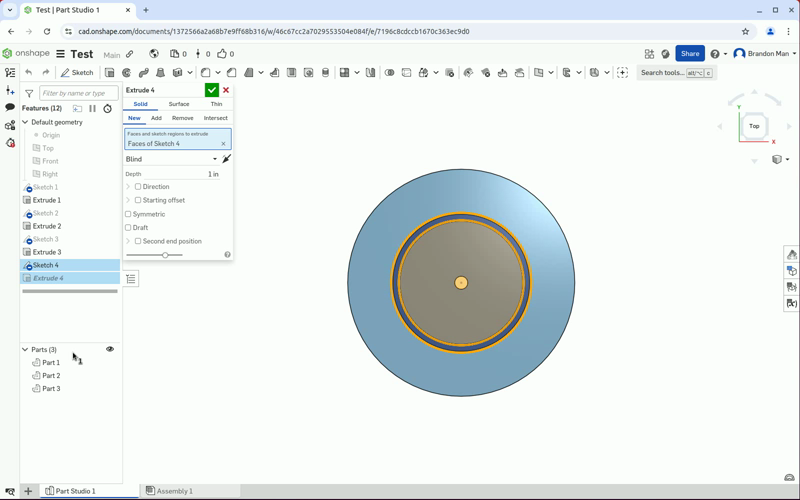
mouse_move(143, 106)
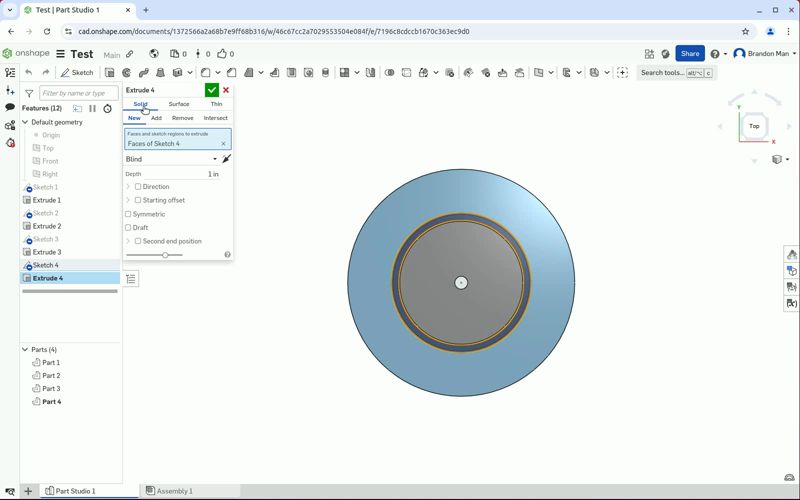
click(143, 106)
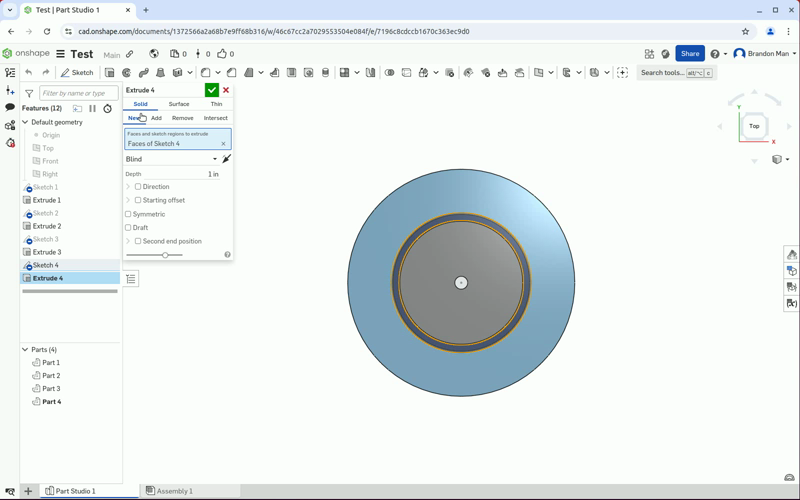
mouse_move(137, 120)
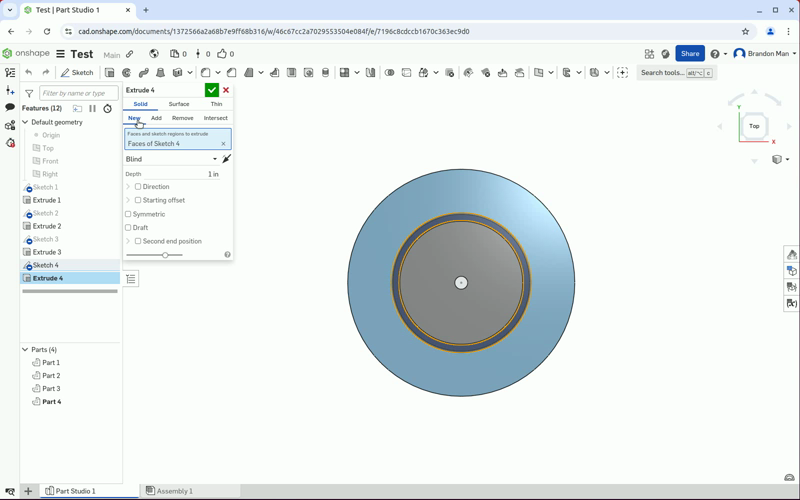
click(137, 120)
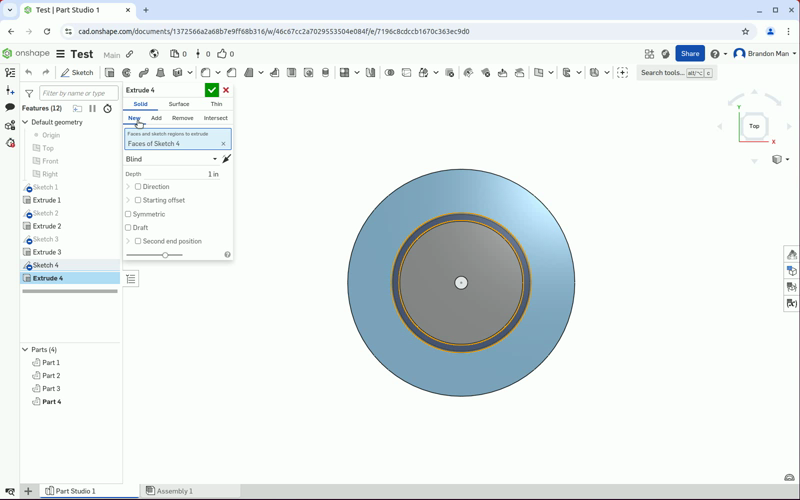
key(tab, 4)
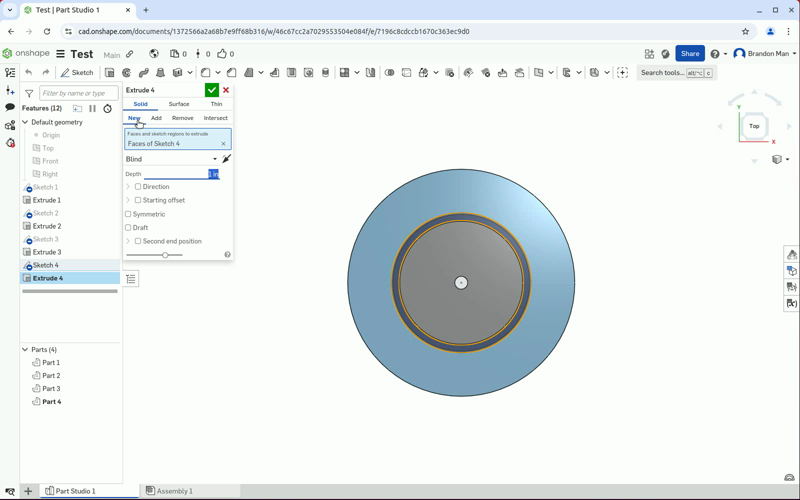
text(17.331)
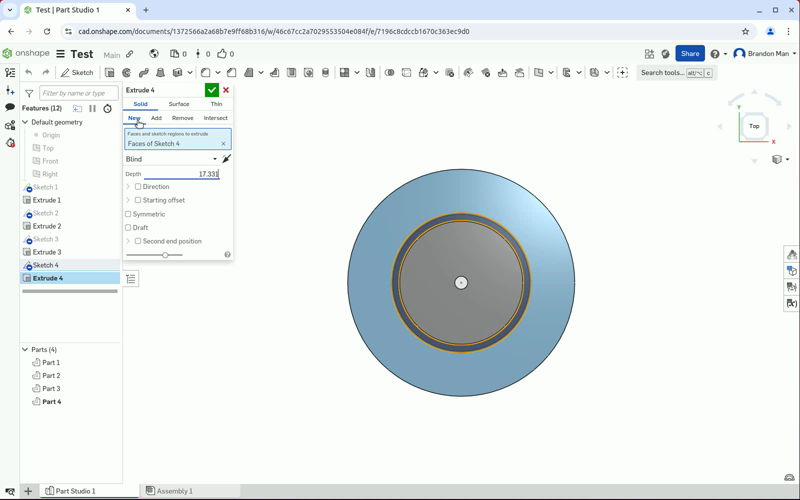
key(enter)
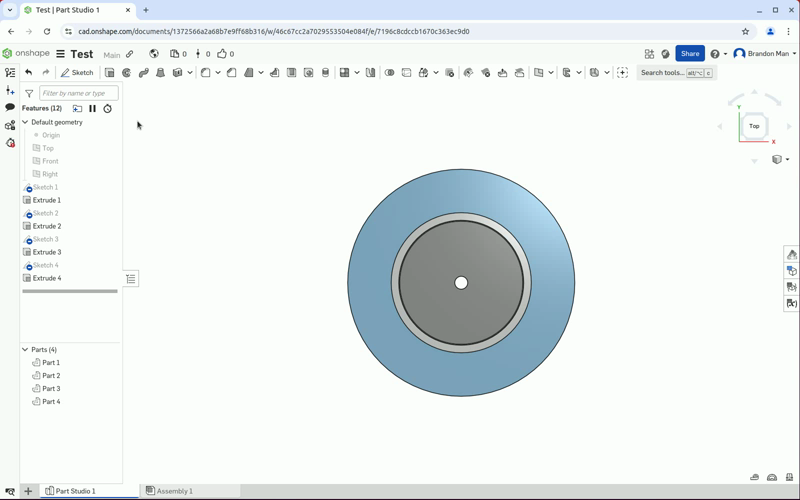
key(shift+h)
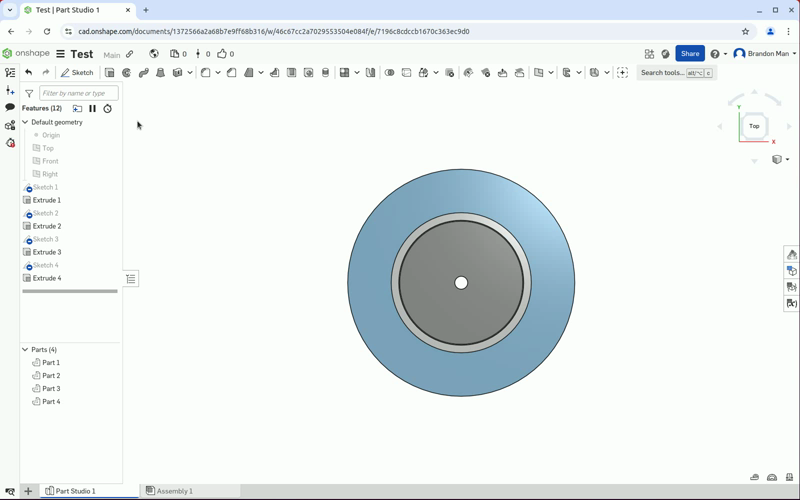
key(shift+h)
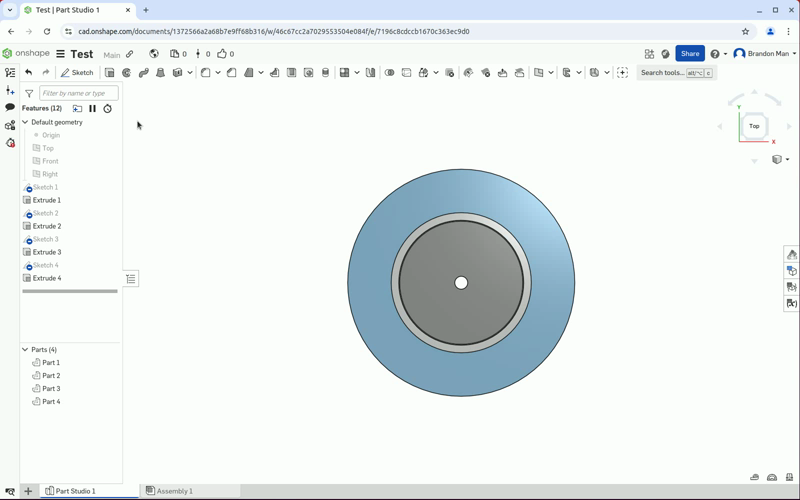
mouse_move(73, 189)
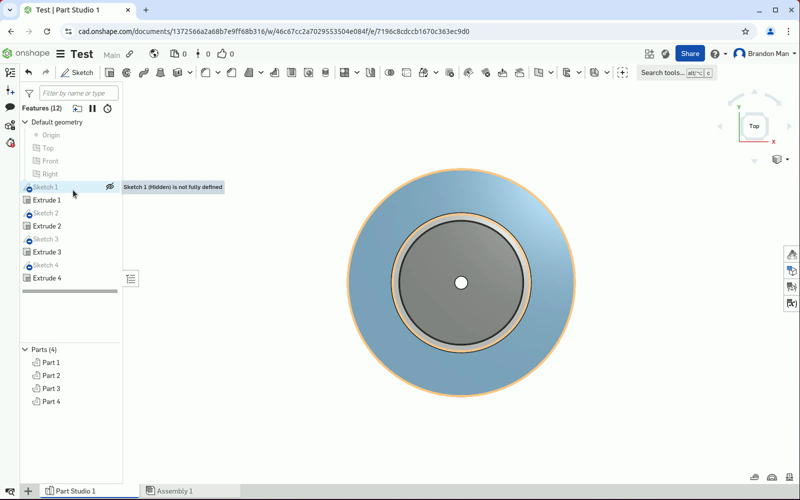
click(73, 189)
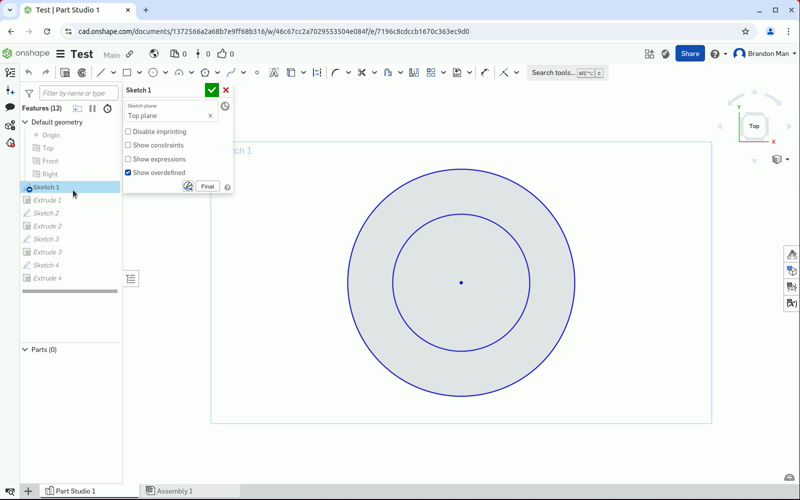
mouse_move(229, 92)
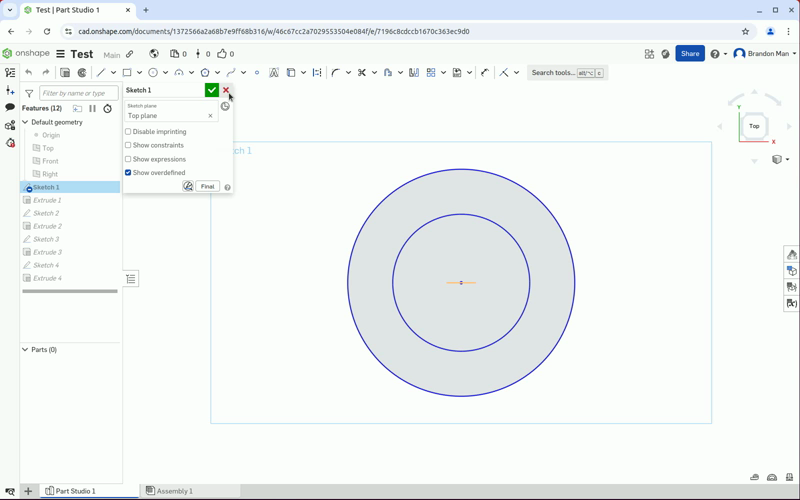
click(229, 92)
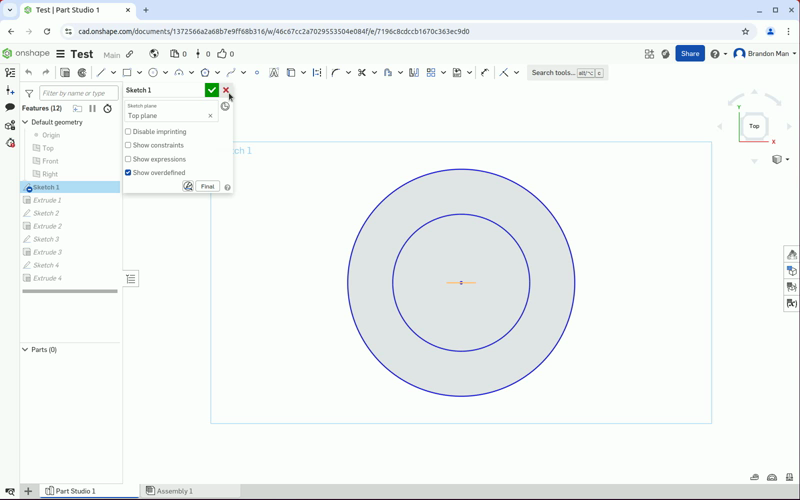
key(shift+s)
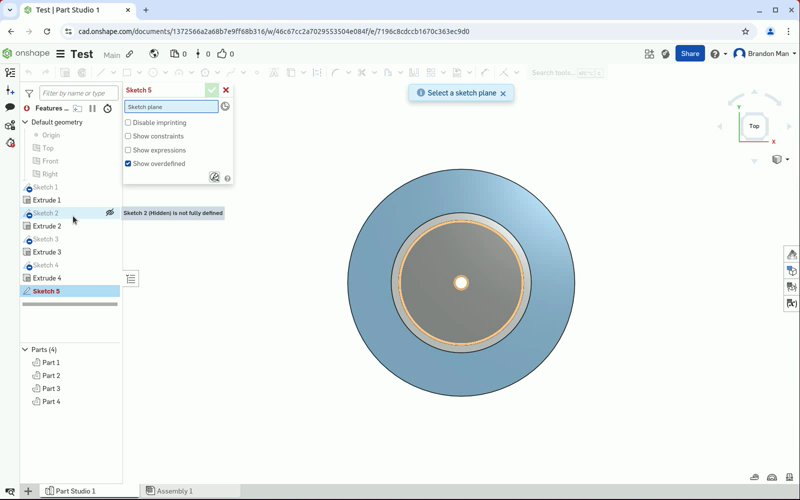
scroll(3)
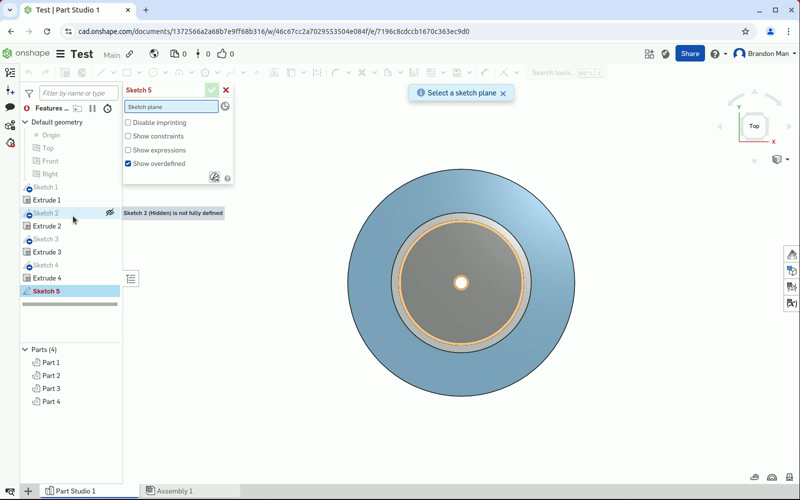
mouse_move(73, 150)
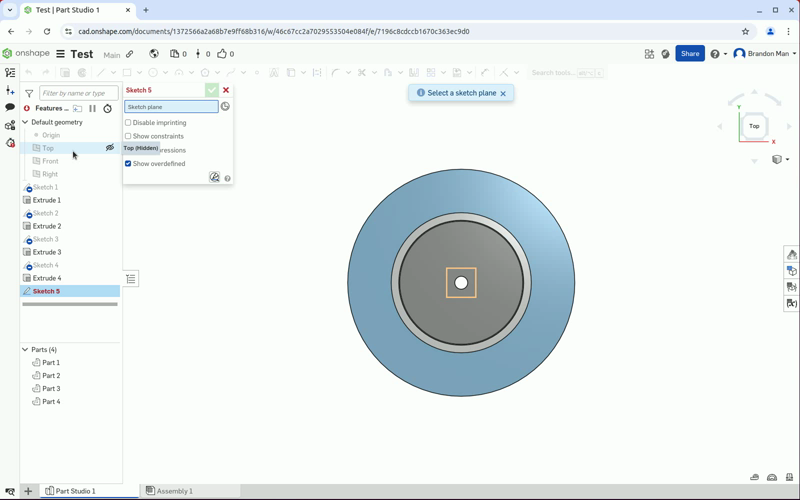
click(73, 150)
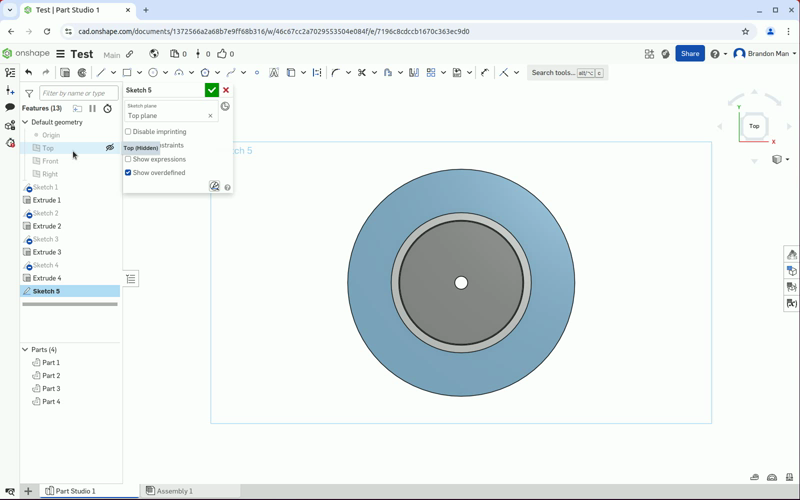
mouse_move(73, 352)
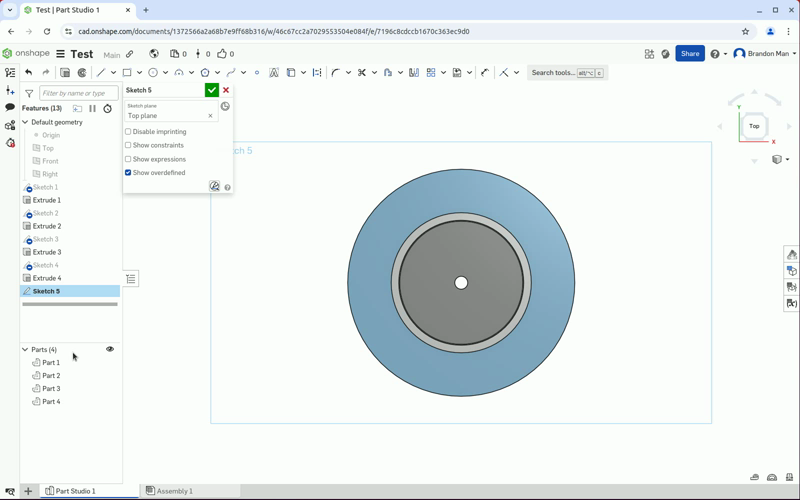
key(y)
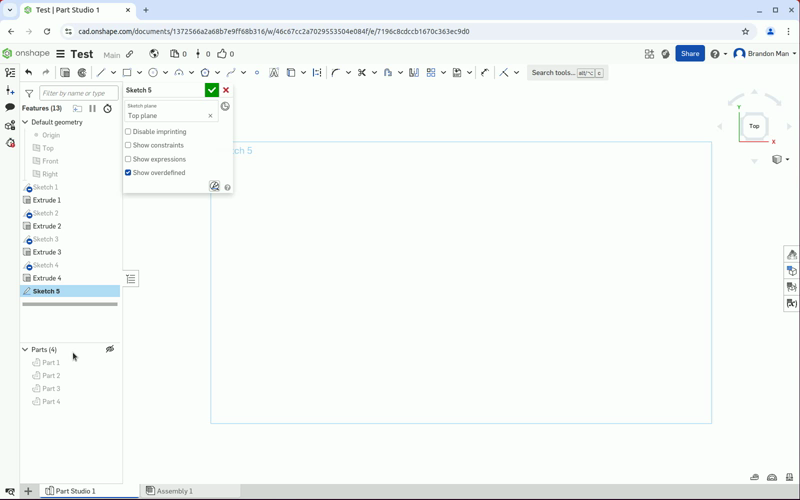
key(c)
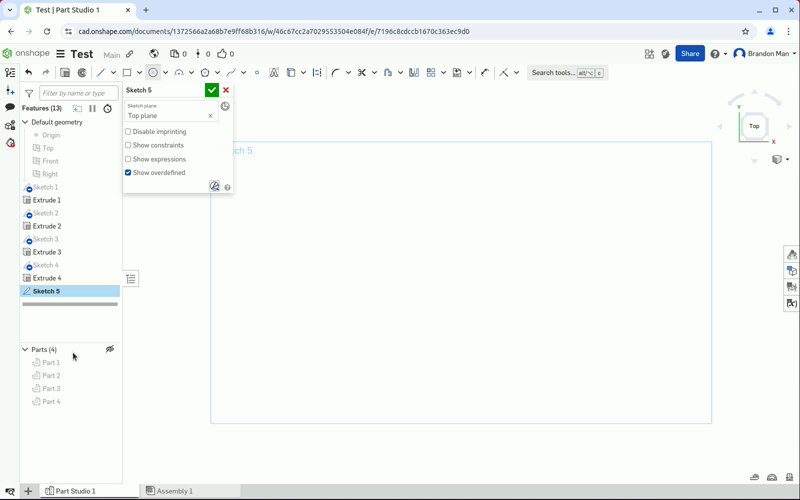
key_down(shift)
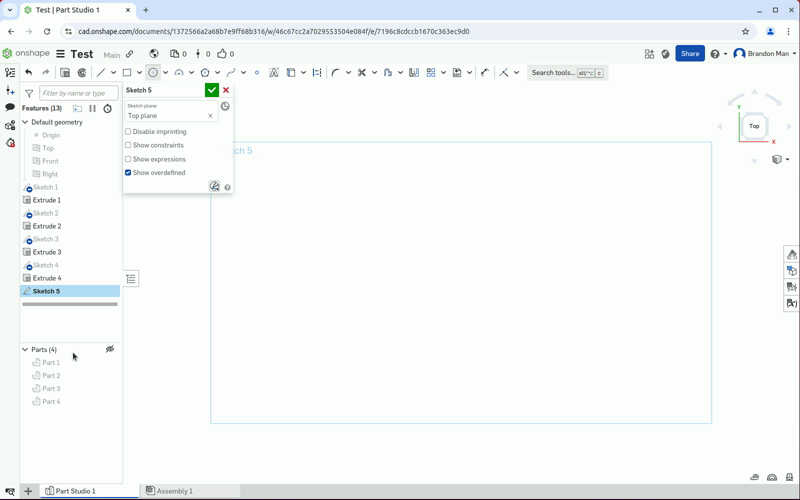
mouse_move(461, 282)
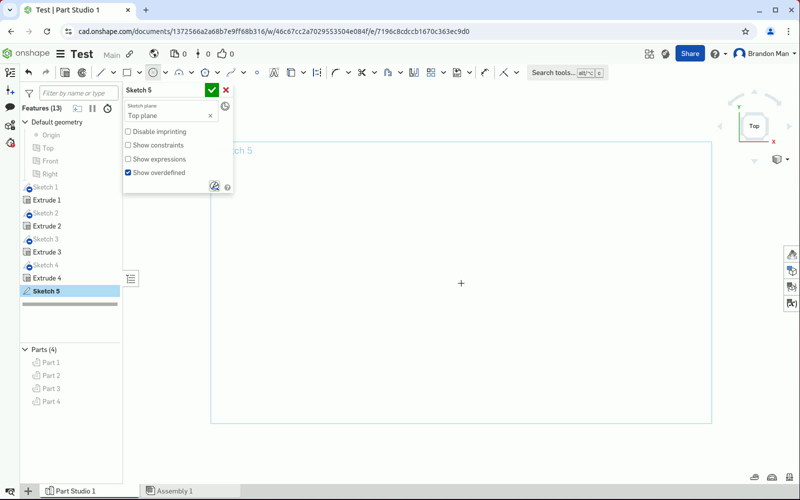
click(461, 282)
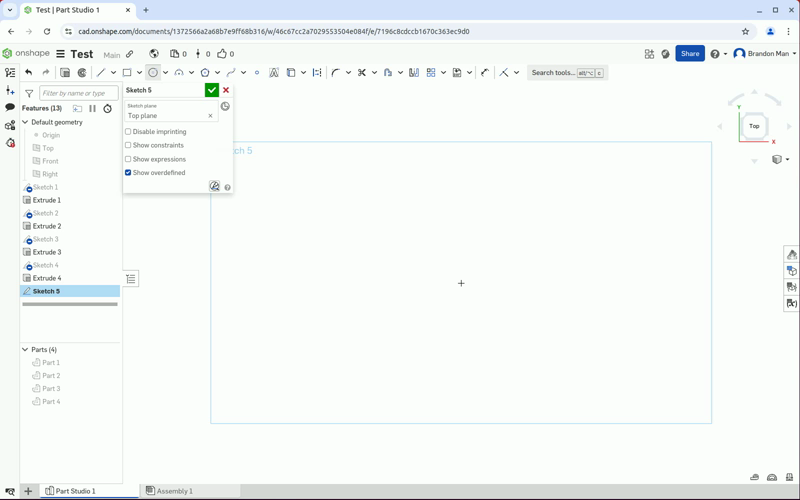
key_up(shift)
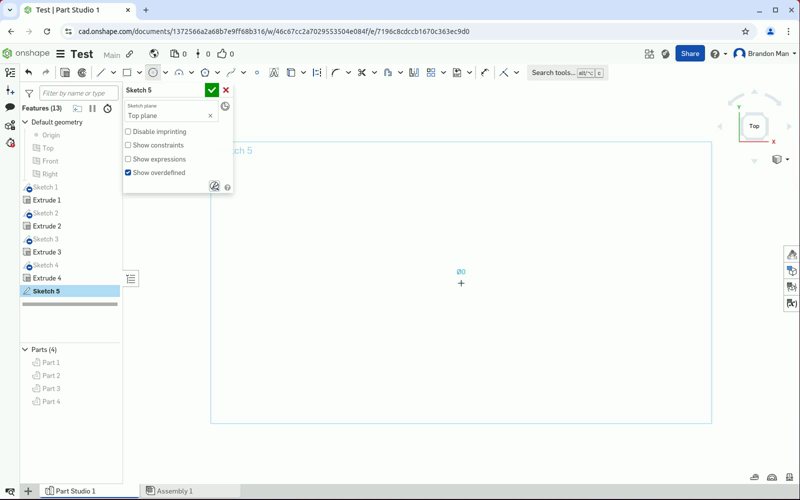
mouse_move(574, 282)
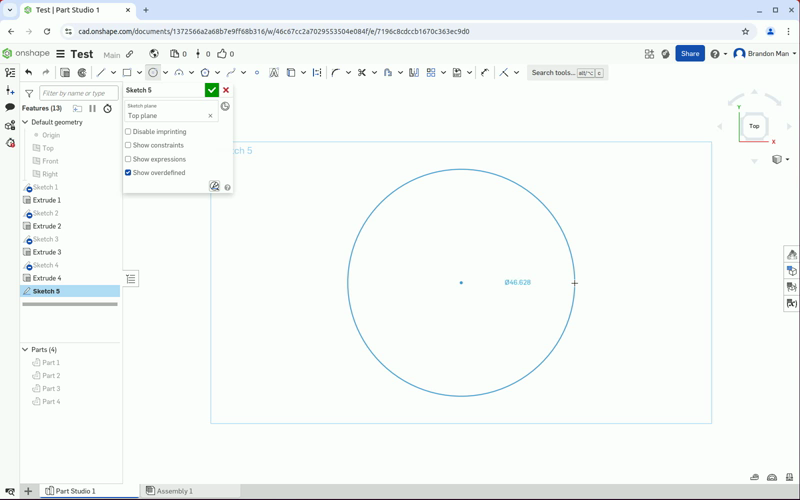
click(574, 282)
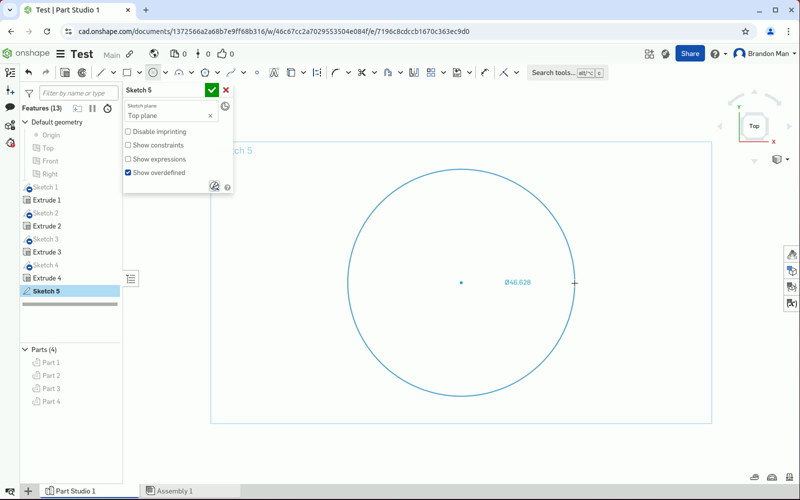
key(esc)
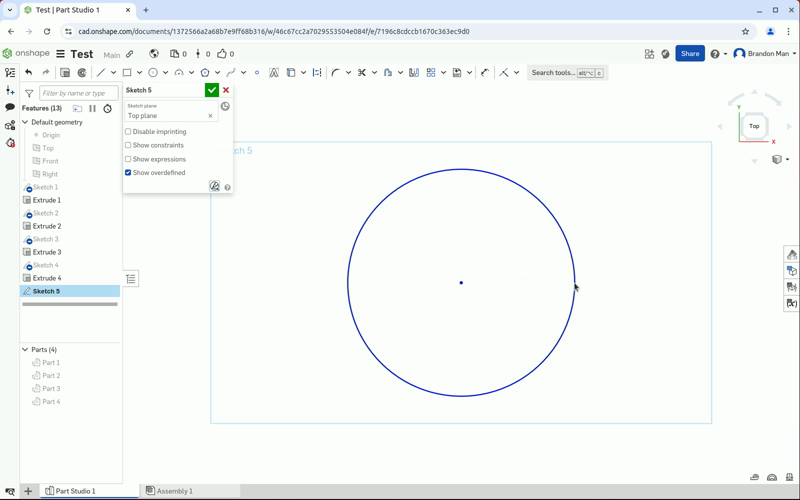
key(c)
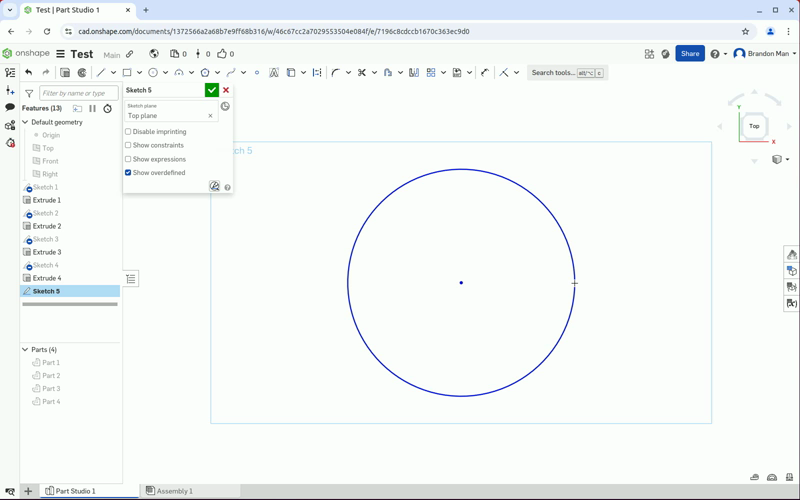
key_down(shift)
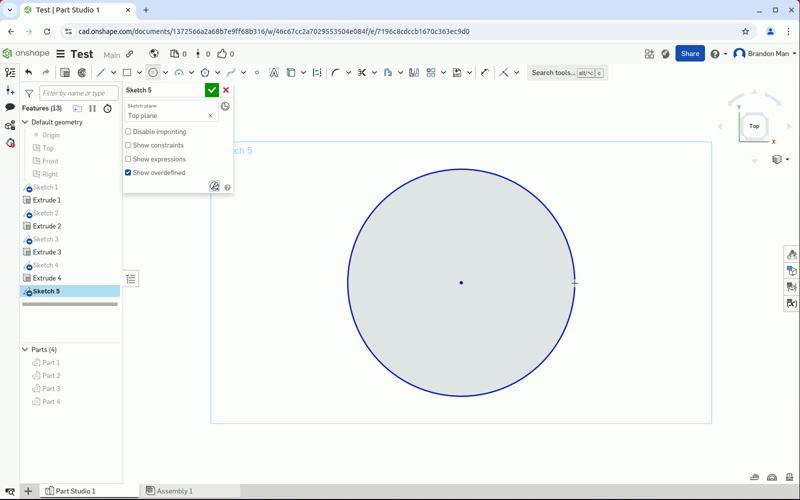
mouse_move(461, 282)
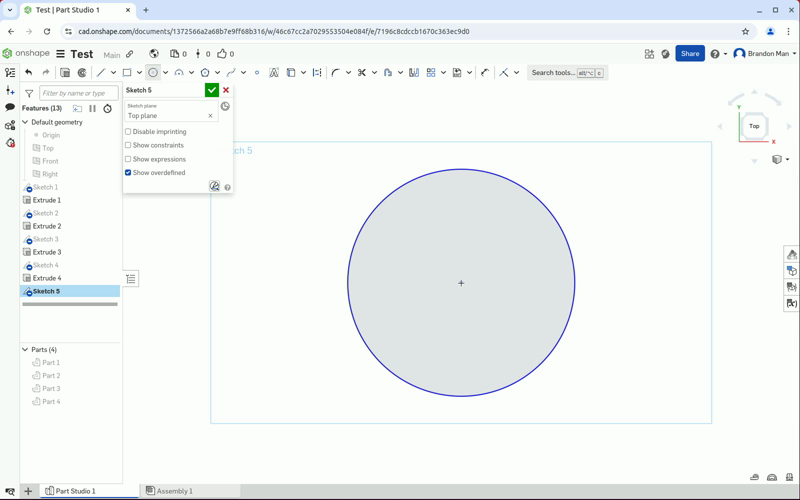
click(461, 282)
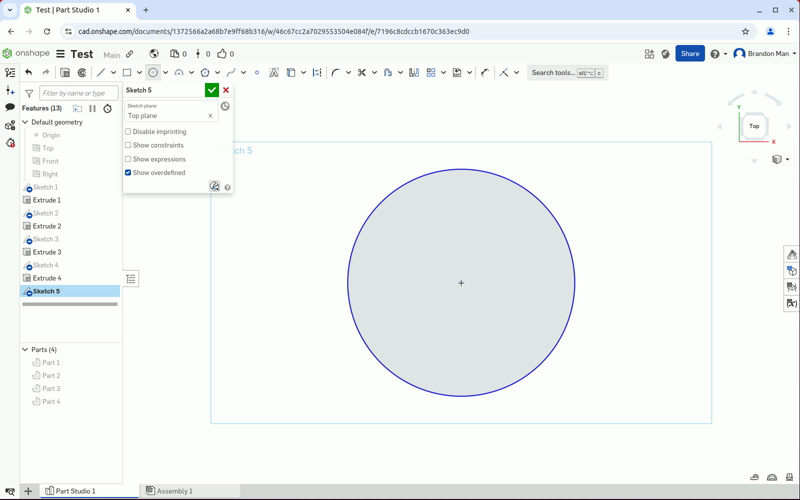
key_up(shift)
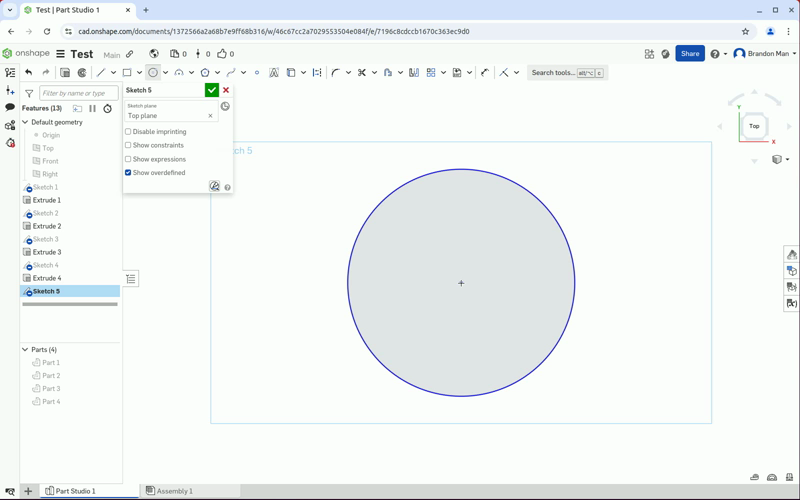
mouse_move(529, 282)
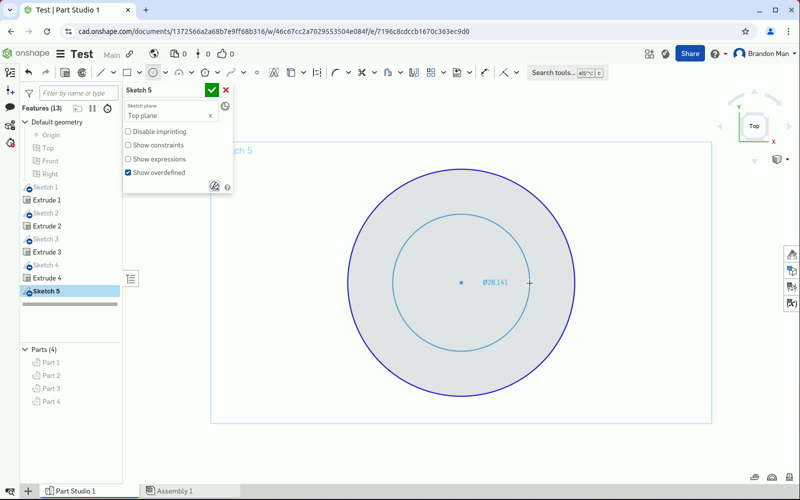
click(529, 282)
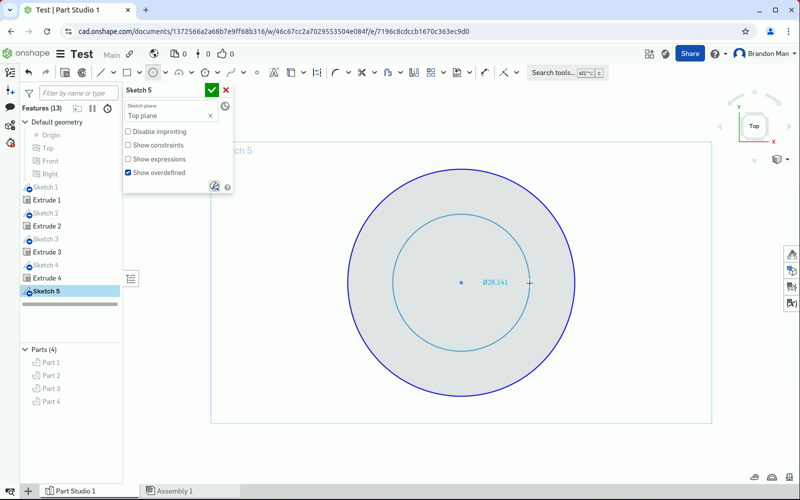
key(esc)
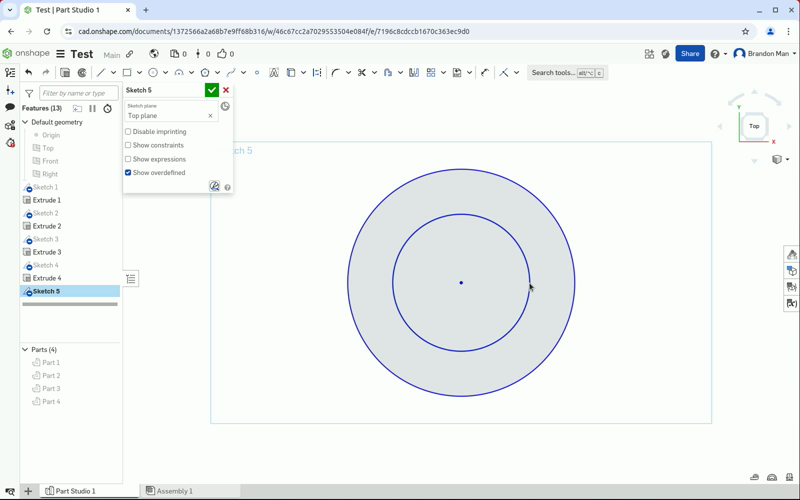
mouse_move(510, 210)
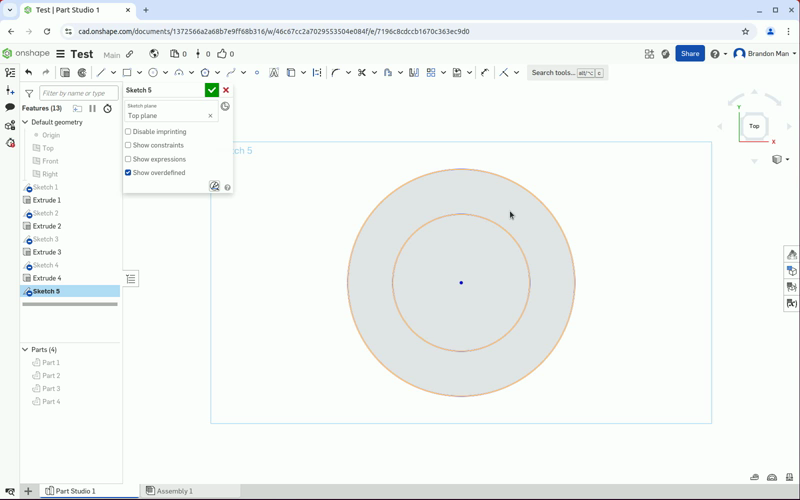
click(510, 210)
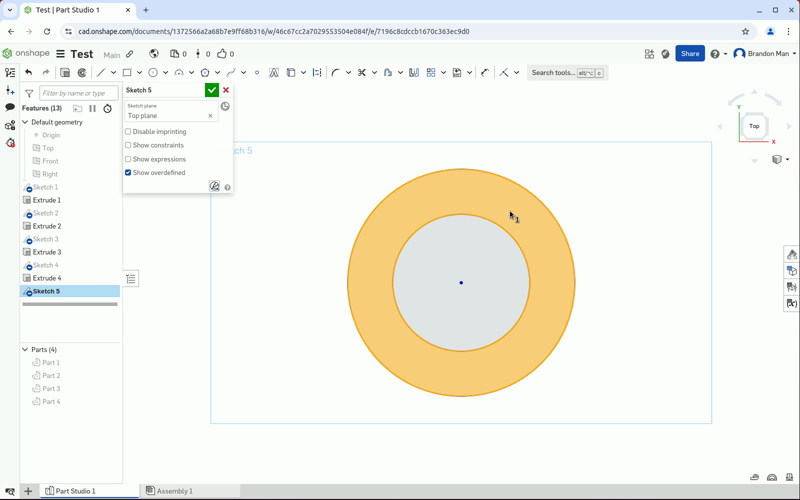
mouse_move(73, 352)
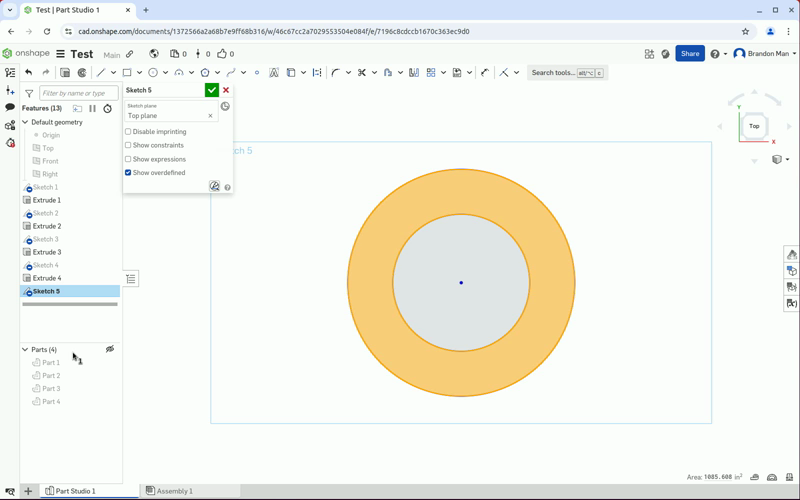
key(shift+y)
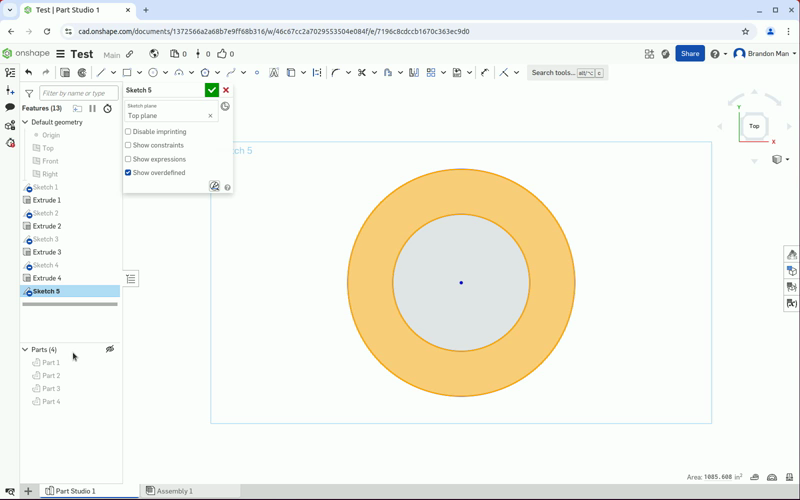
key(shift+e)
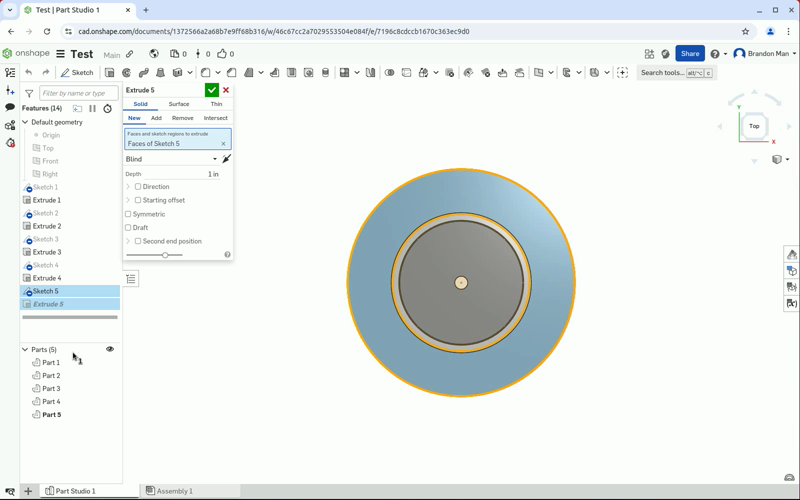
mouse_move(143, 106)
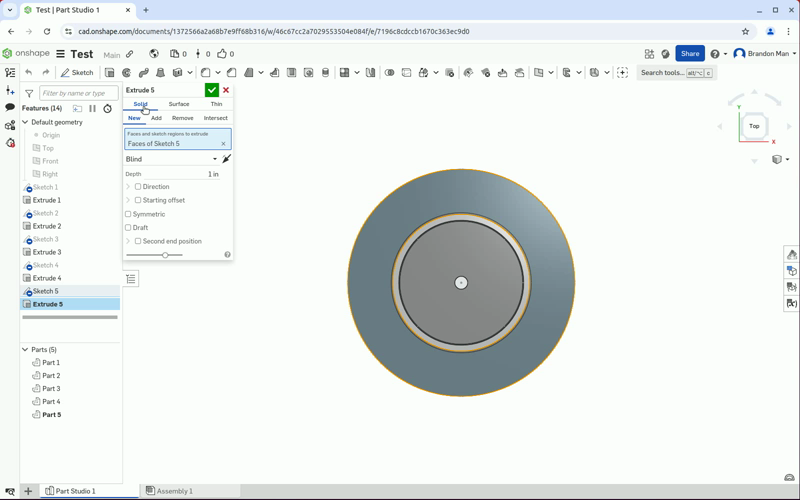
click(143, 106)
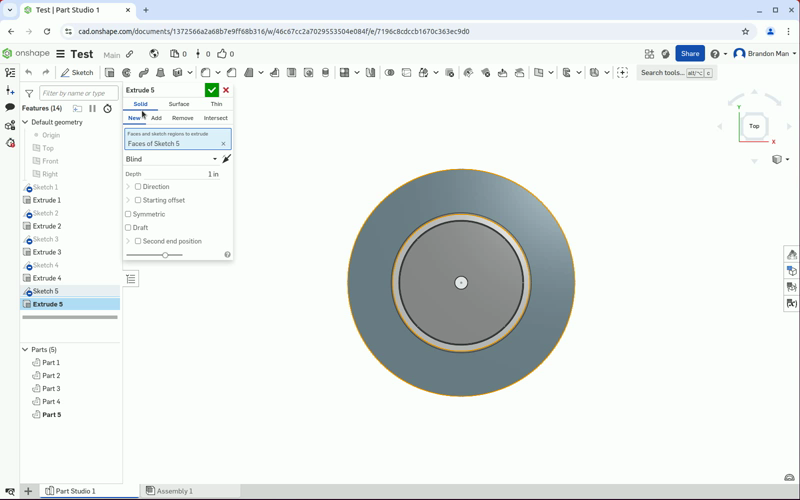
mouse_move(137, 120)
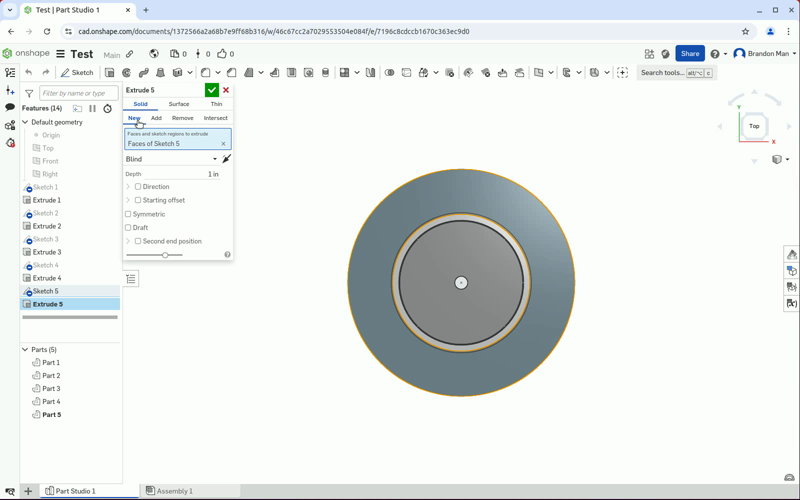
click(137, 120)
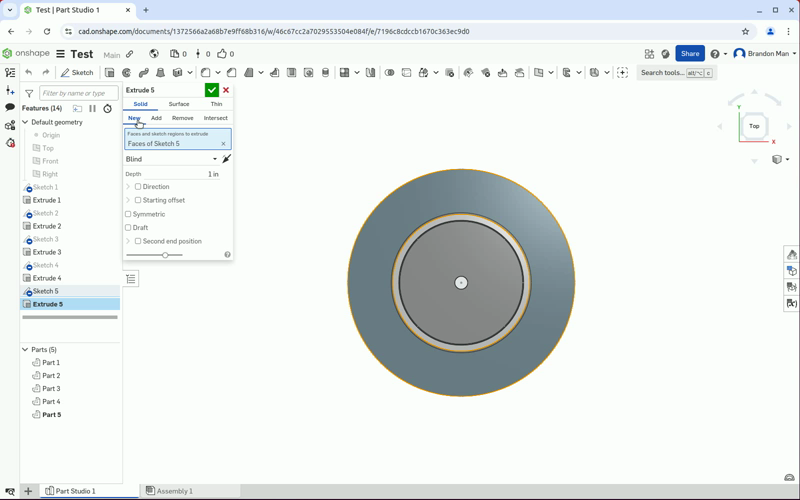
key(tab, 4)
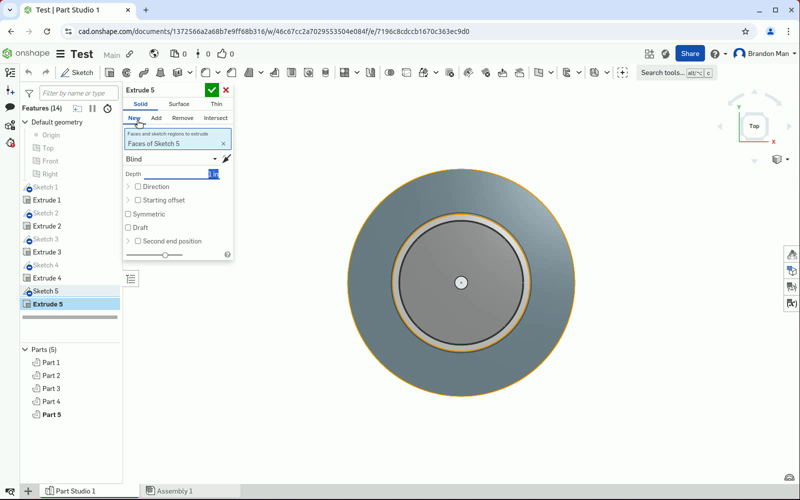
text(1.685)
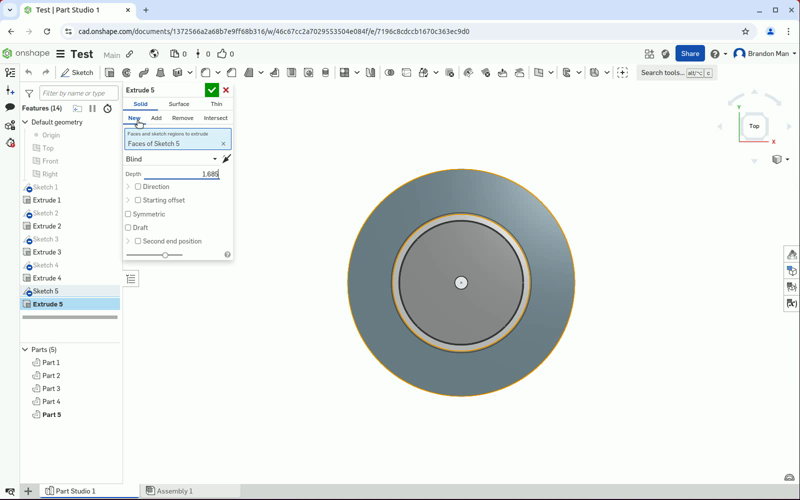
key(enter)
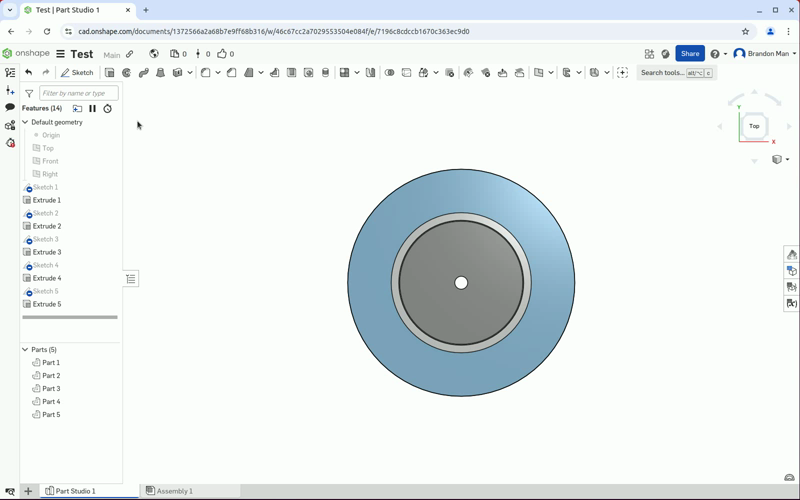
key(shift+h)
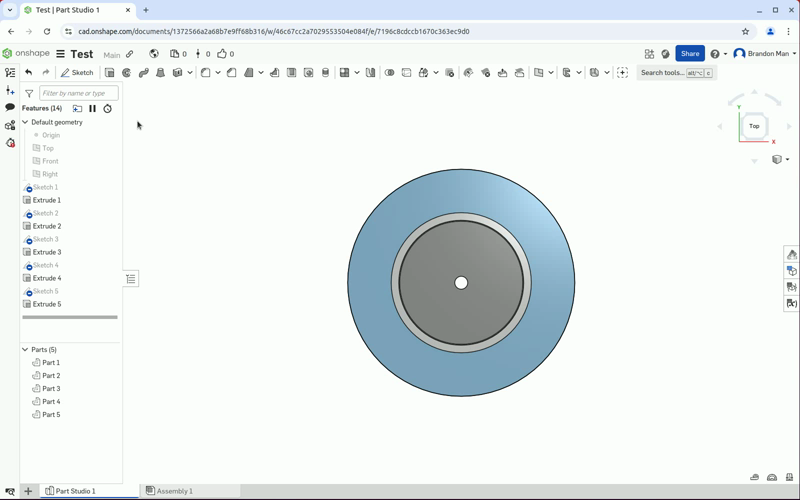
key(shift+h)
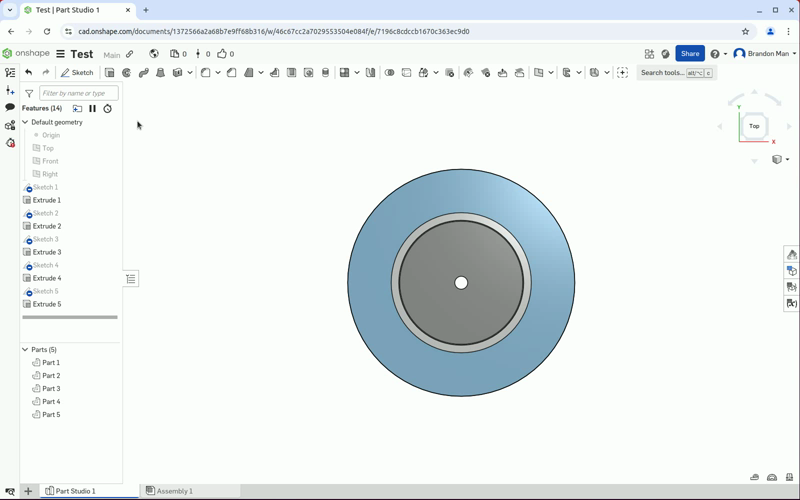
key(shift+7)
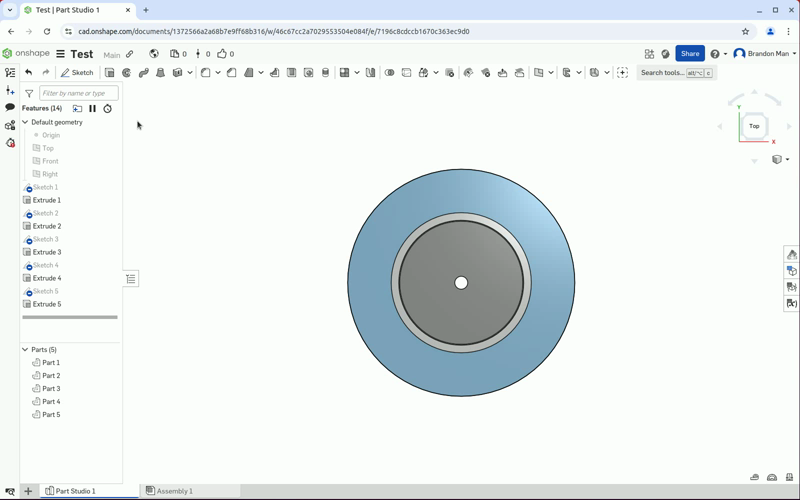
key(up, 3)
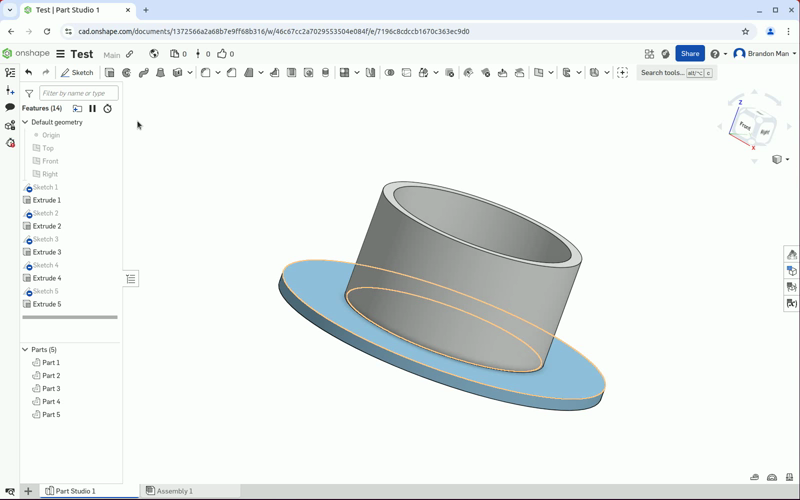
key(left, 3)
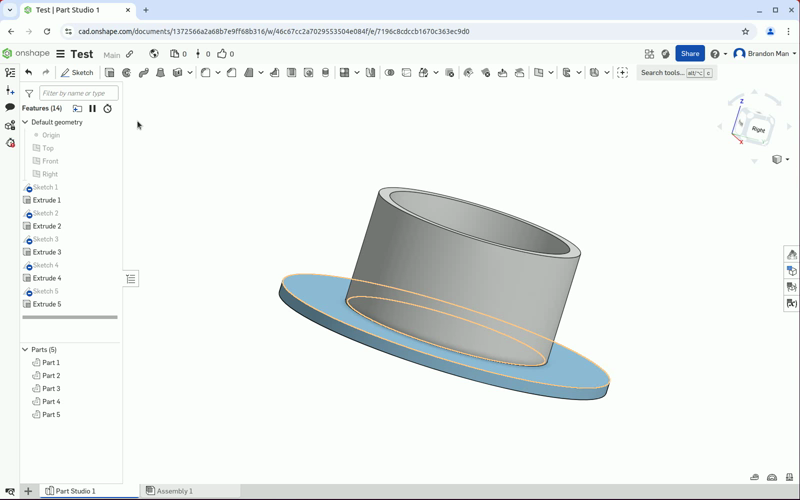
key(right, 3)
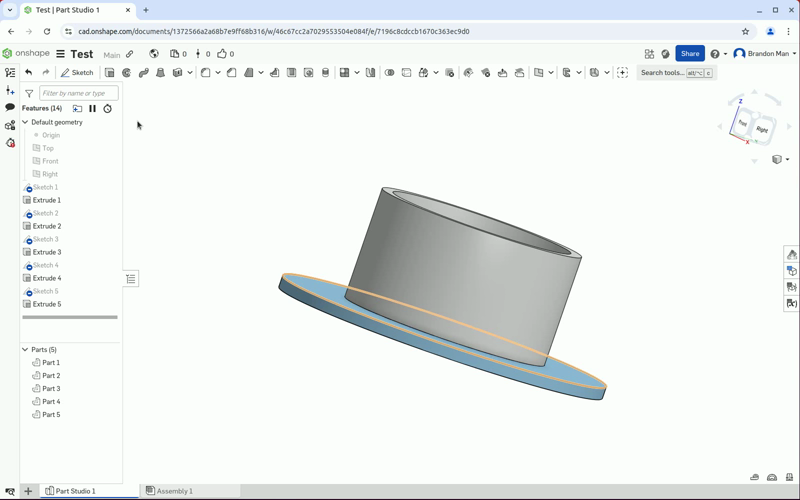
key(down, 3)
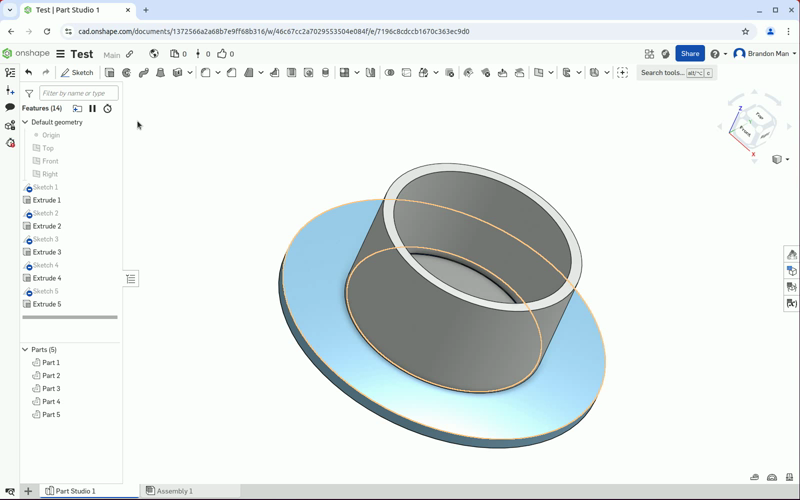
mouse_move(73, 189)
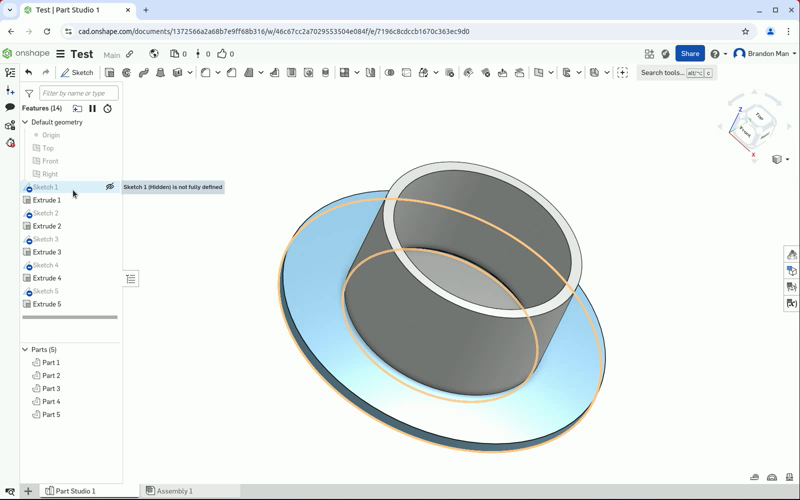
click(73, 189)